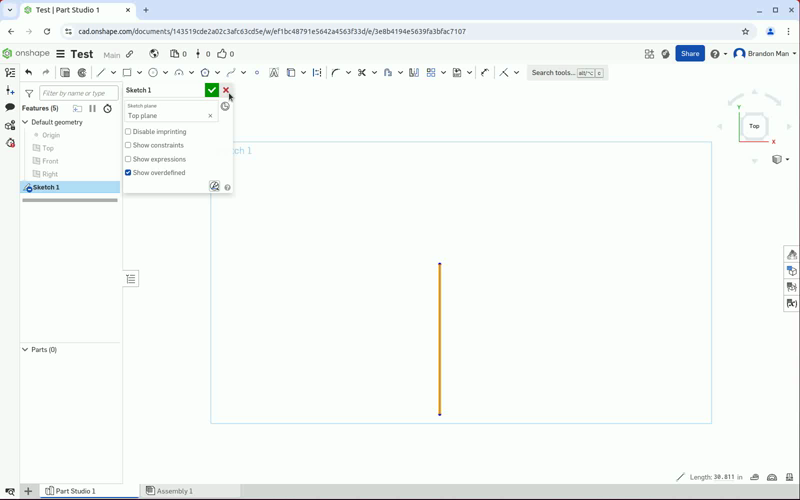
key(shift+h)
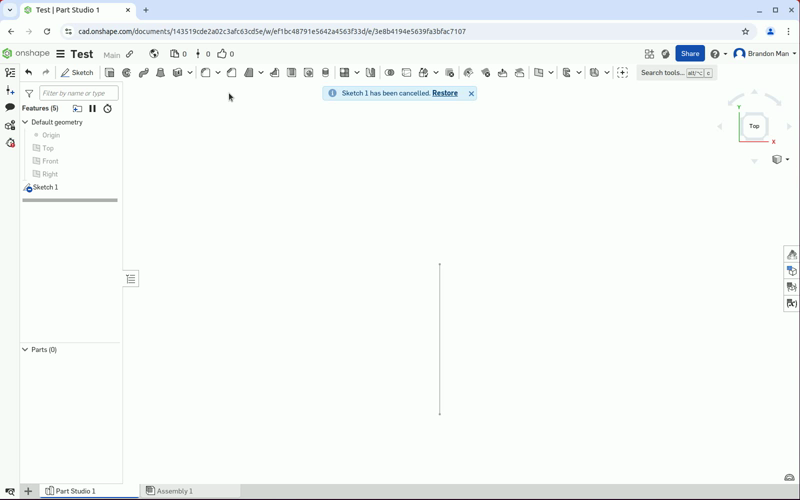
mouse_move(73, 352)
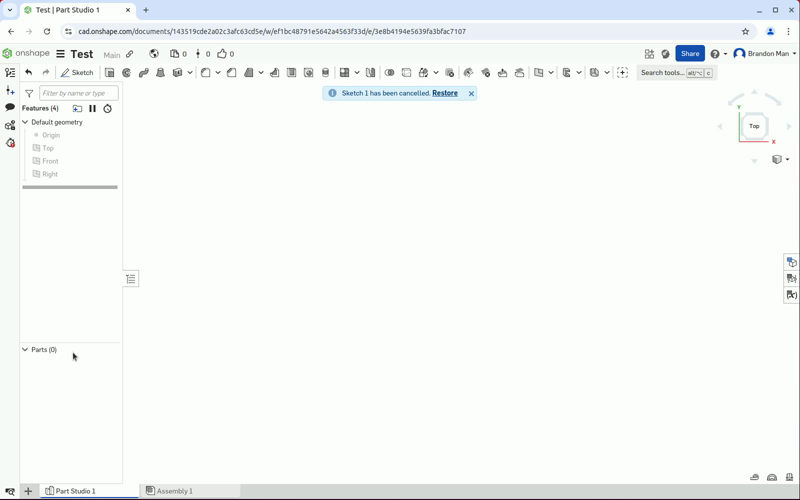
key(y)
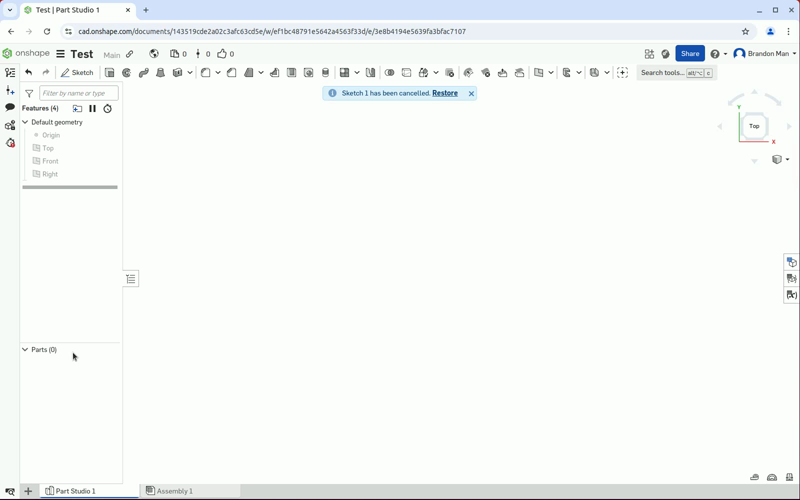
key(shift+p)
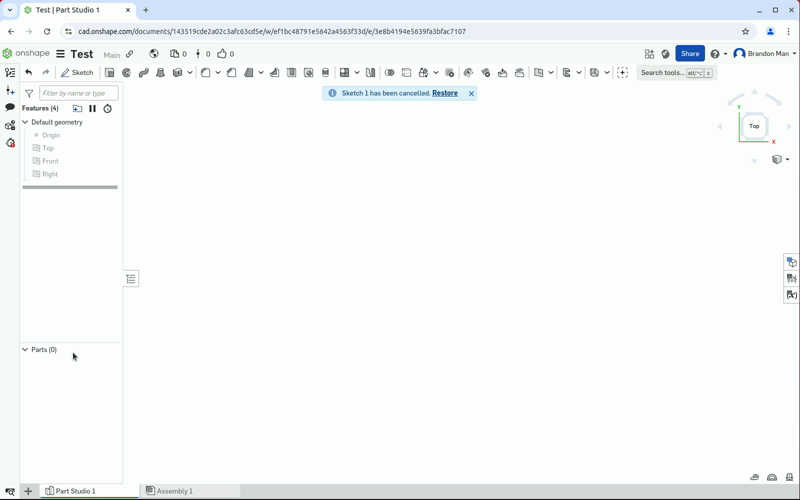
key(space)
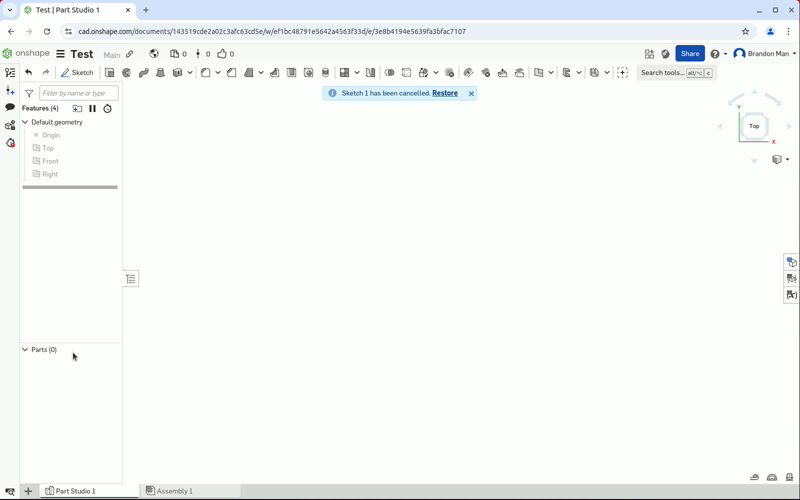
key_down(shift)
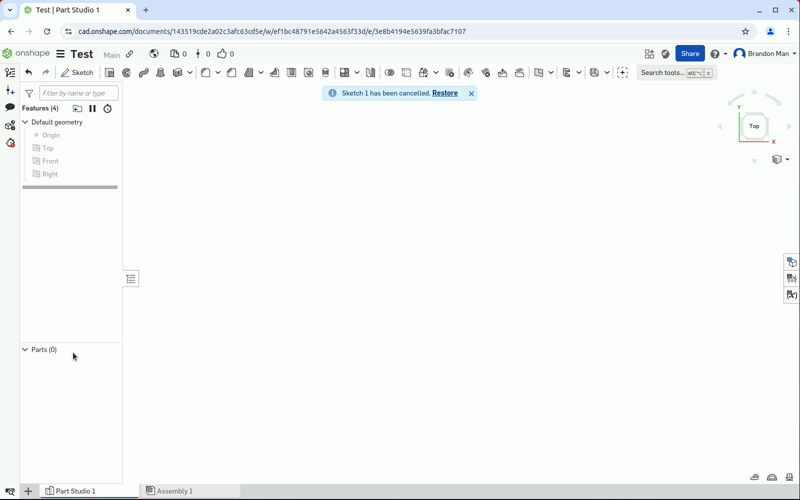
key(up)
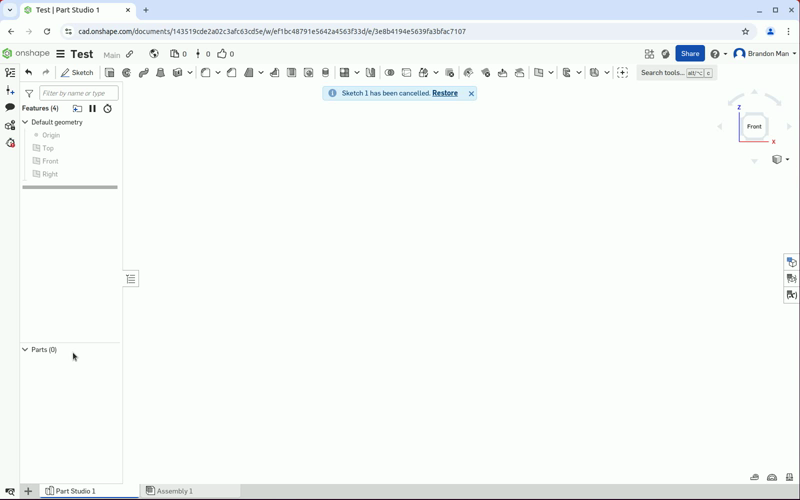
key_up(shift)
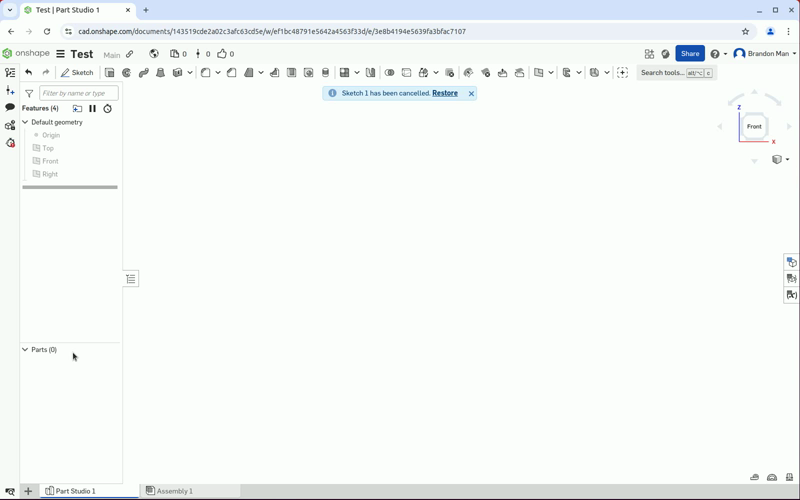
mouse_move(73, 352)
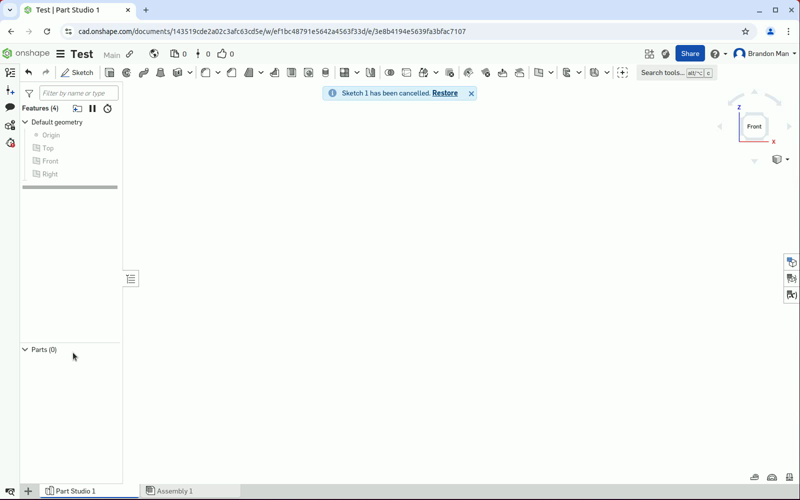
key(shift+y)
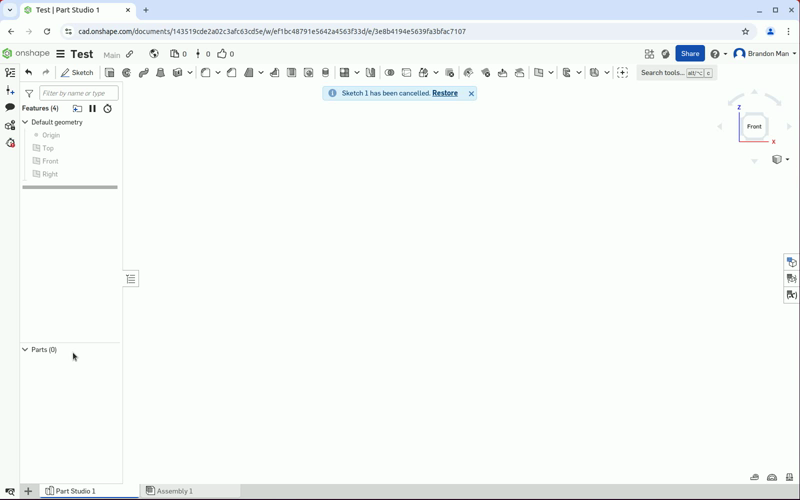
key(shift+s)
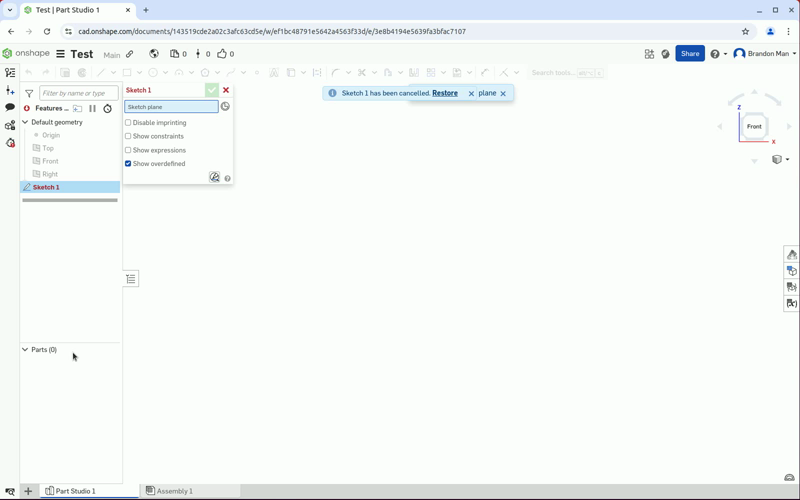
mouse_move(73, 163)
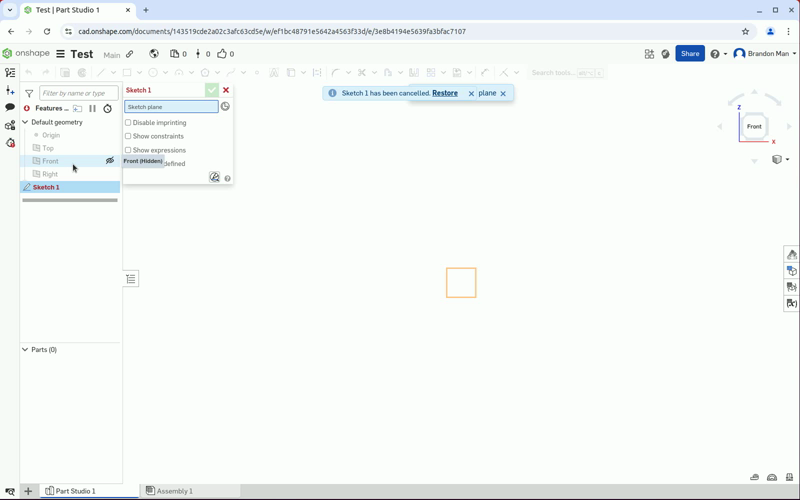
click(73, 163)
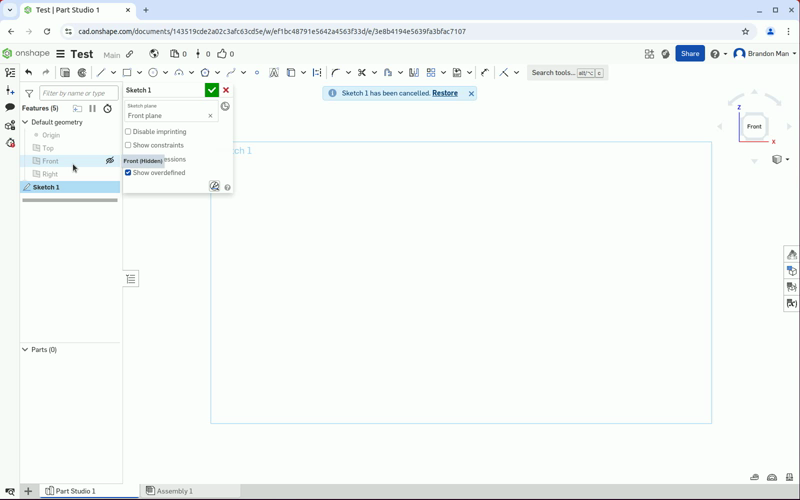
mouse_move(73, 352)
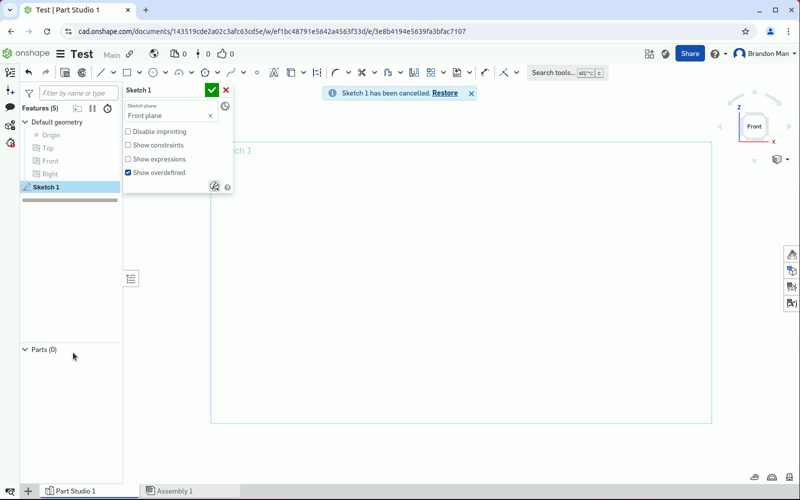
key(y)
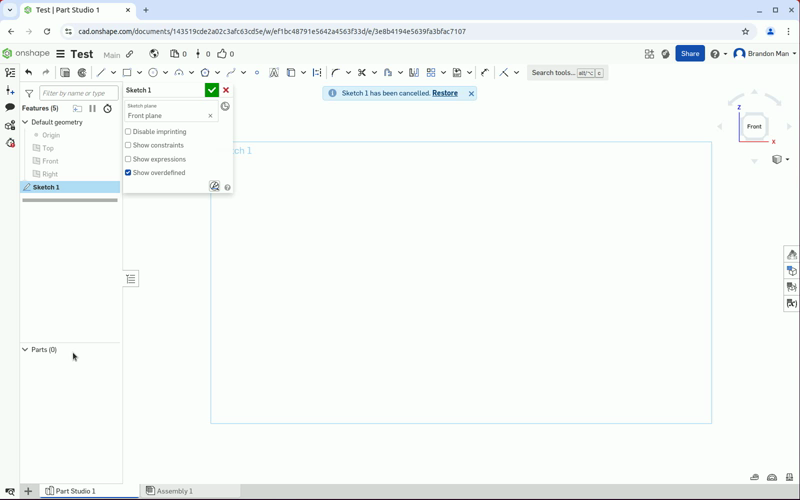
key(l)
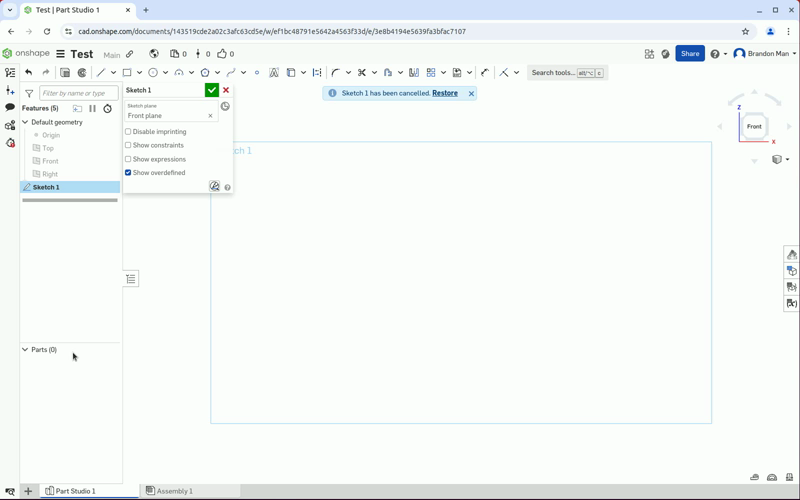
key_down(shift)
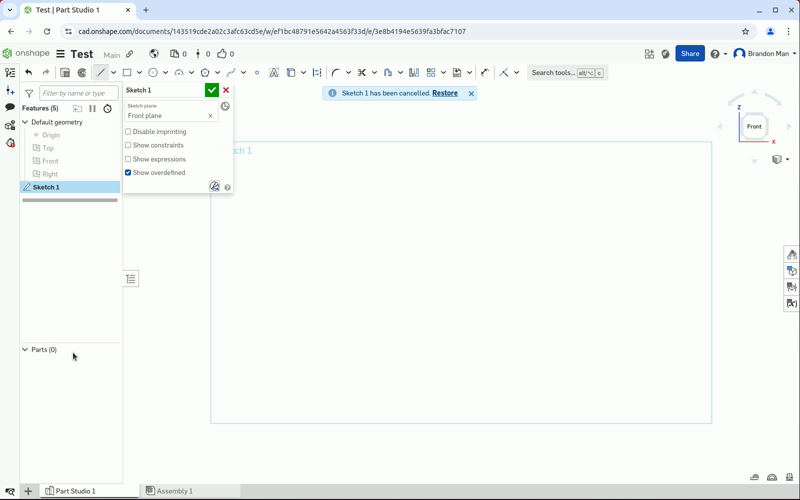
mouse_move(361, 347)
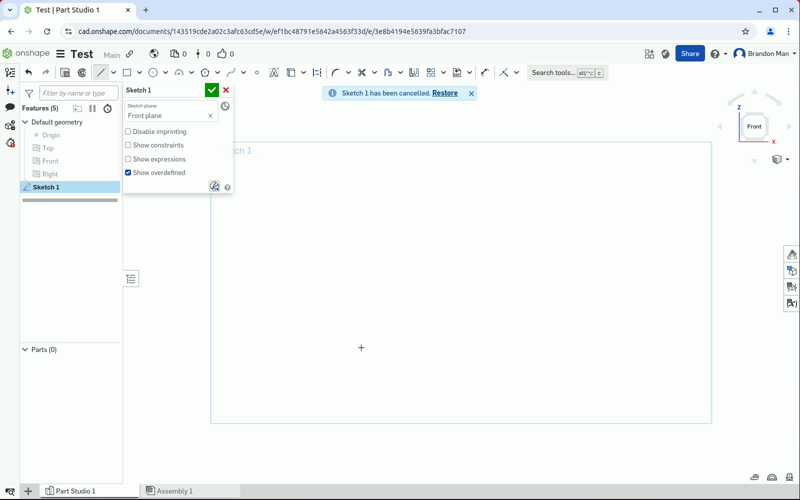
click(361, 347)
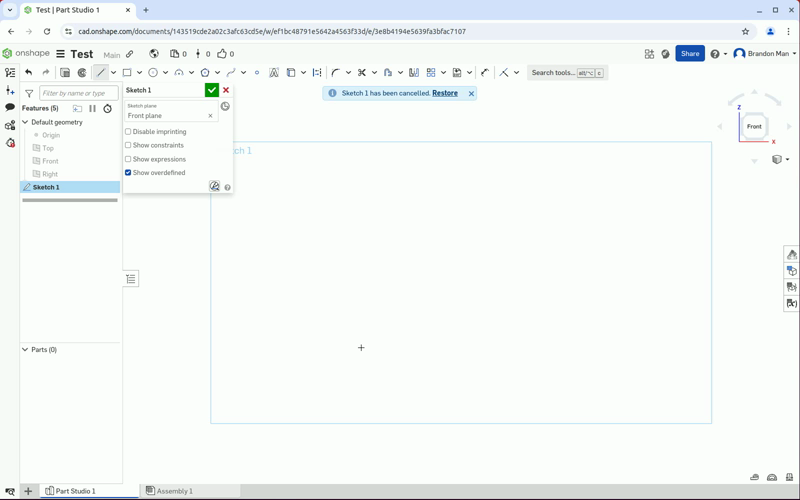
key_up(shift)
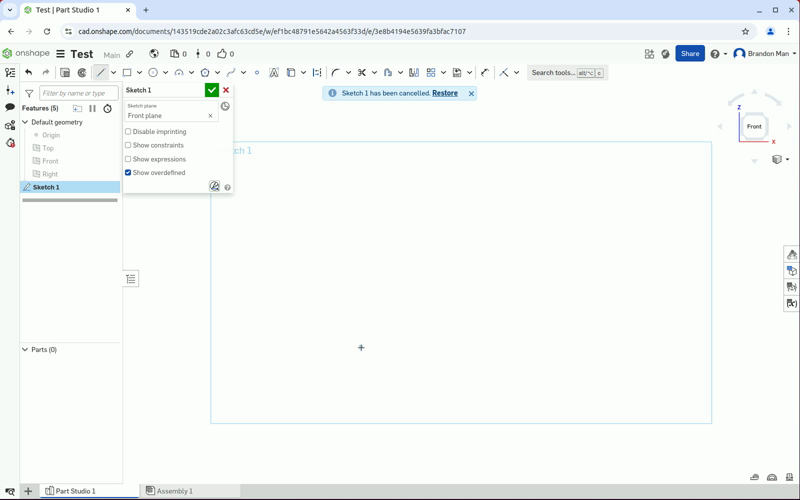
key_down(shift)
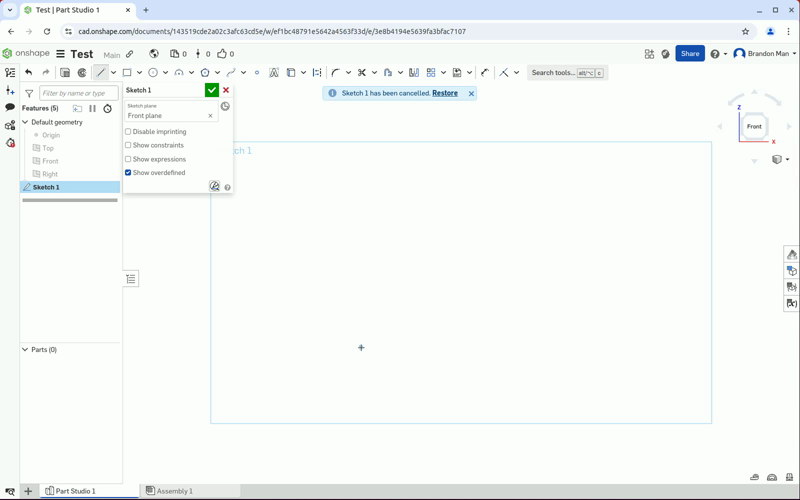
mouse_move(561, 347)
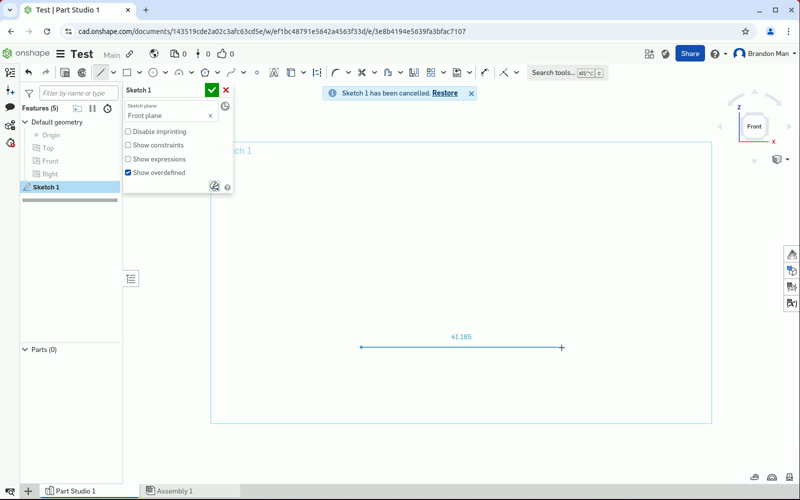
click(561, 347)
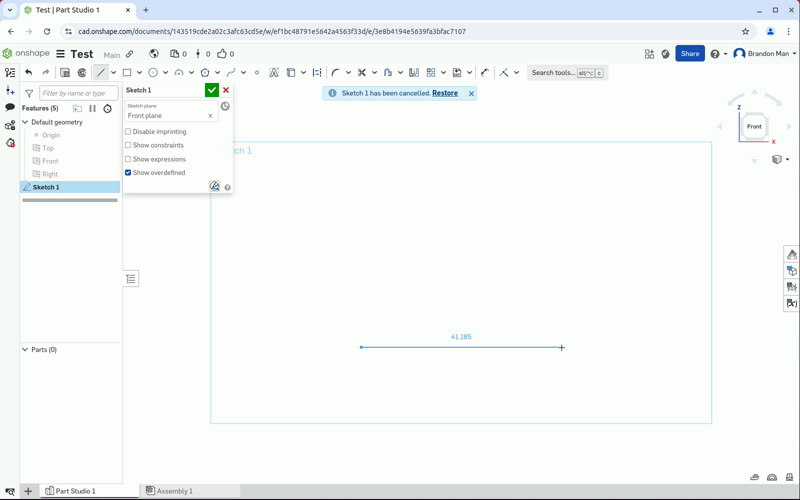
key_up(shift)
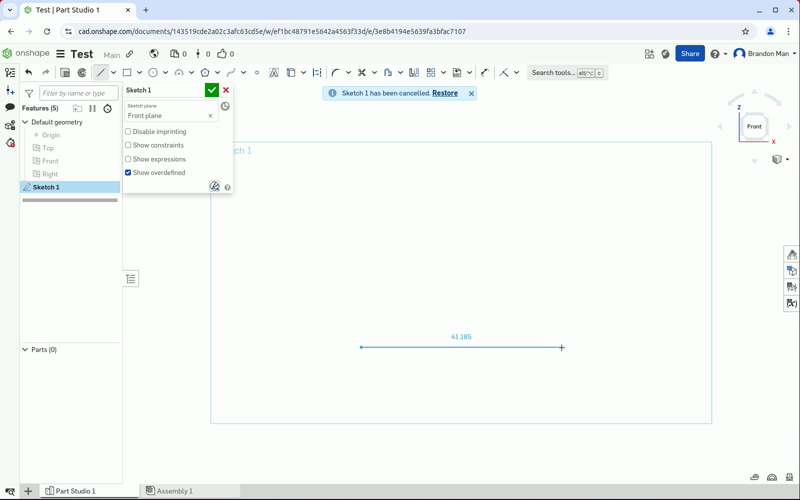
key_down(shift)
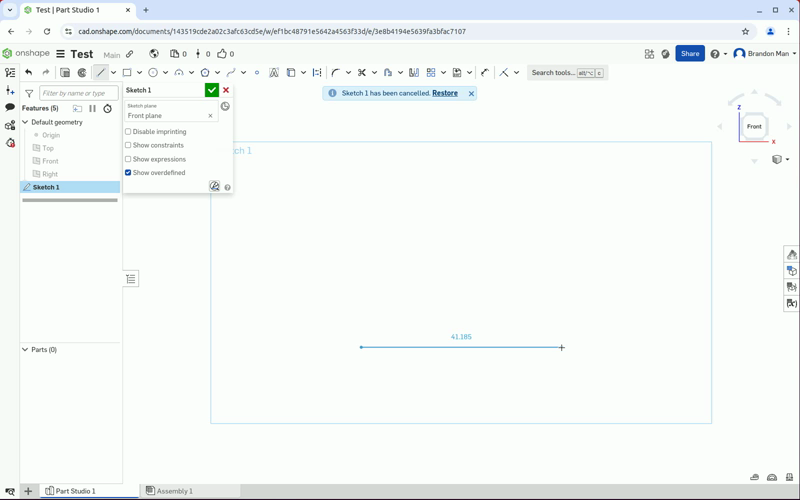
mouse_move(561, 239)
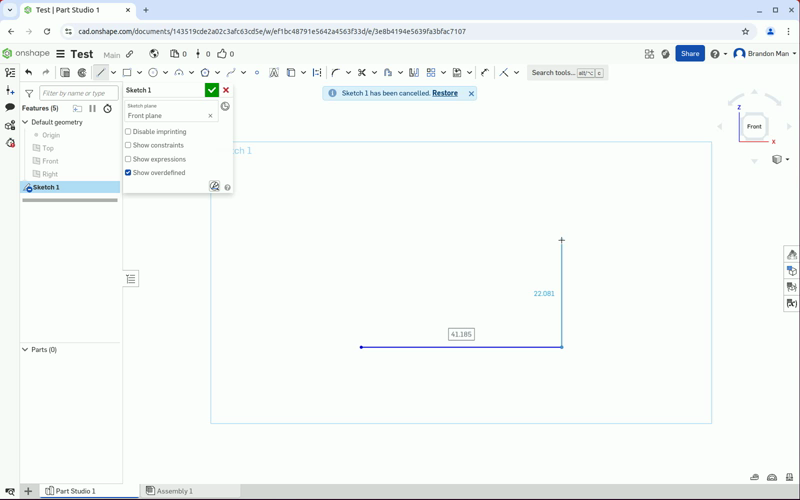
click(561, 239)
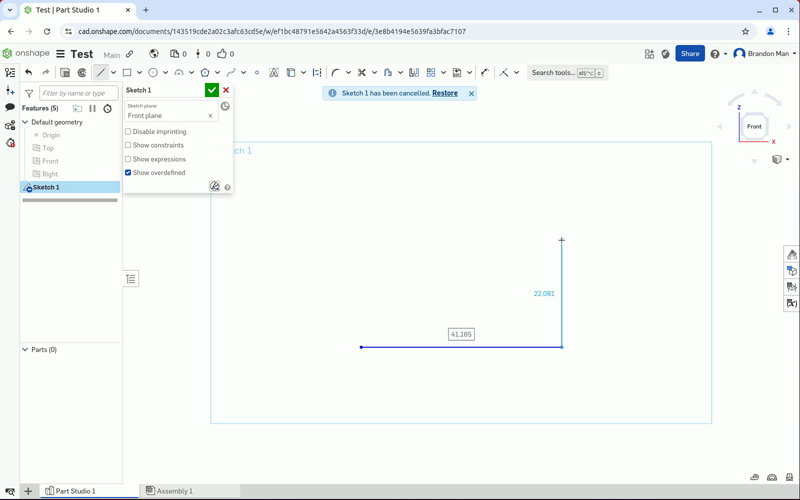
key_up(shift)
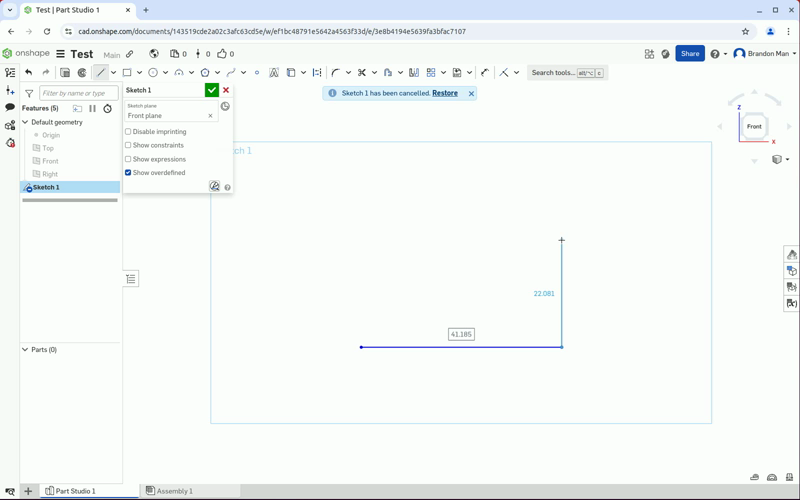
key_down(shift)
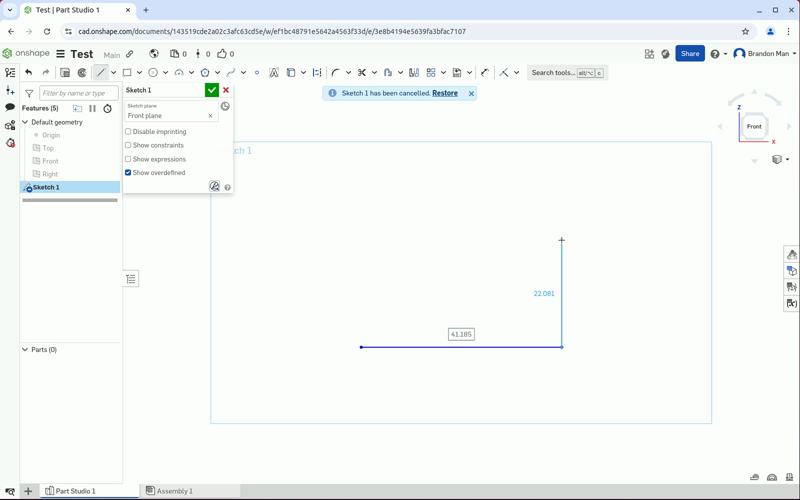
mouse_move(361, 239)
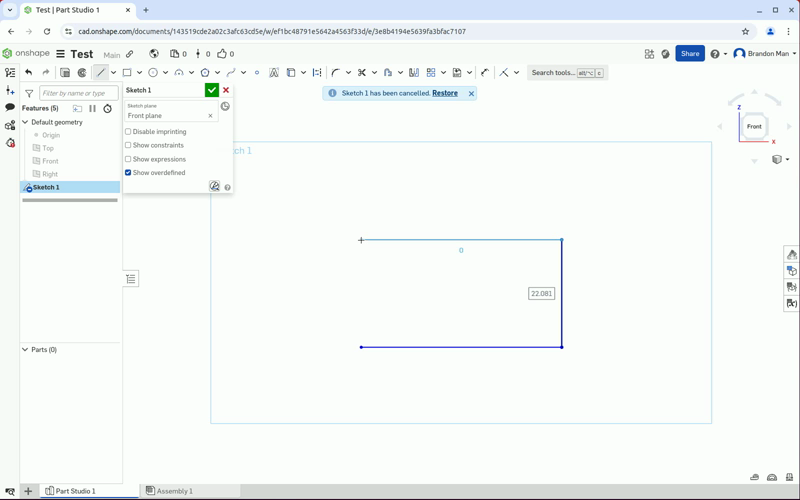
click(361, 239)
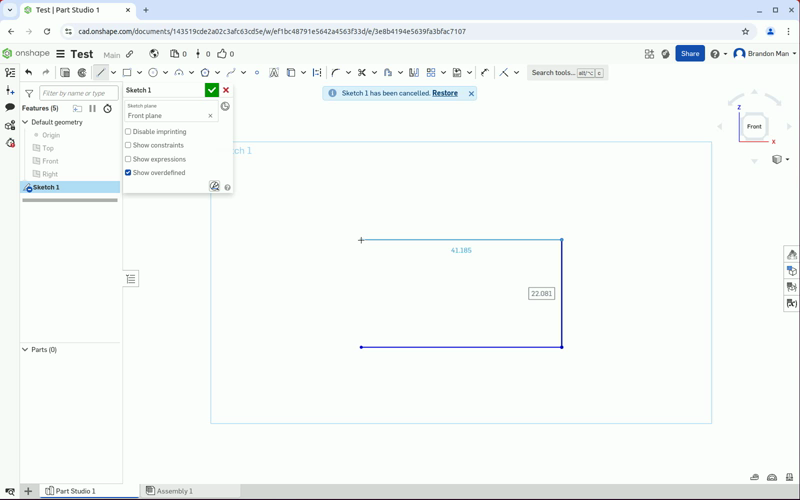
key_up(shift)
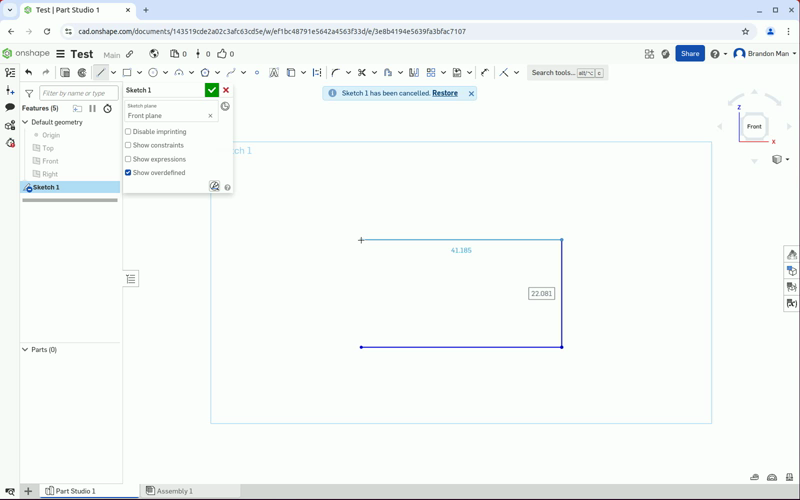
key_down(shift)
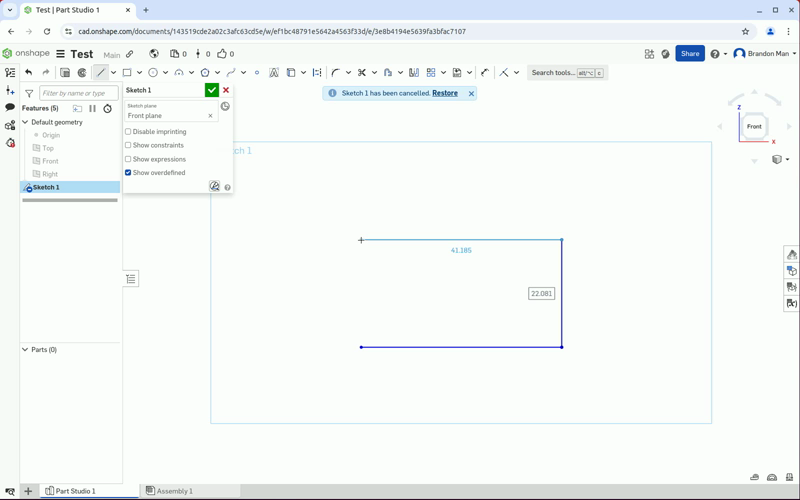
mouse_move(361, 347)
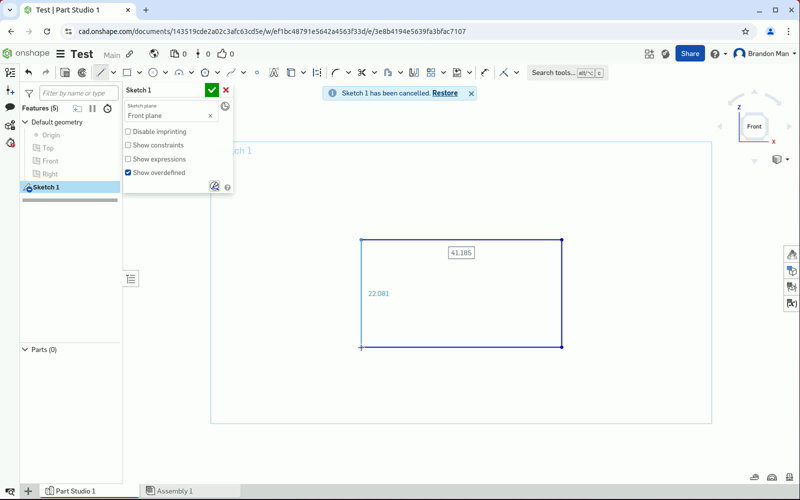
key_up(shift)
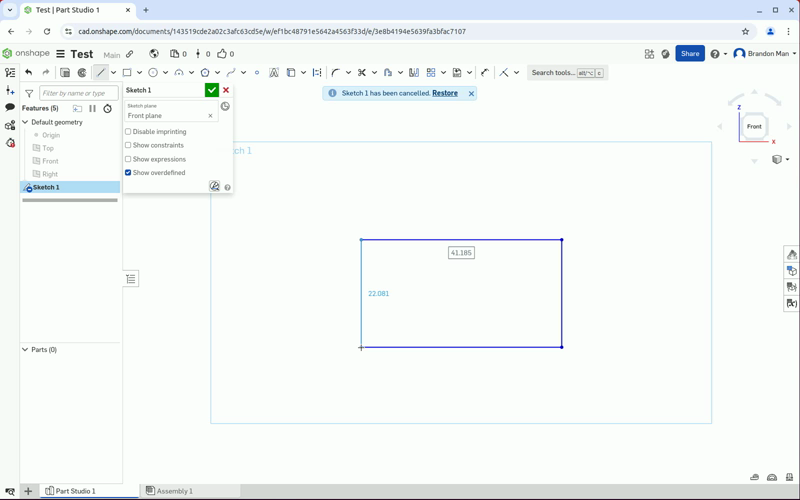
click(361, 347)
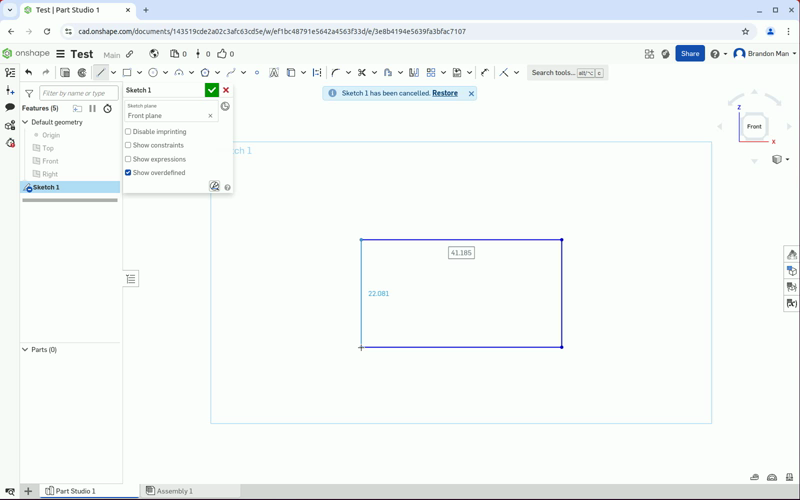
key(esc)
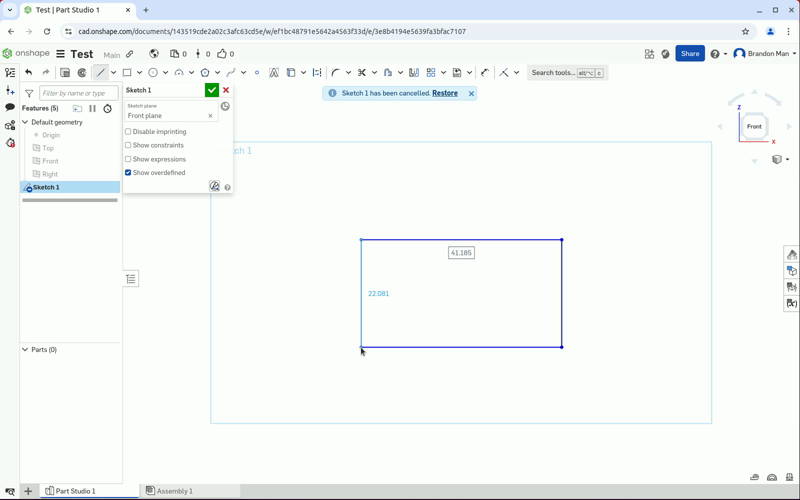
mouse_move(512, 321)
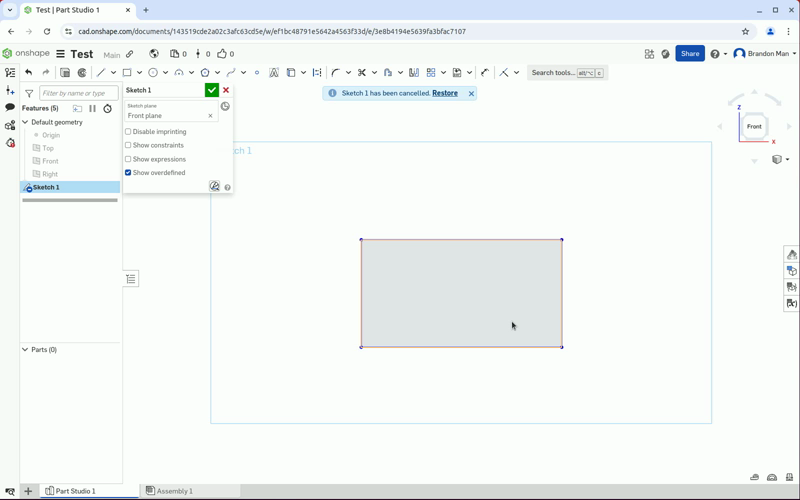
click(512, 321)
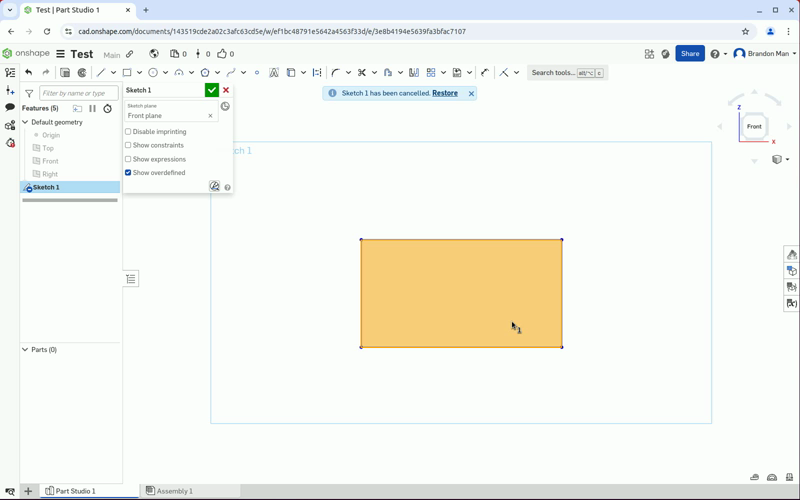
mouse_move(73, 352)
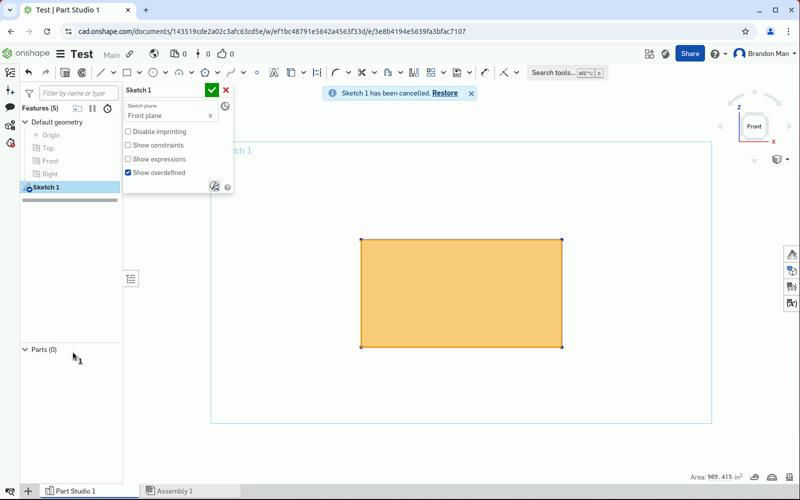
key(shift+y)
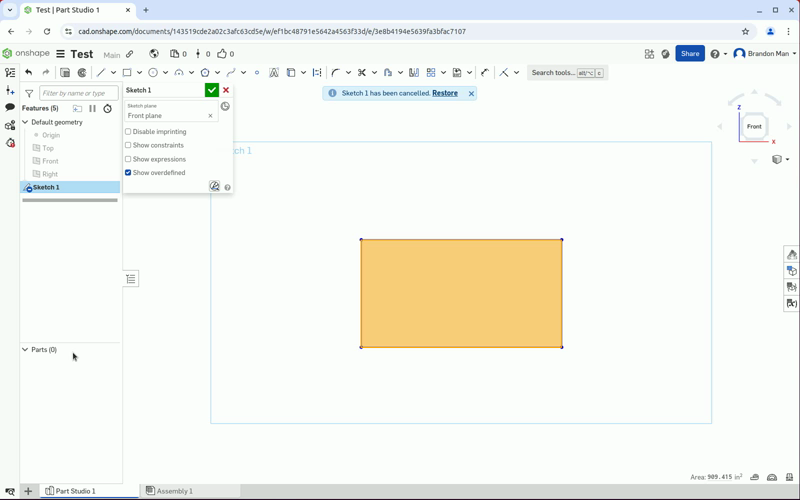
key(shift+e)
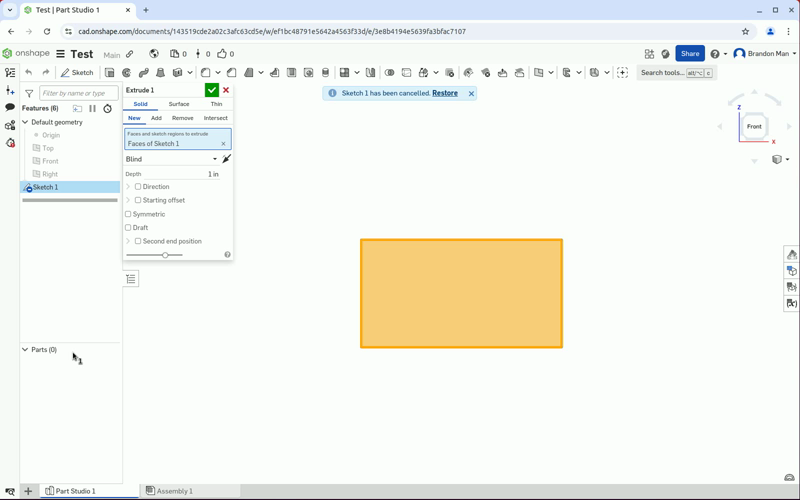
mouse_move(143, 106)
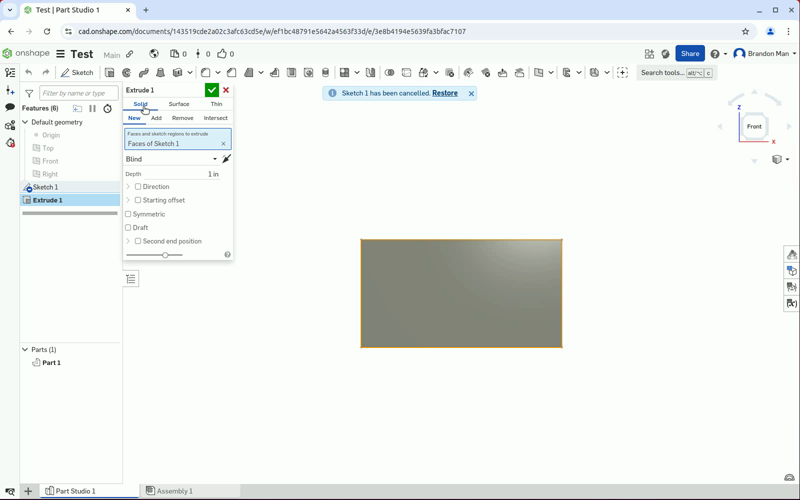
click(143, 106)
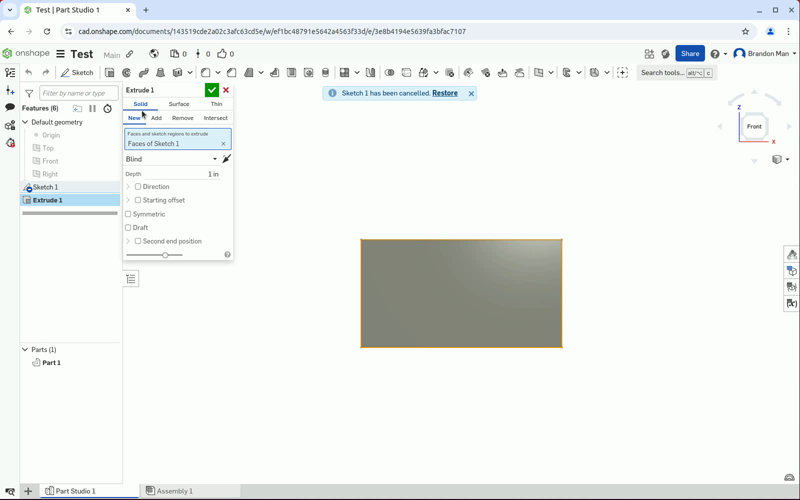
mouse_move(137, 120)
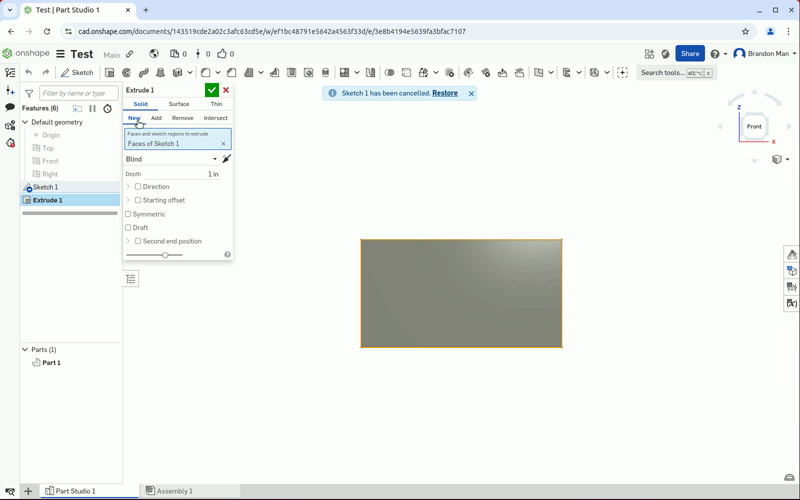
click(137, 120)
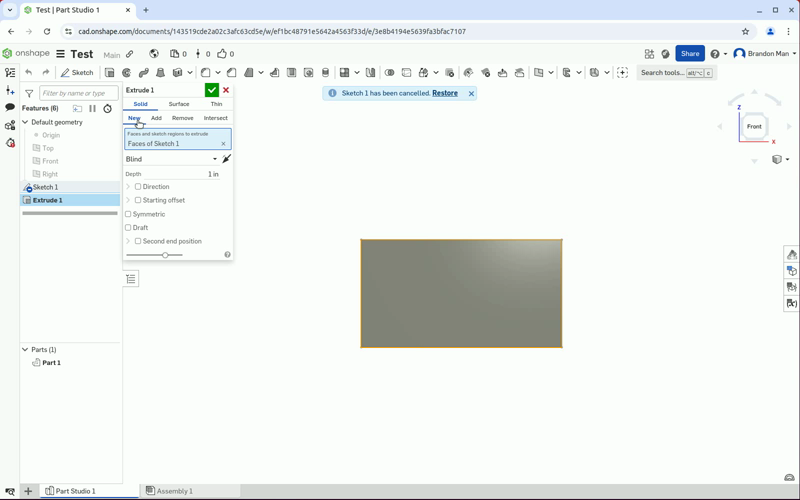
key(tab, 4)
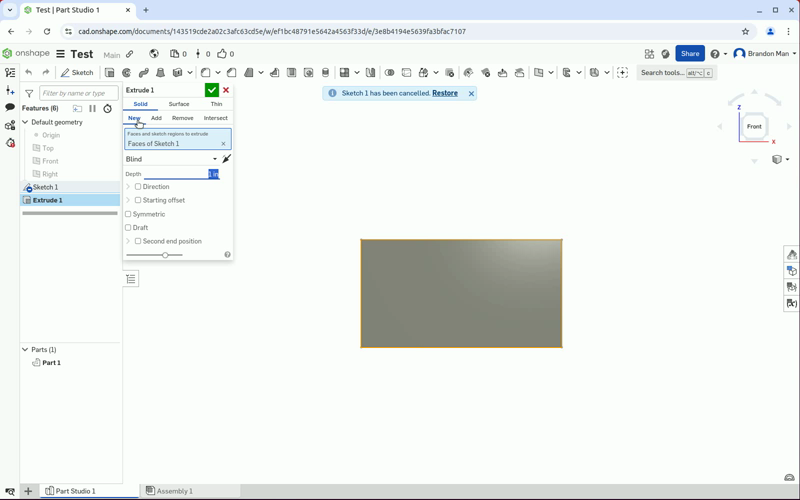
text(-23.108)
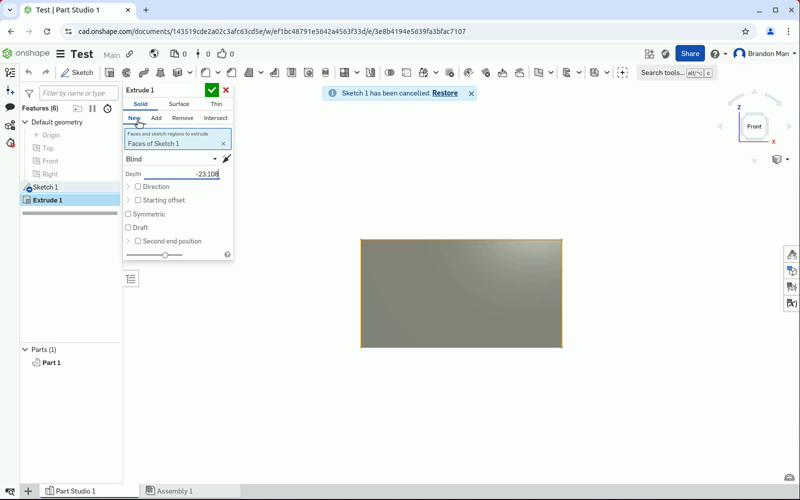
key(enter)
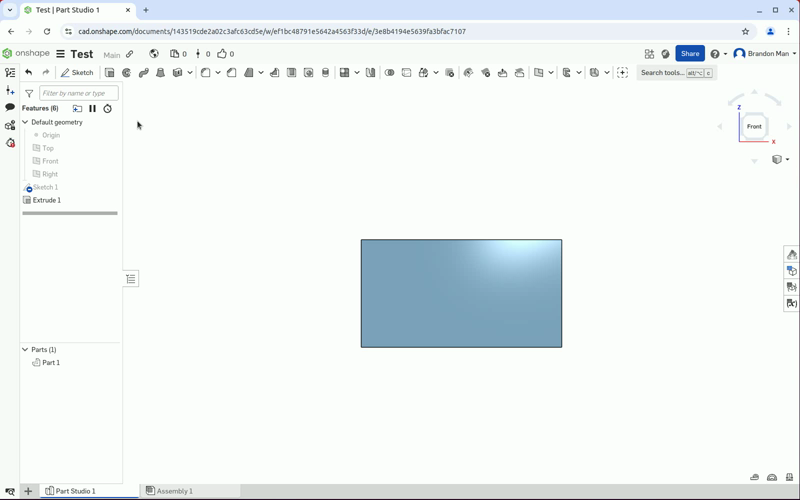
key(shift+h)
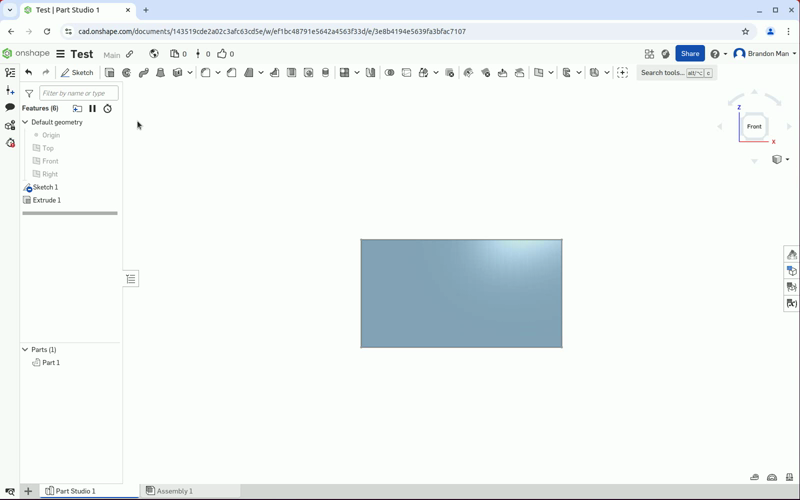
key(shift+h)
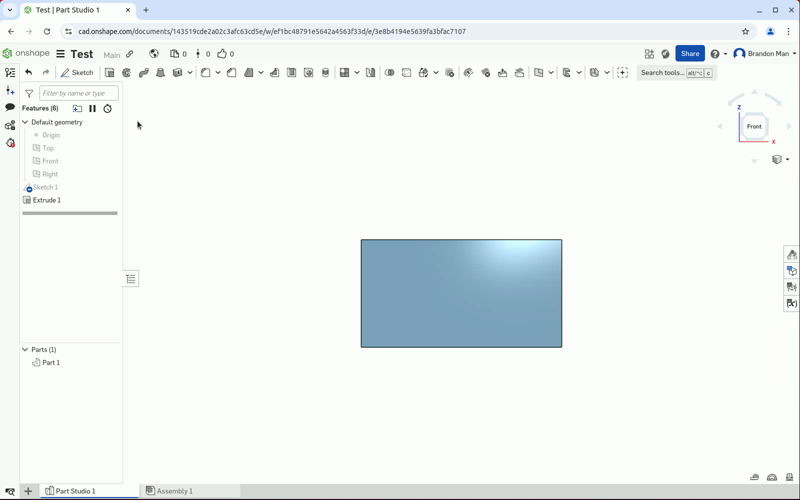
mouse_move(73, 189)
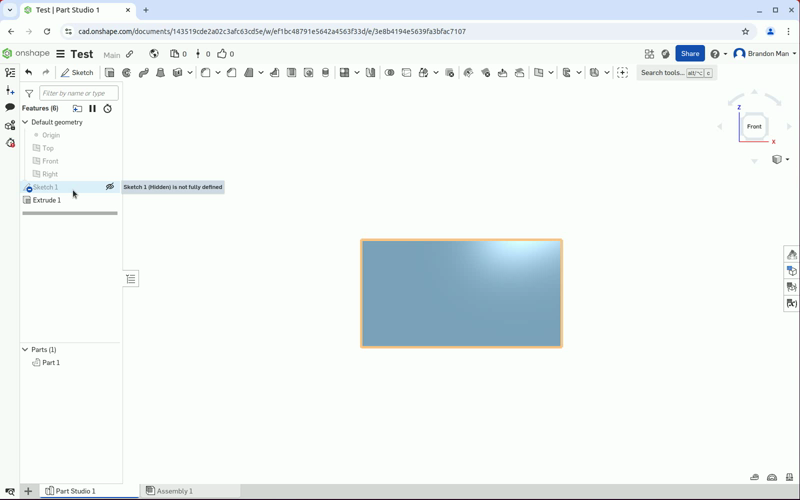
click(73, 189)
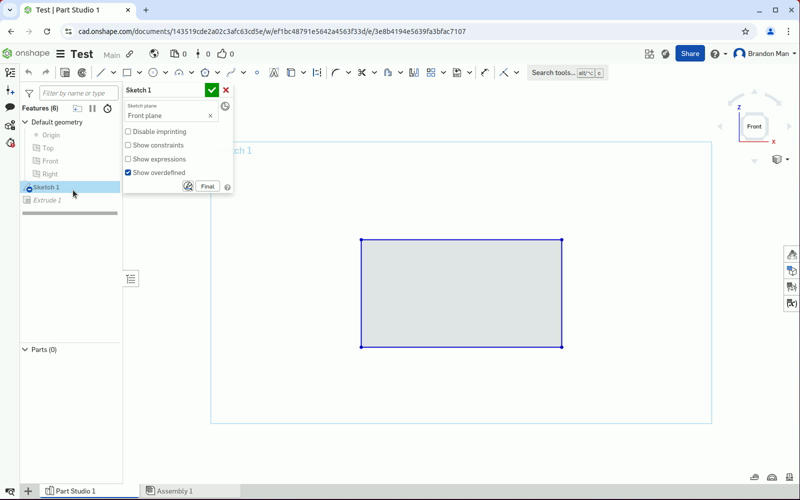
mouse_move(229, 92)
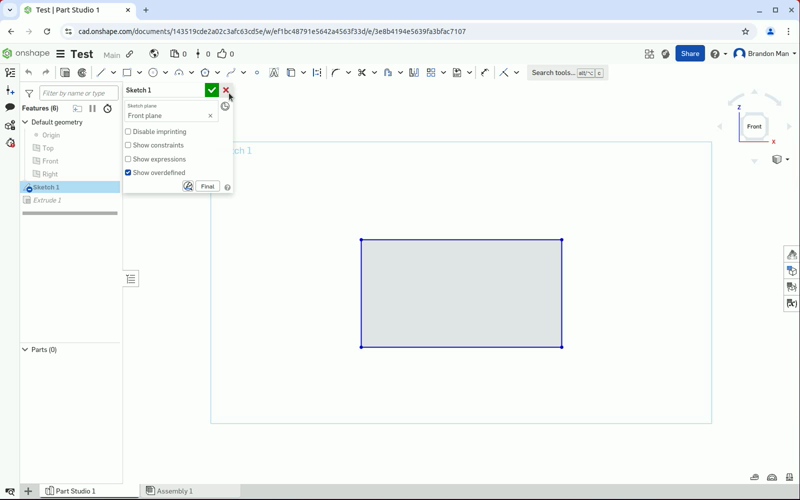
click(229, 92)
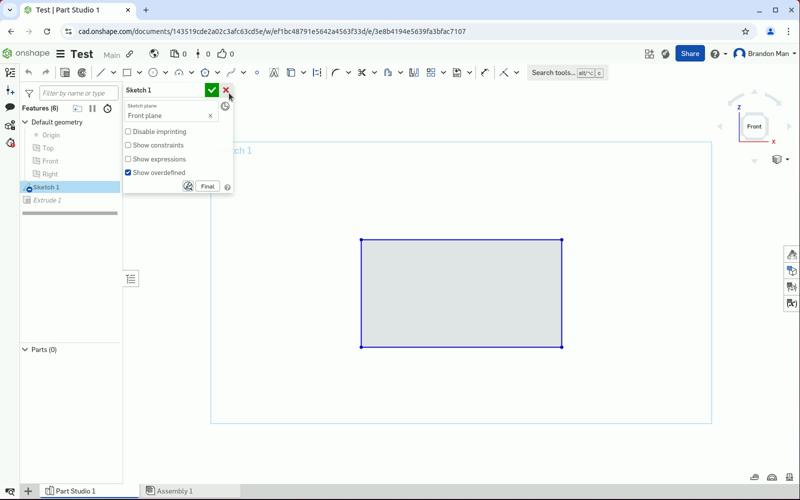
key(shift+s)
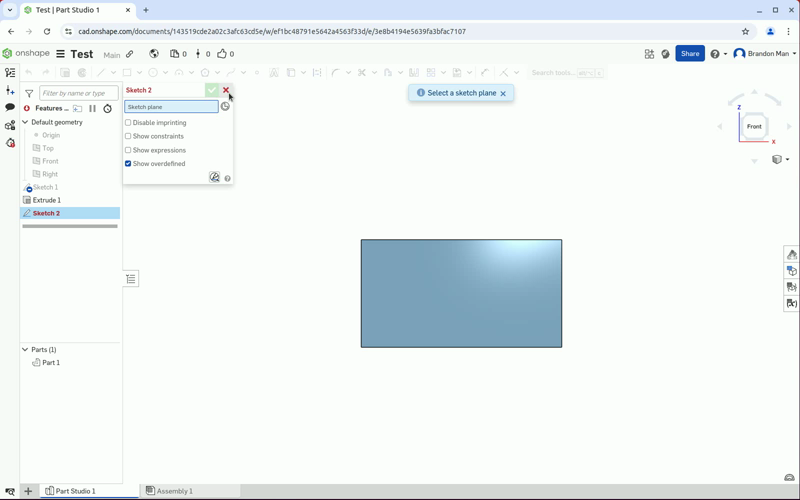
mouse_move(73, 163)
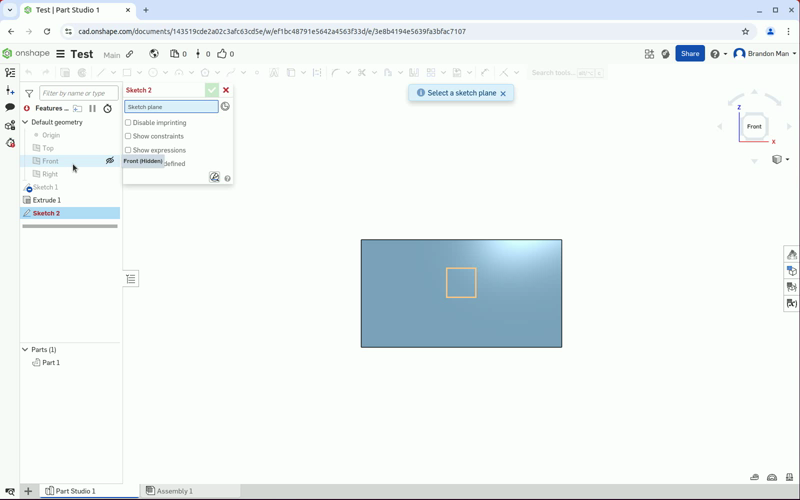
click(73, 163)
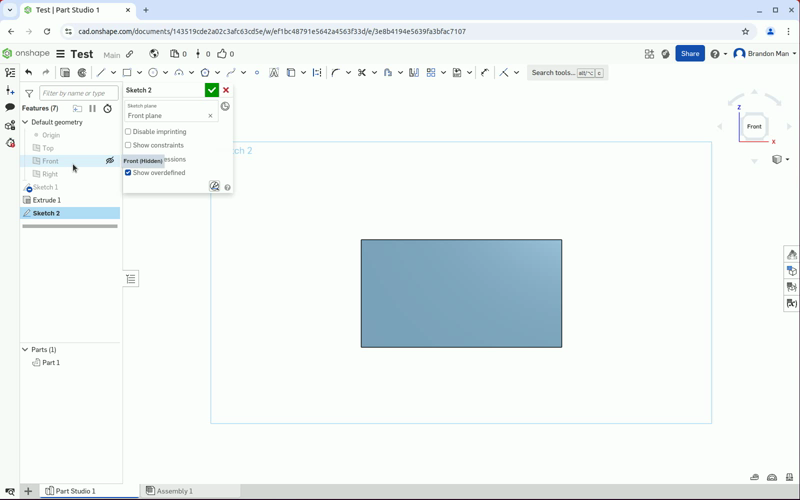
mouse_move(73, 352)
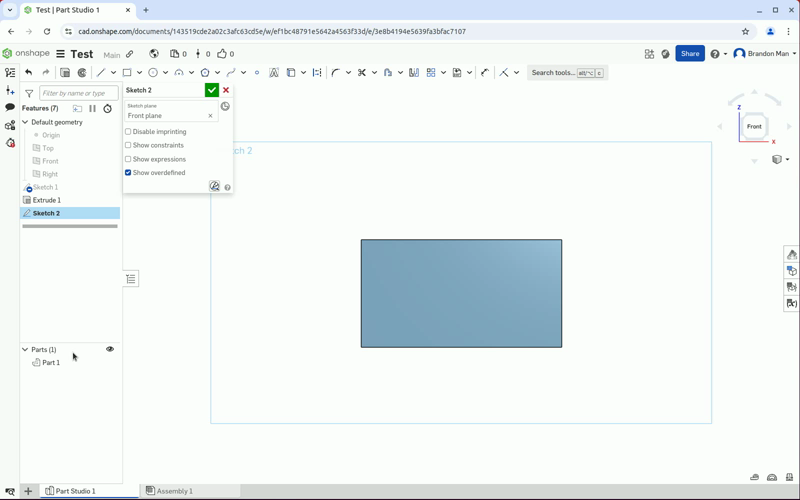
key(y)
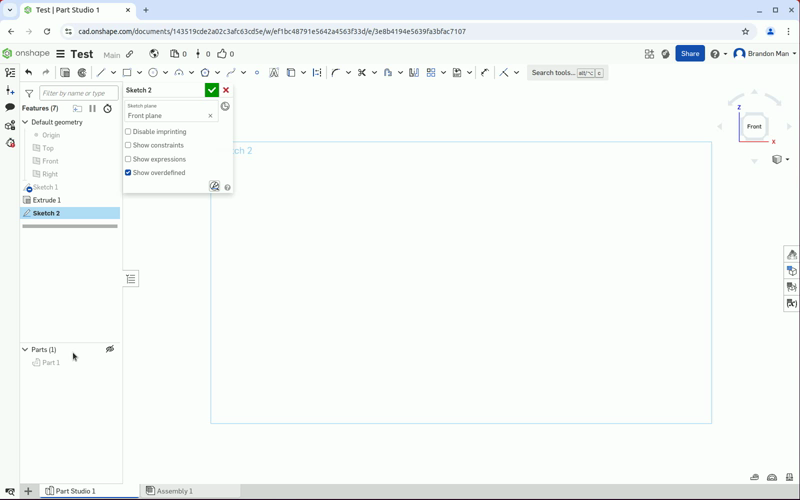
key(l)
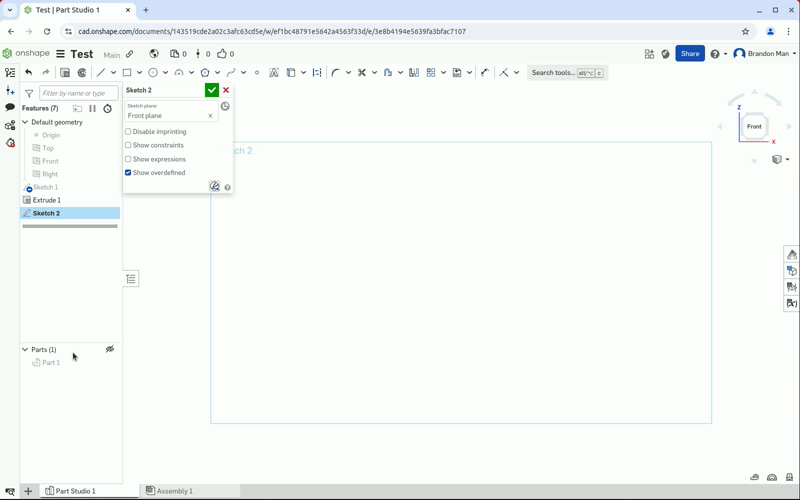
key_down(shift)
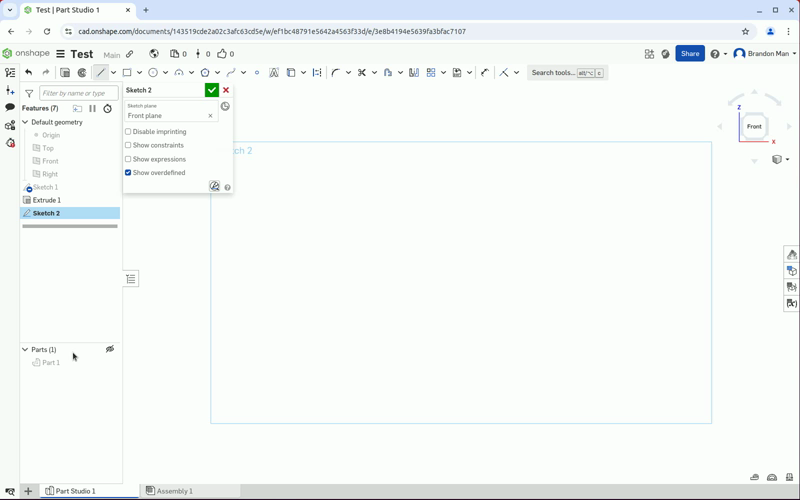
mouse_move(361, 347)
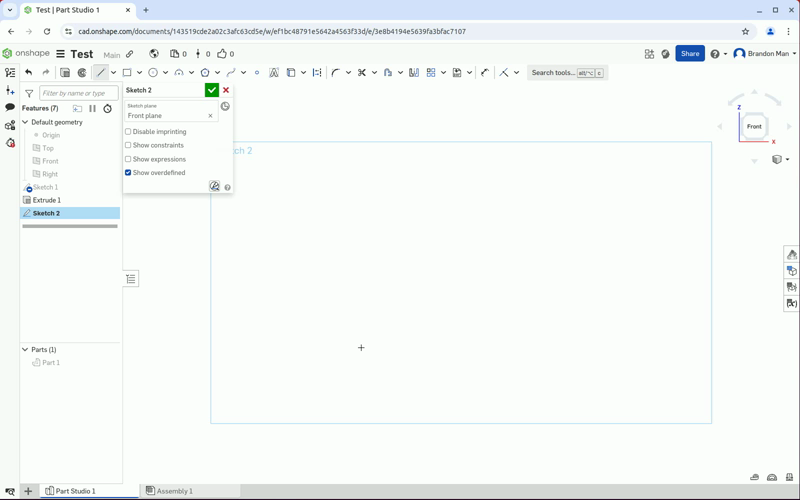
click(361, 347)
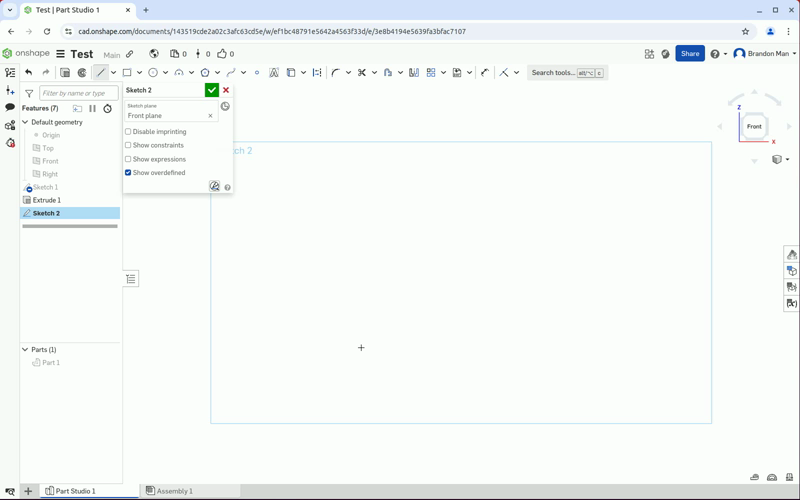
key_up(shift)
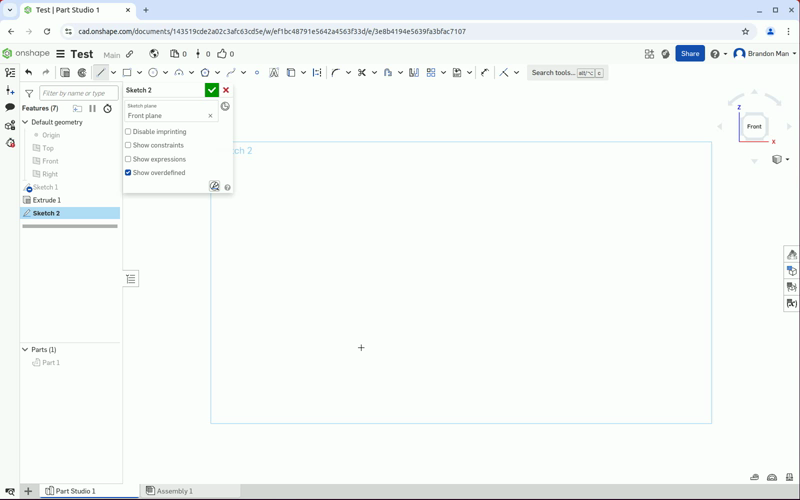
key_down(shift)
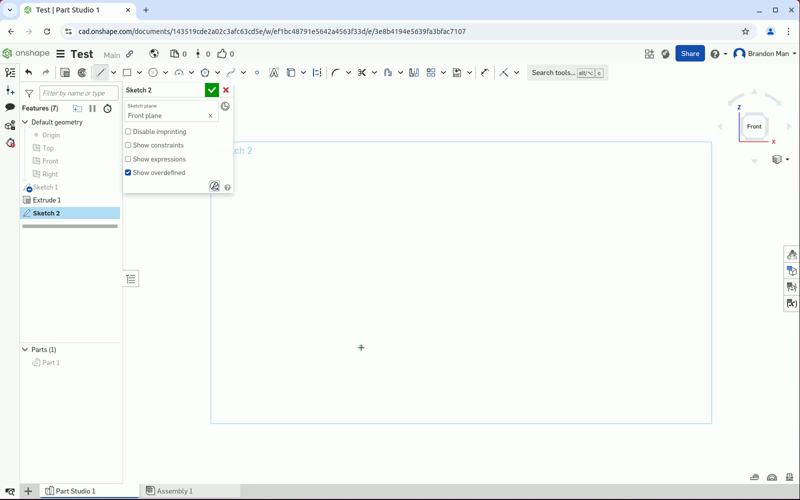
mouse_move(561, 347)
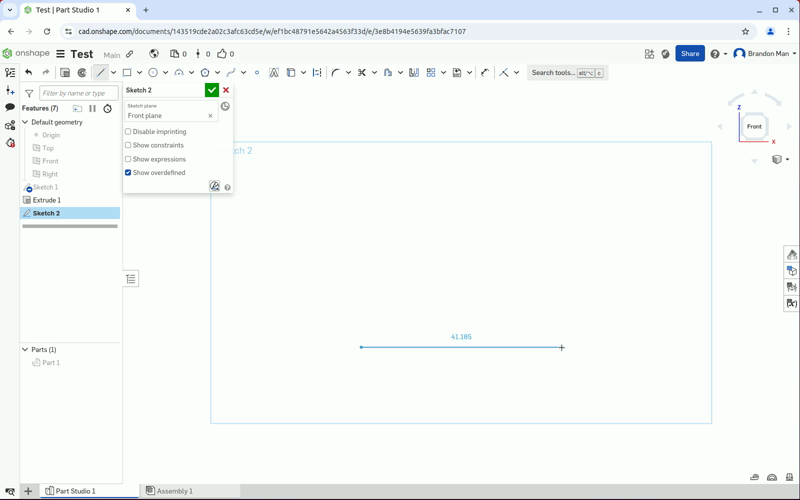
click(561, 347)
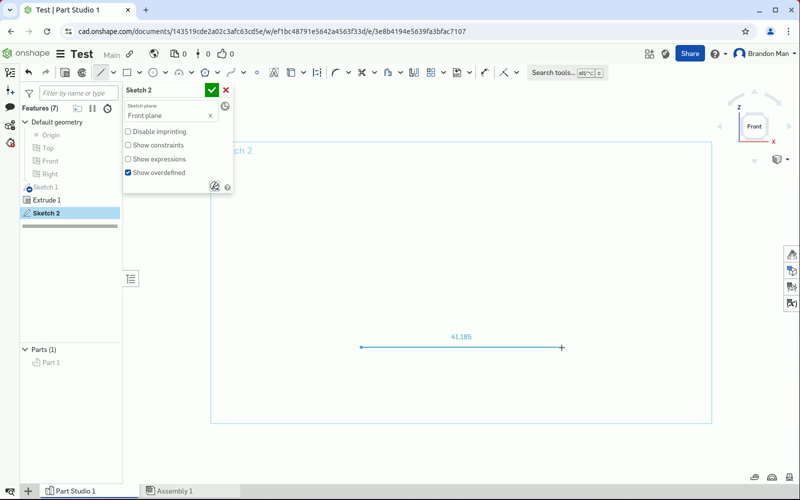
key_up(shift)
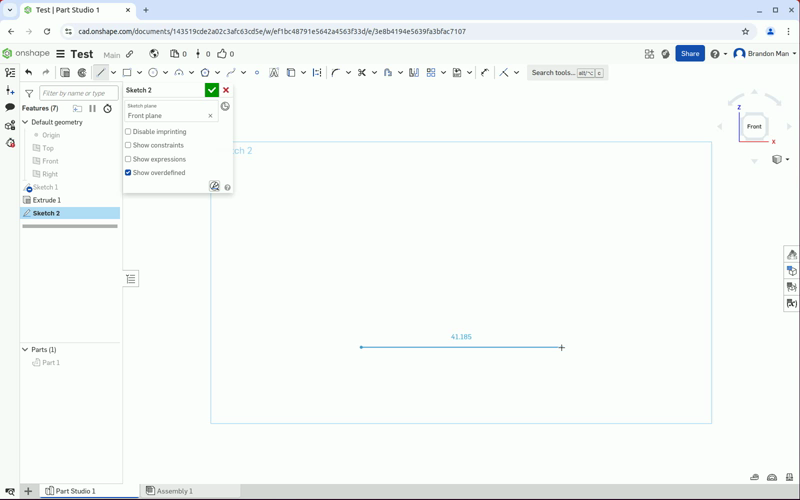
key_down(shift)
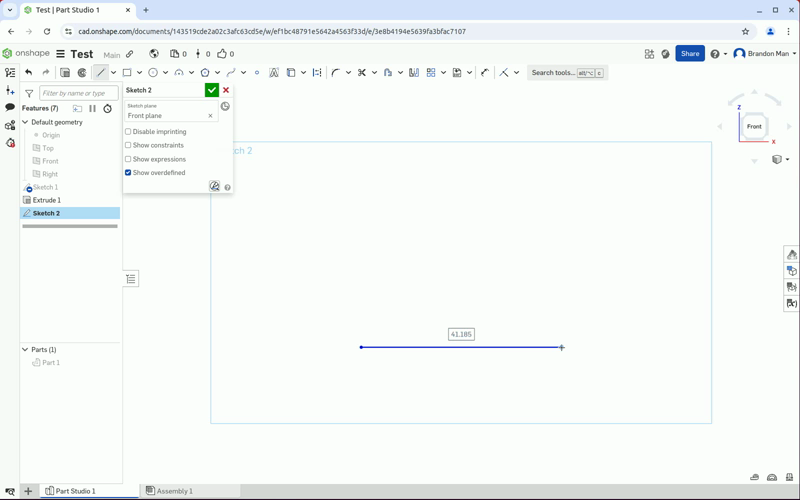
mouse_move(561, 239)
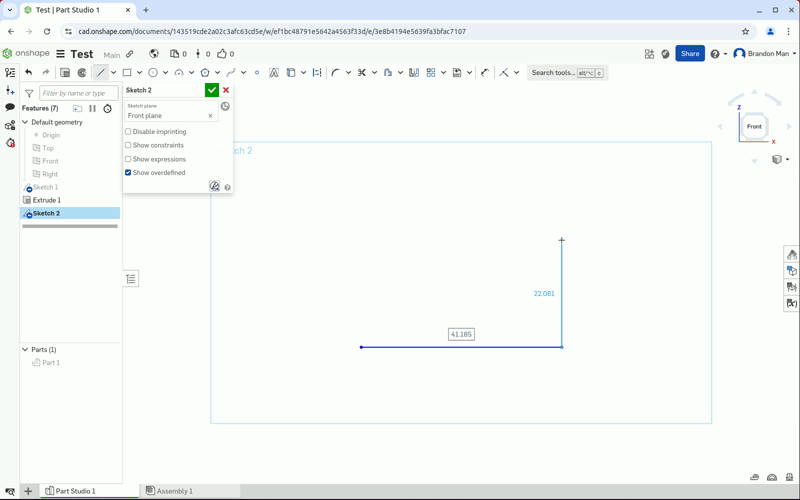
click(561, 239)
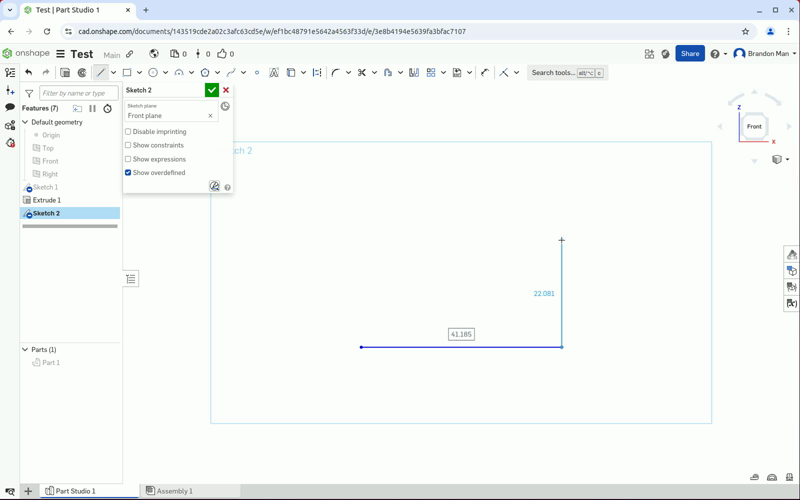
key_up(shift)
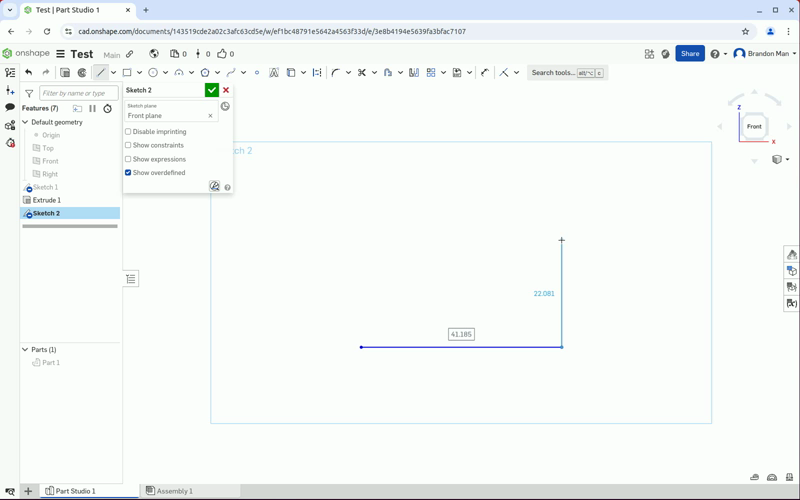
key_down(shift)
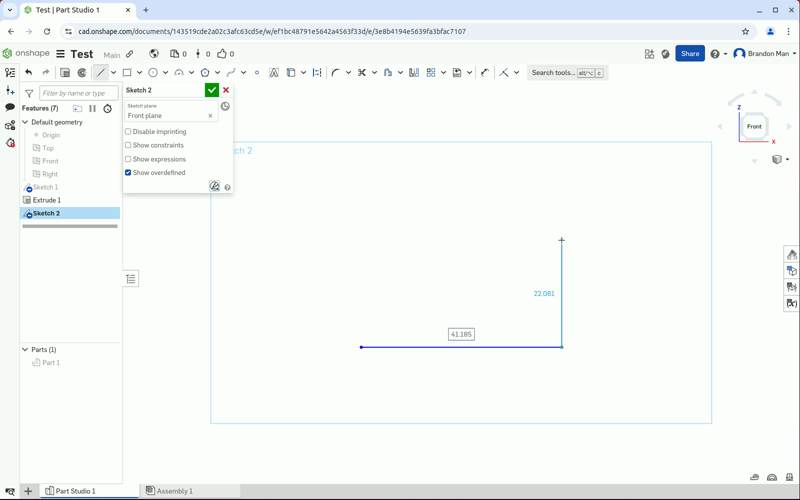
mouse_move(361, 239)
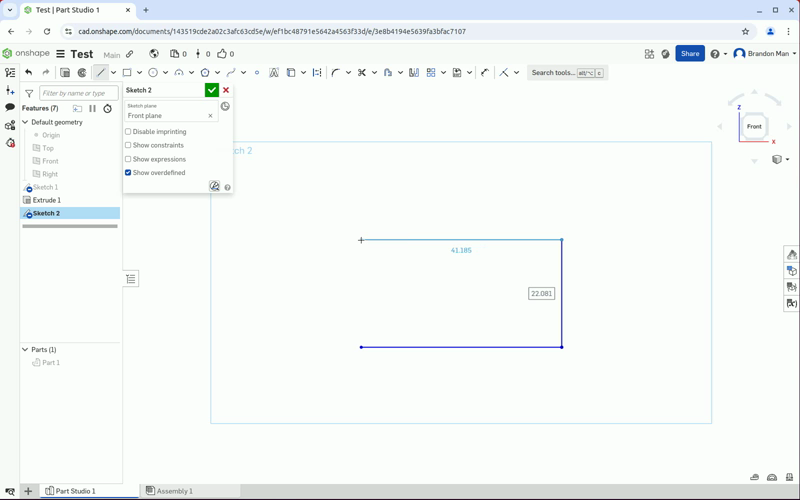
click(361, 239)
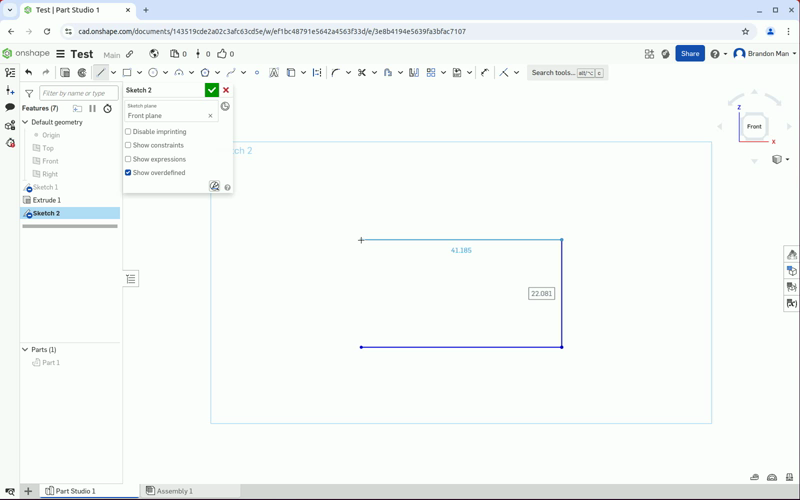
key_up(shift)
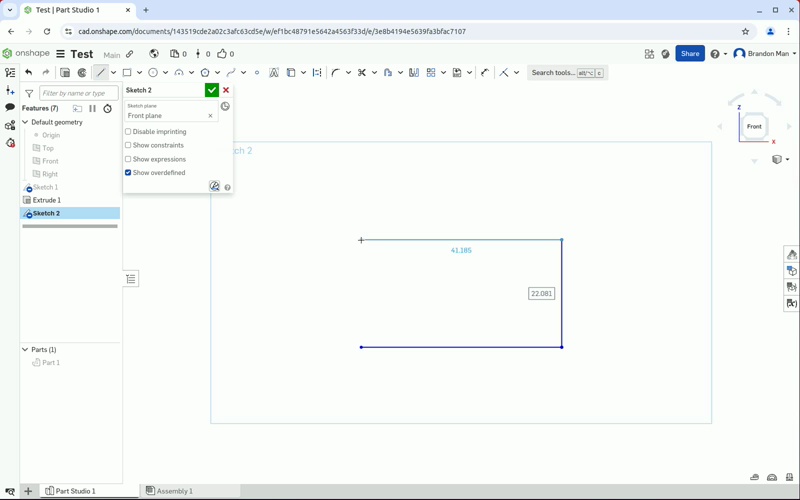
key_down(shift)
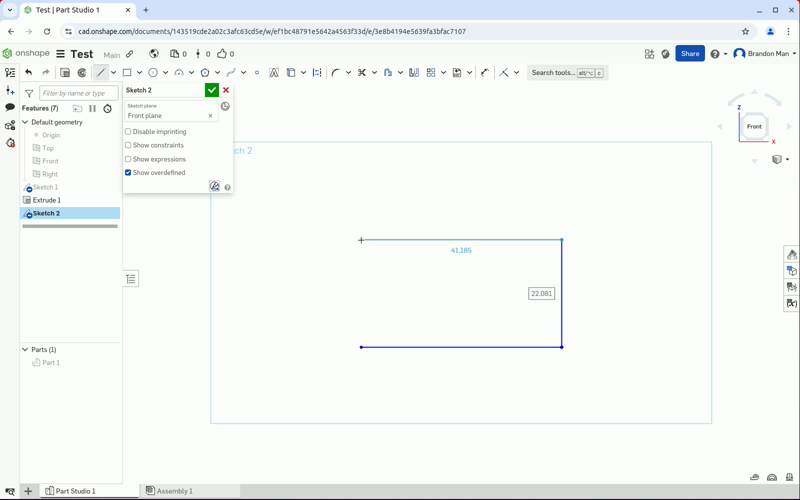
mouse_move(361, 347)
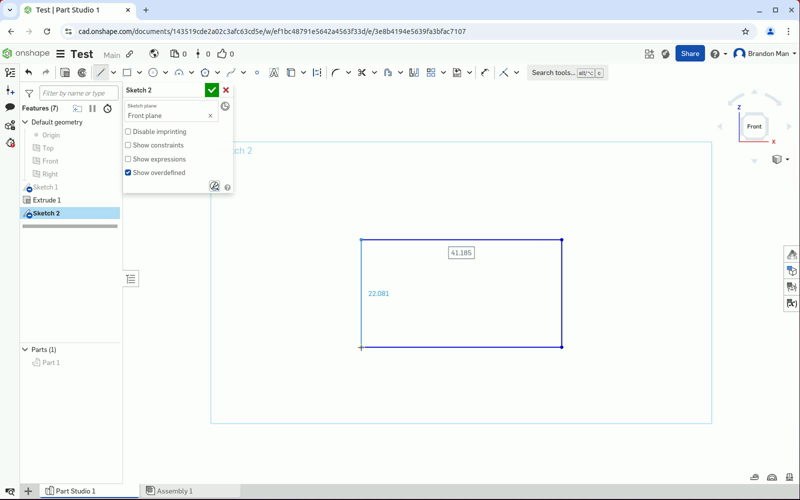
key_up(shift)
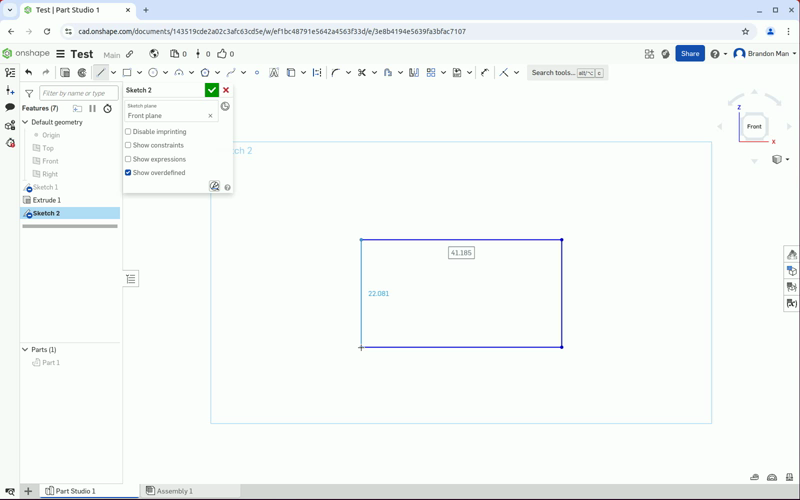
click(361, 347)
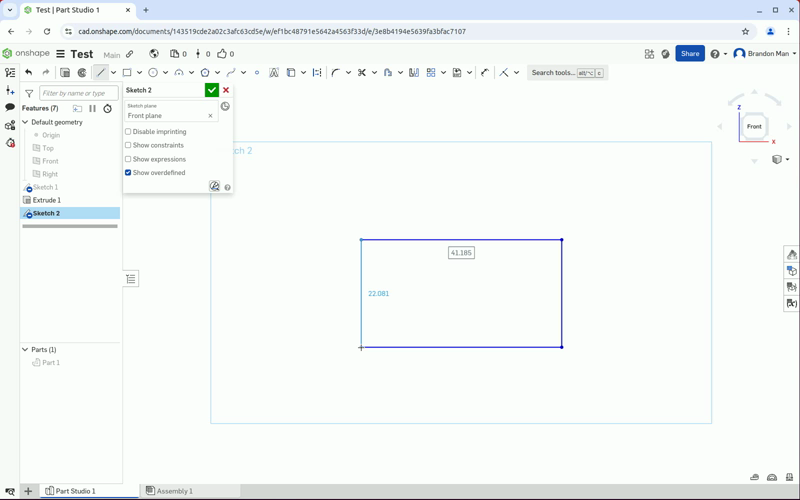
key(esc)
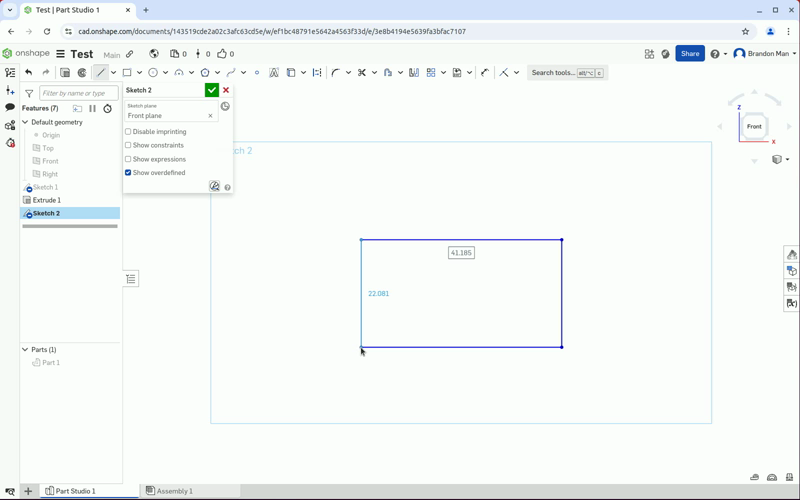
mouse_move(506, 319)
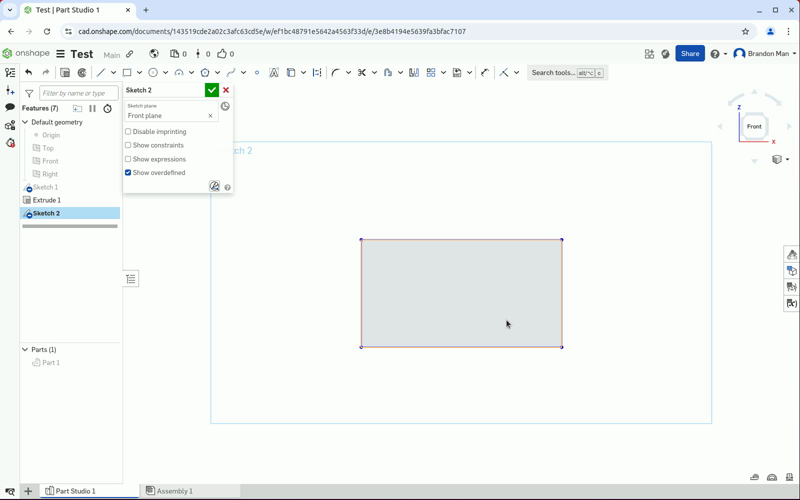
click(506, 319)
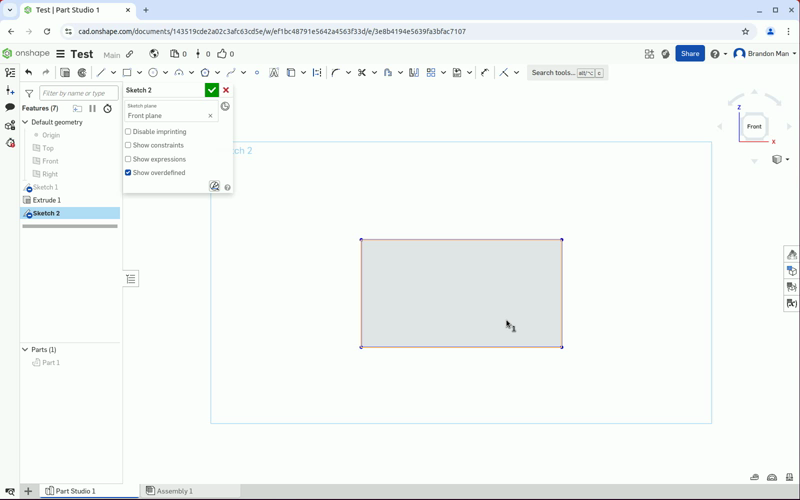
mouse_move(73, 352)
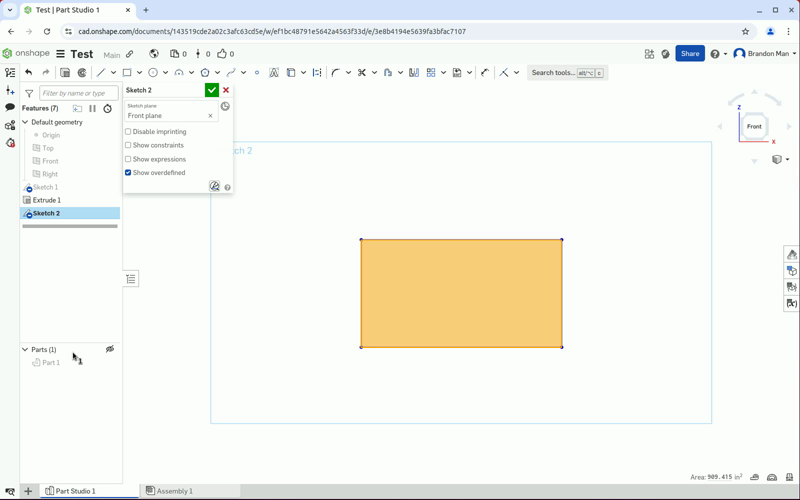
key(shift+y)
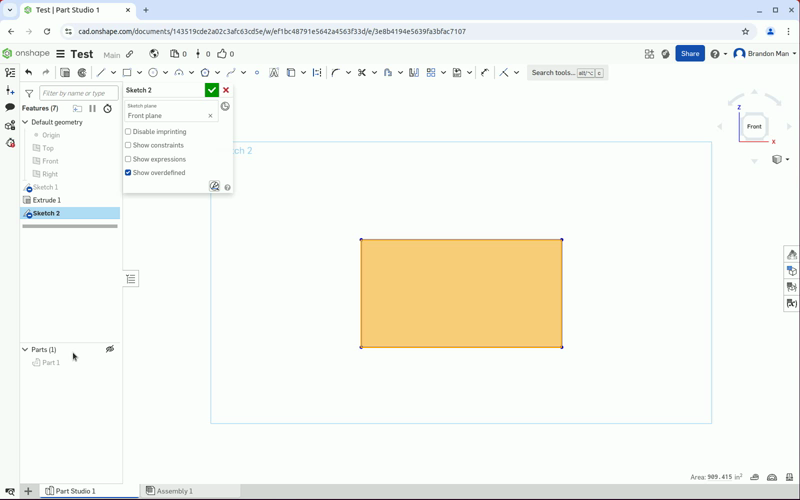
key(shift+e)
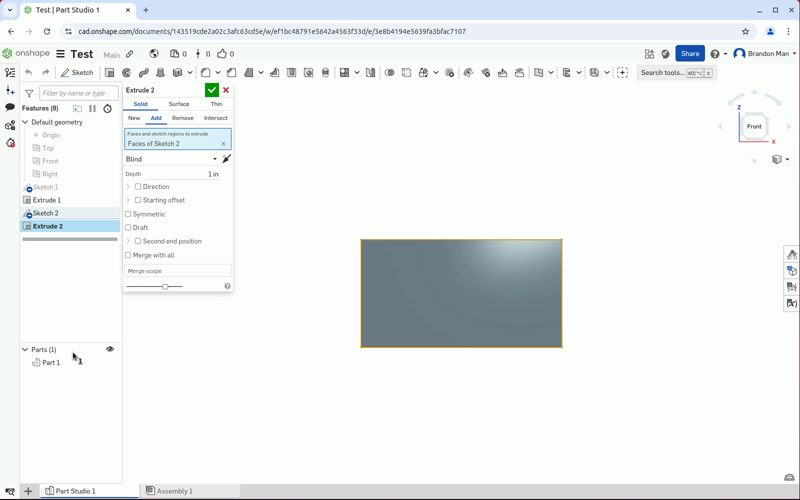
mouse_move(143, 106)
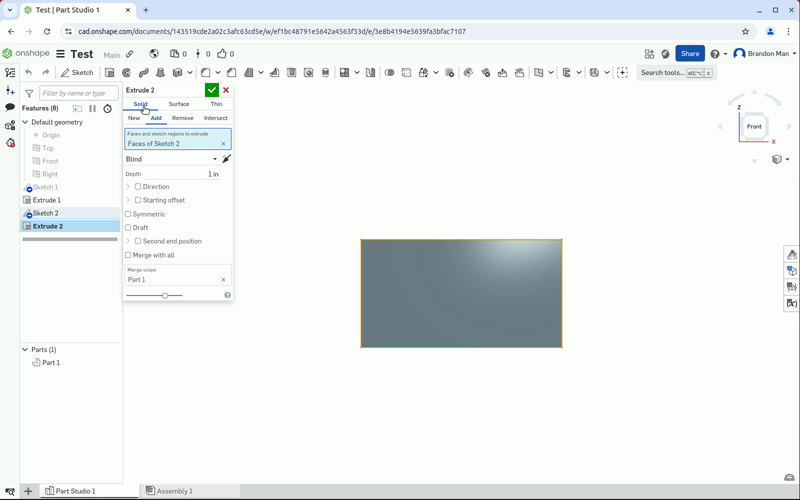
click(143, 106)
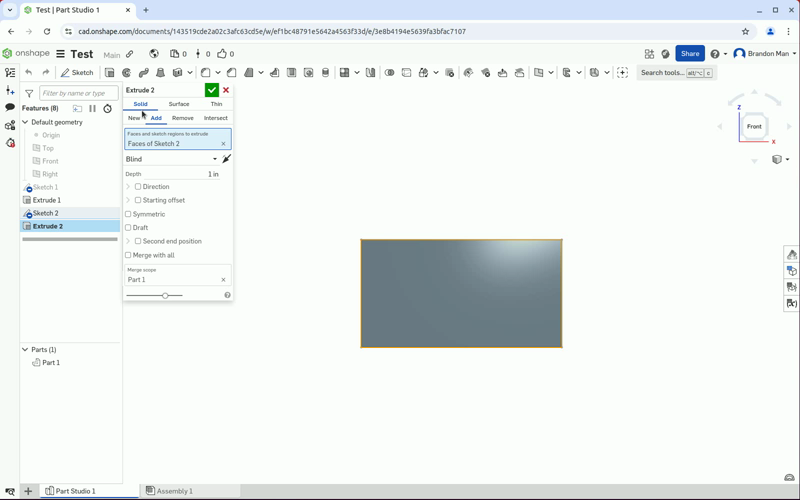
mouse_move(137, 120)
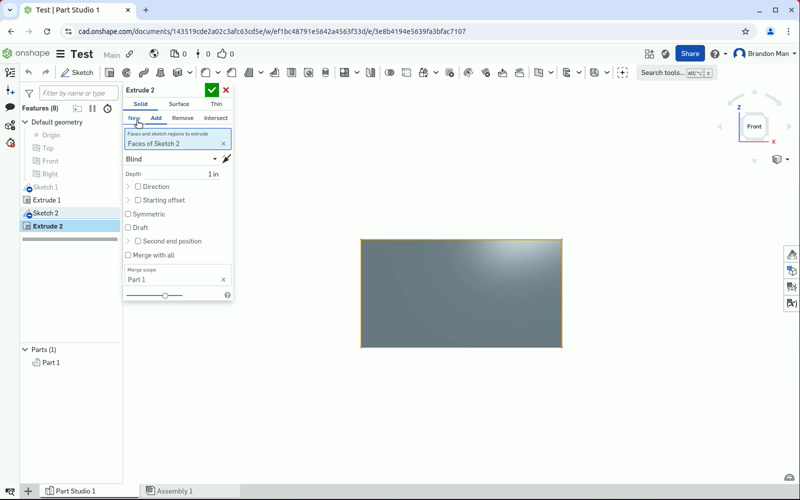
click(137, 120)
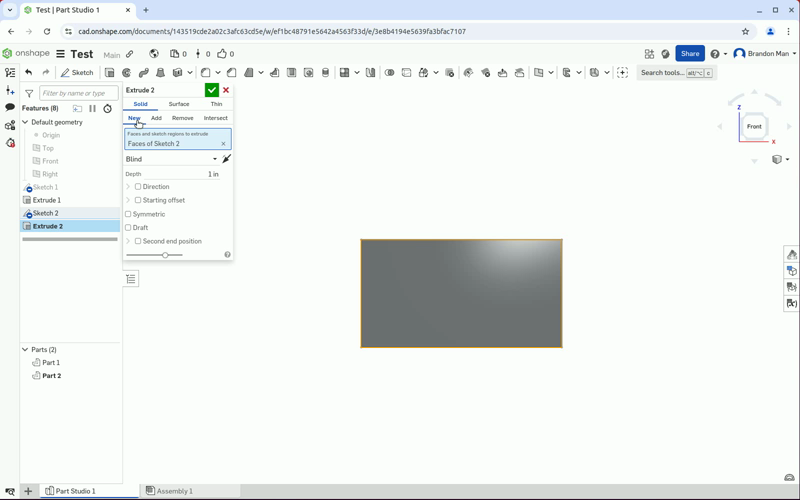
key(tab, 4)
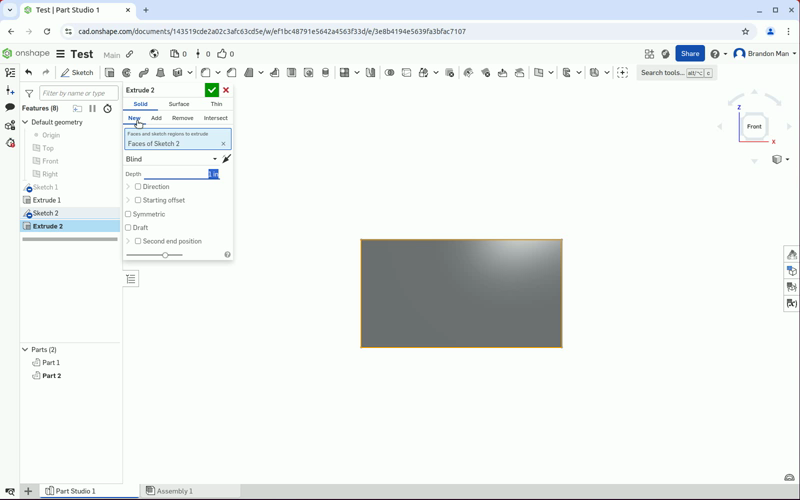
text(-23.108)
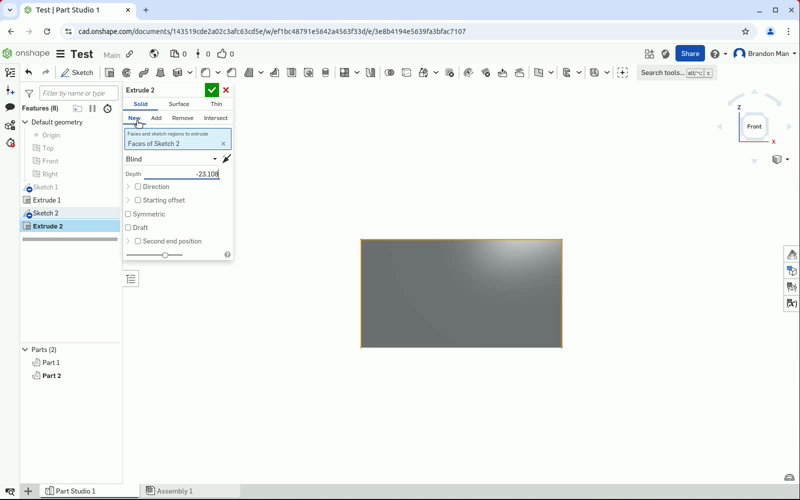
key(enter)
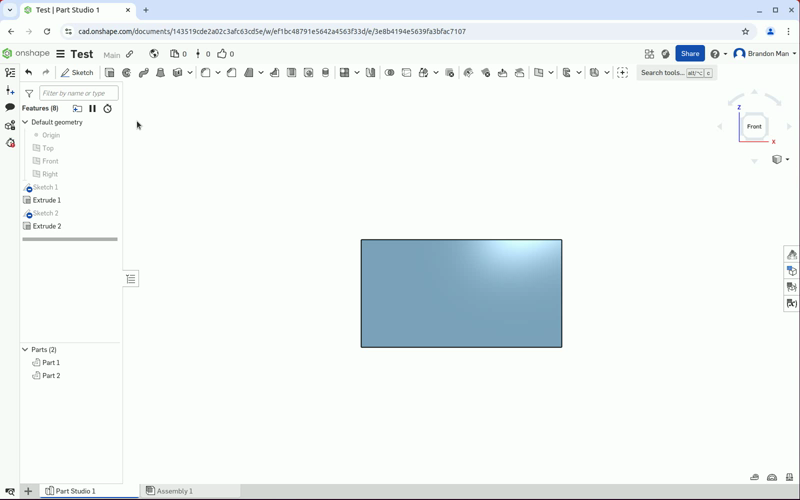
key(shift+h)
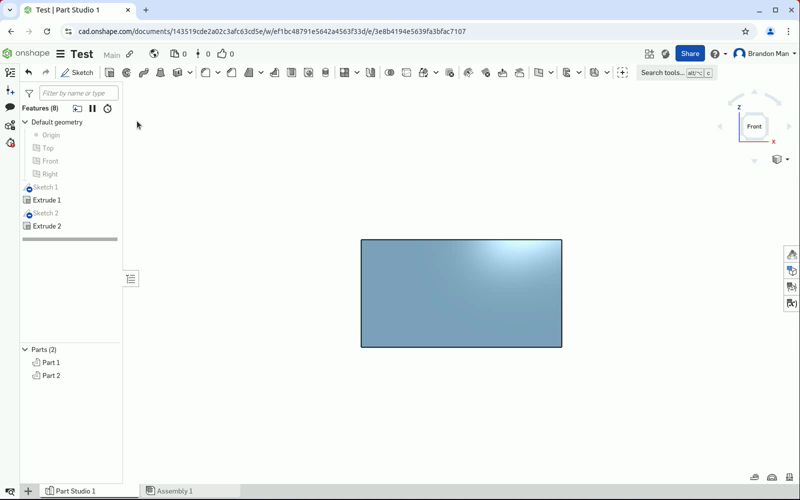
key(shift+h)
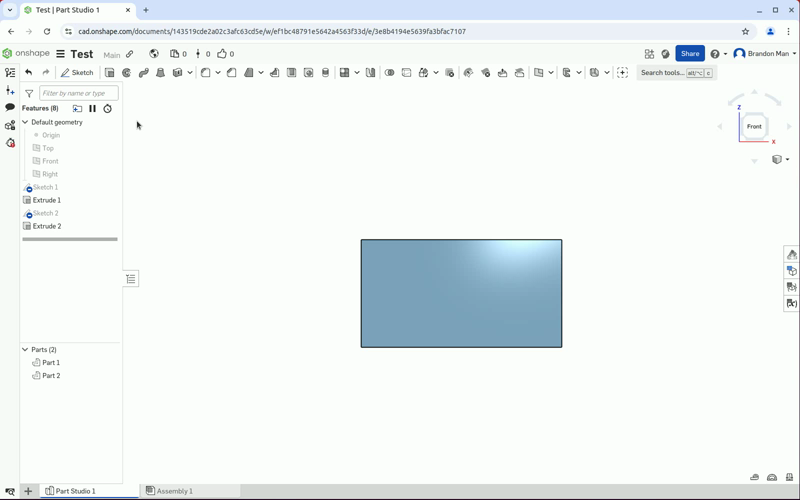
mouse_move(73, 189)
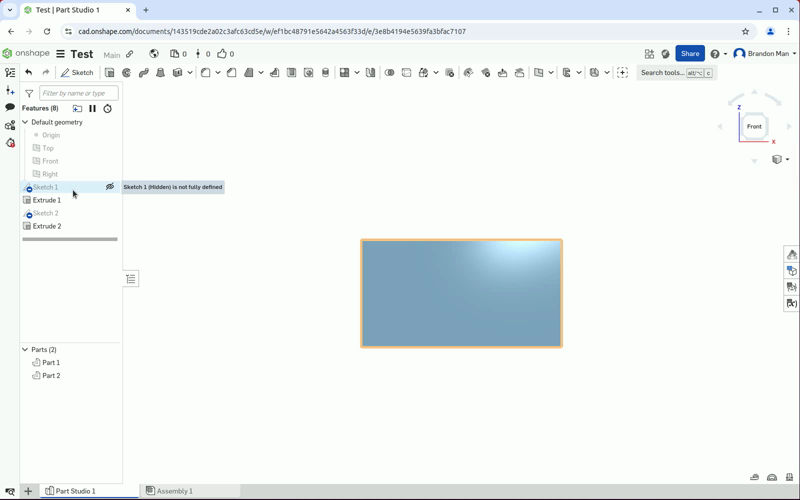
click(73, 189)
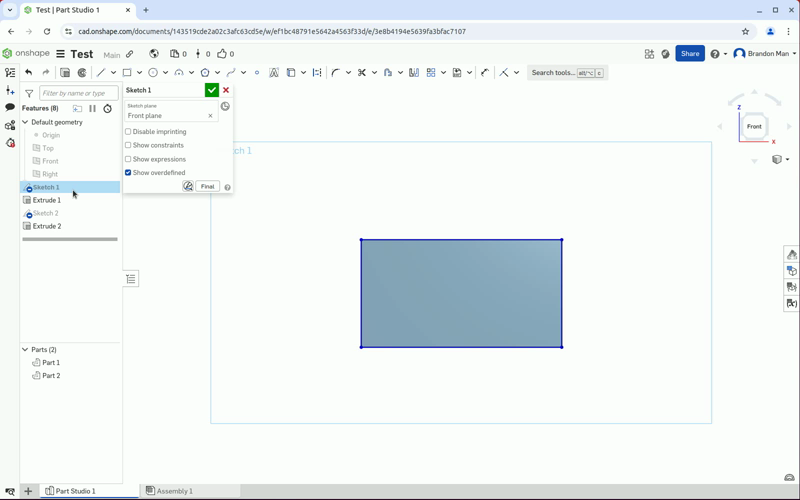
mouse_move(229, 92)
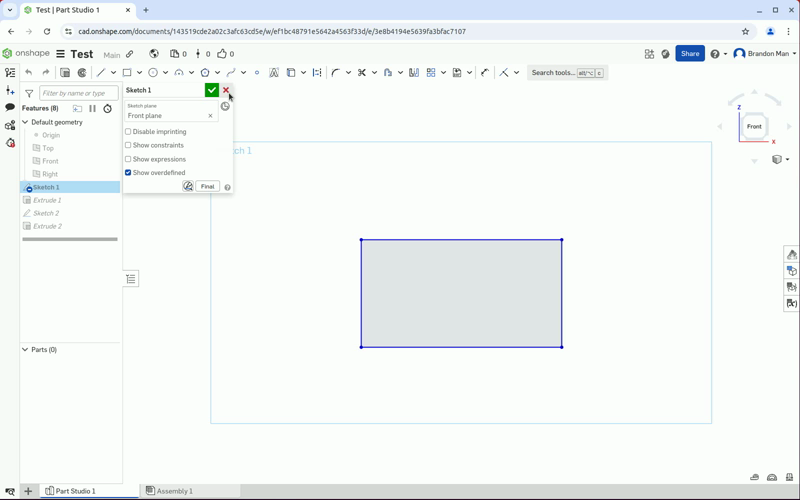
click(229, 92)
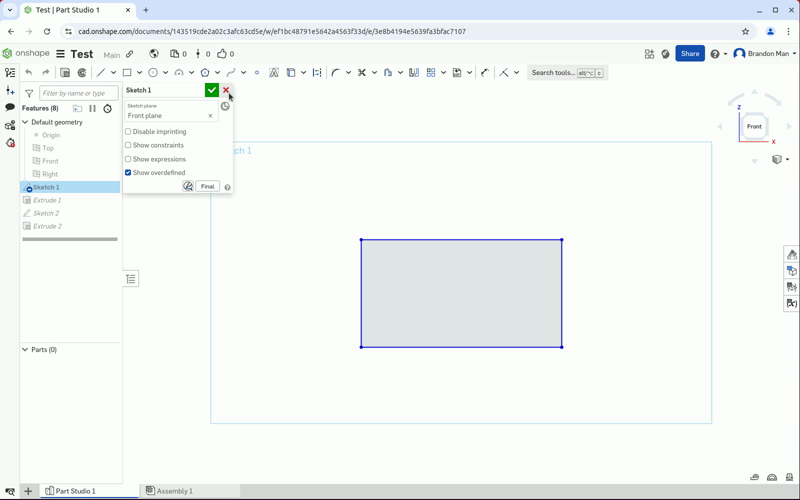
key(shift+s)
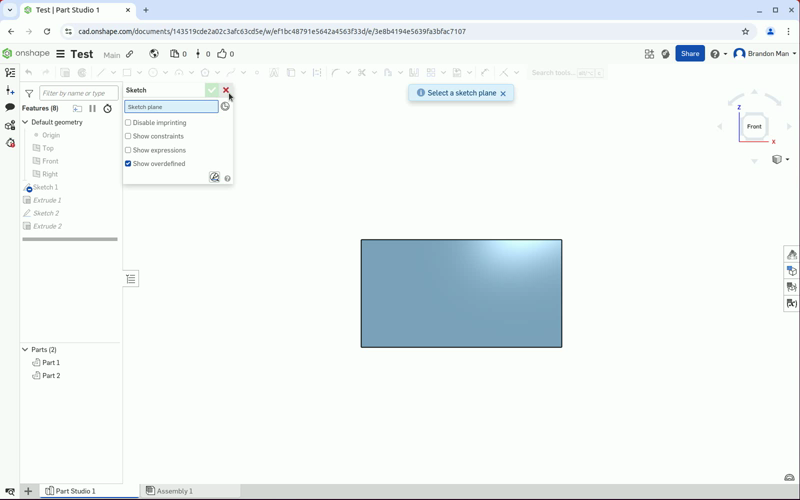
mouse_move(73, 163)
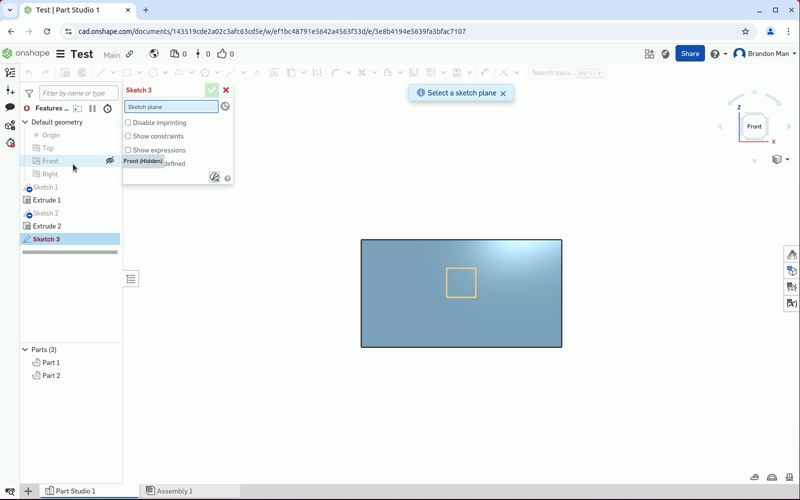
click(73, 163)
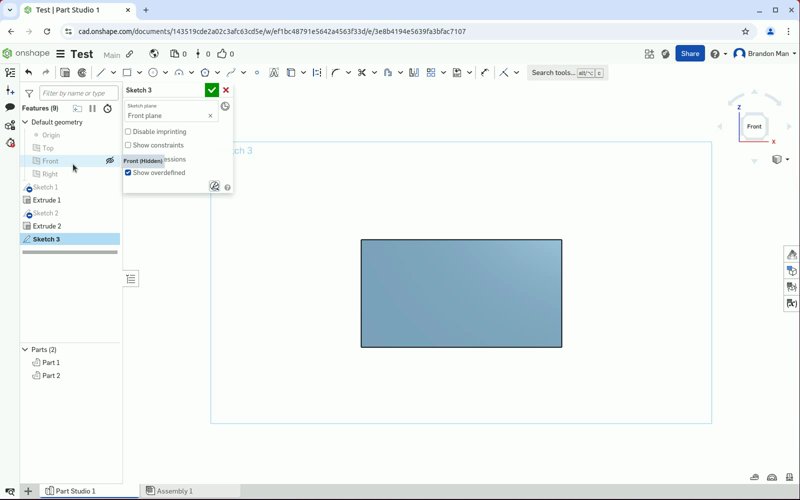
mouse_move(73, 352)
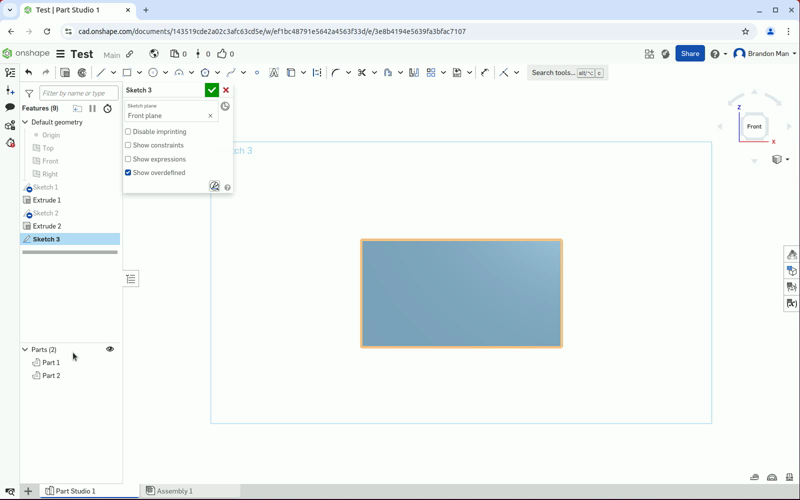
key(y)
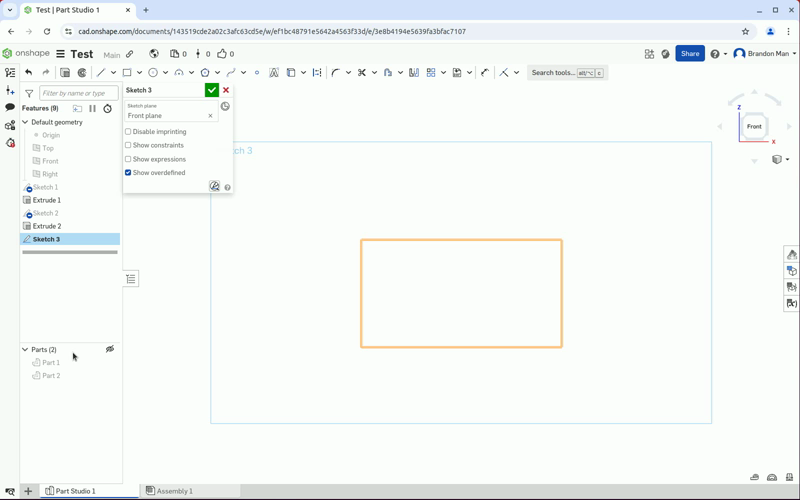
key(l)
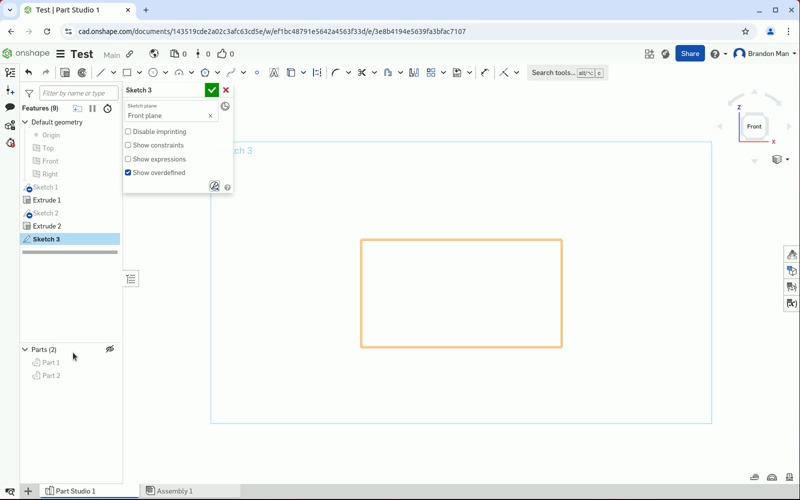
key_down(shift)
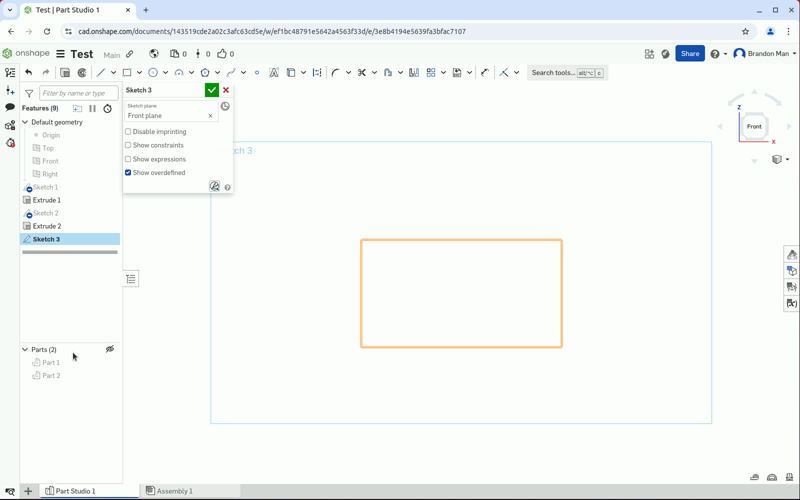
mouse_move(361, 238)
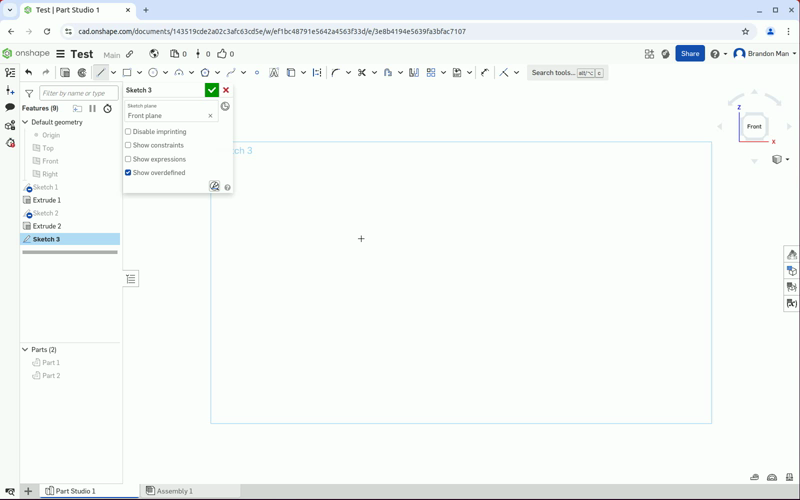
click(361, 238)
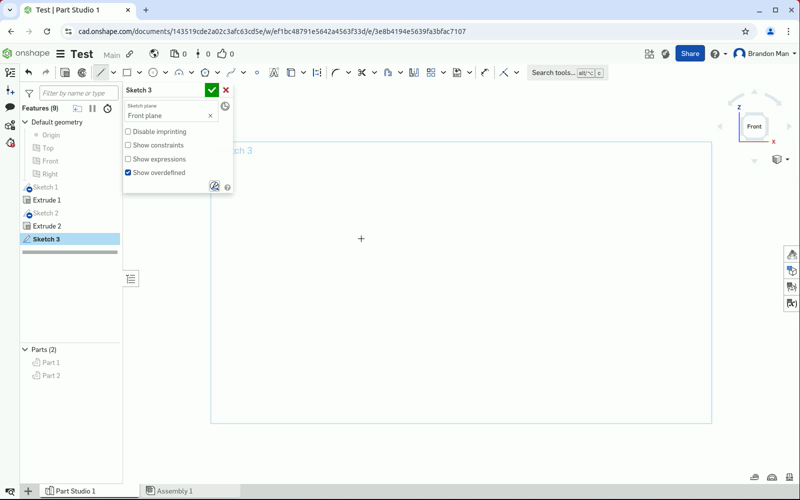
key_up(shift)
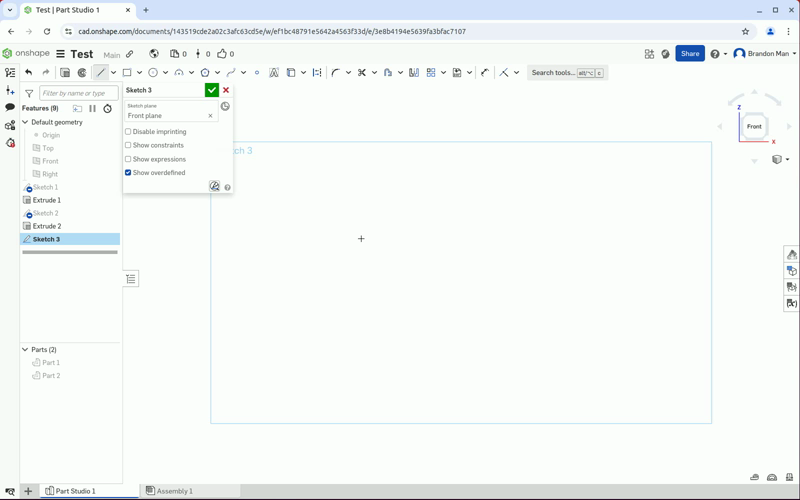
key_down(shift)
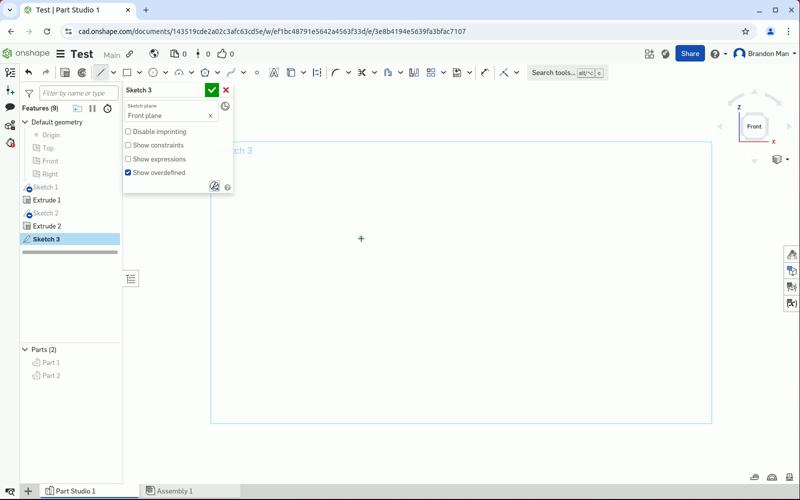
mouse_move(560, 238)
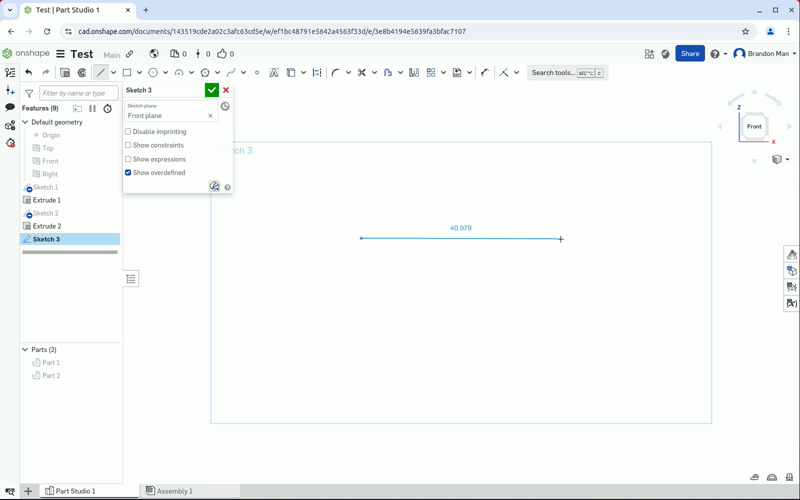
click(560, 238)
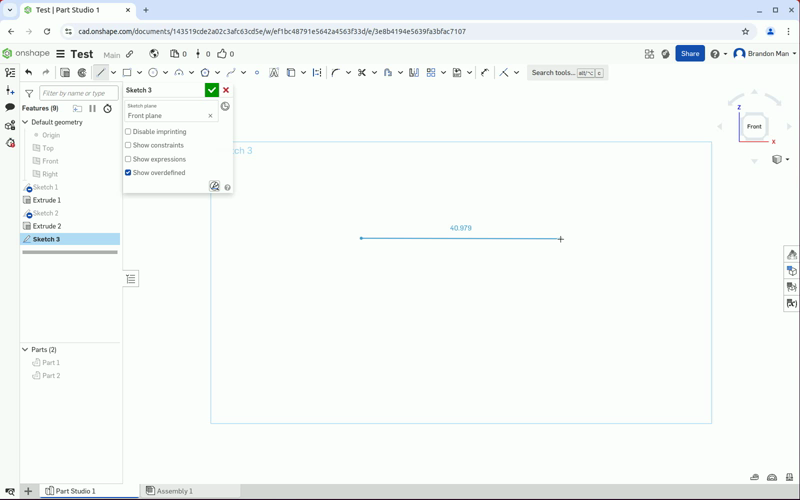
key_up(shift)
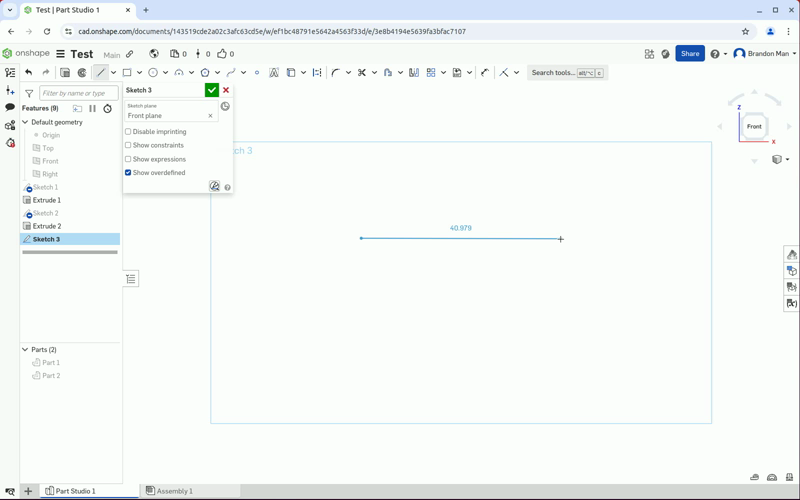
key_down(shift)
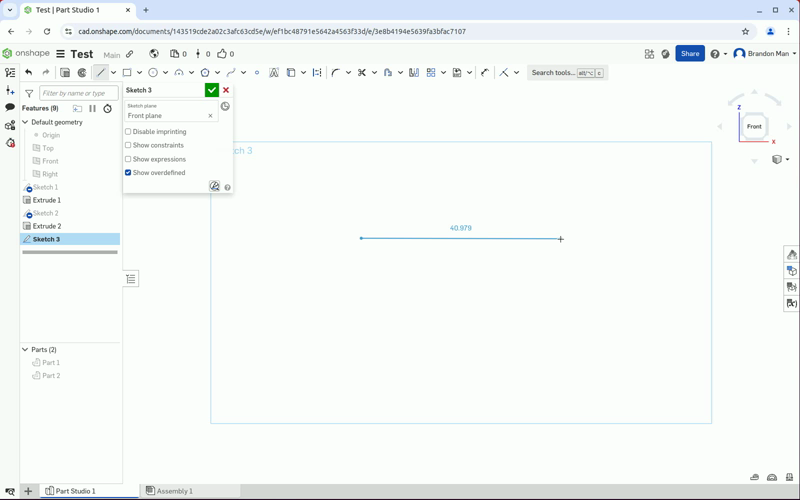
mouse_move(459, 173)
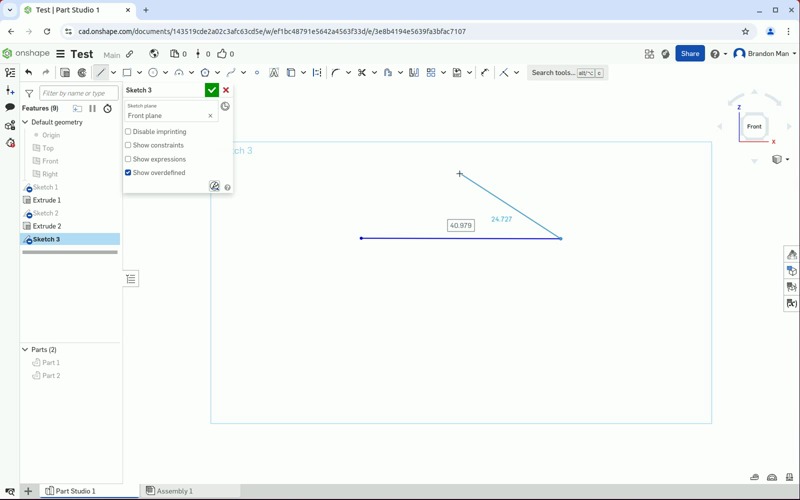
click(459, 173)
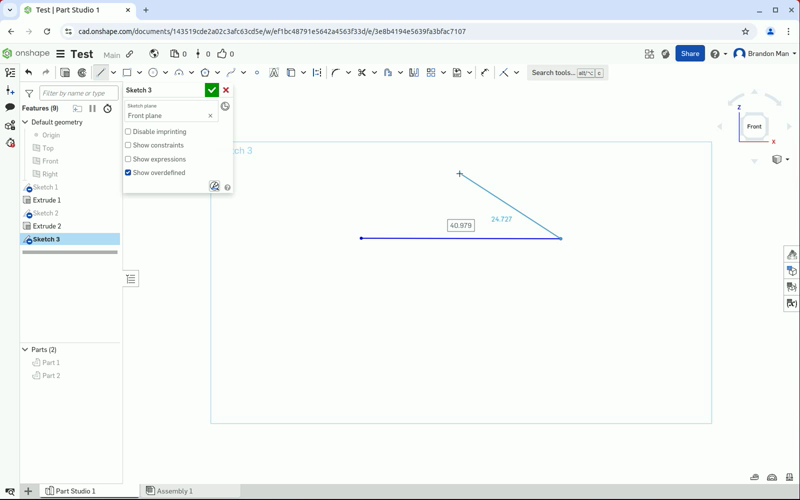
key_up(shift)
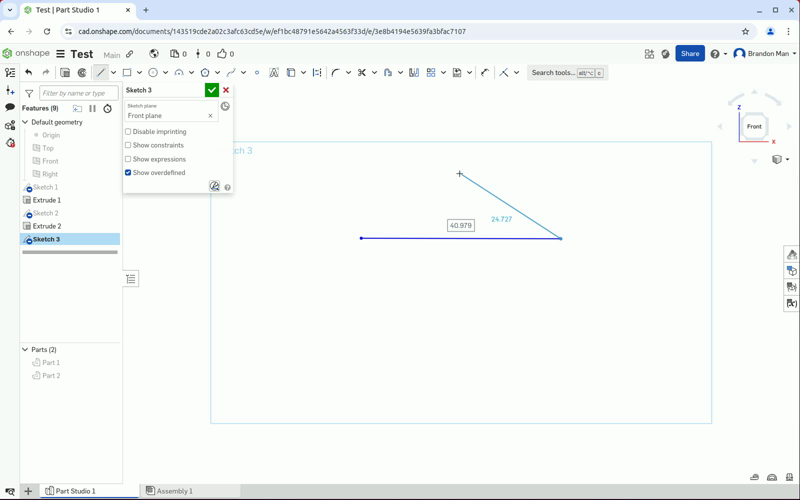
key_down(shift)
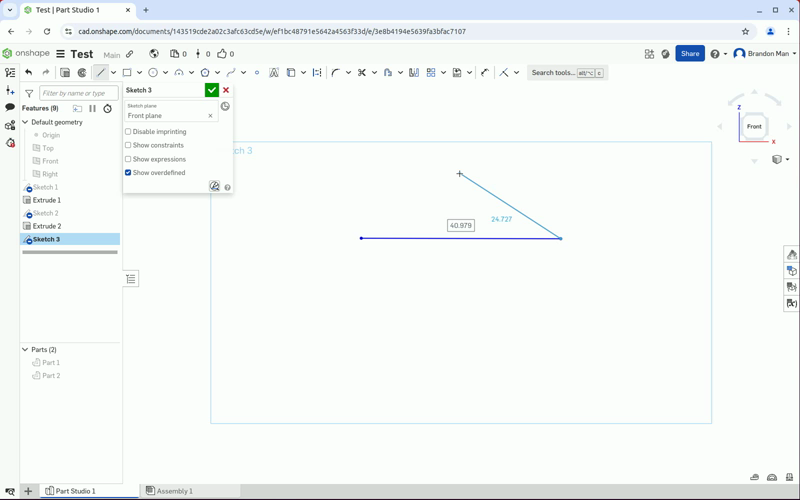
mouse_move(361, 238)
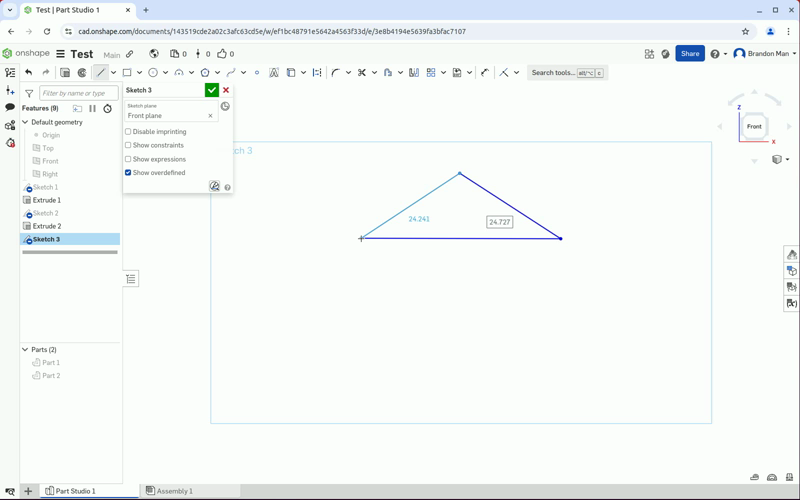
key_up(shift)
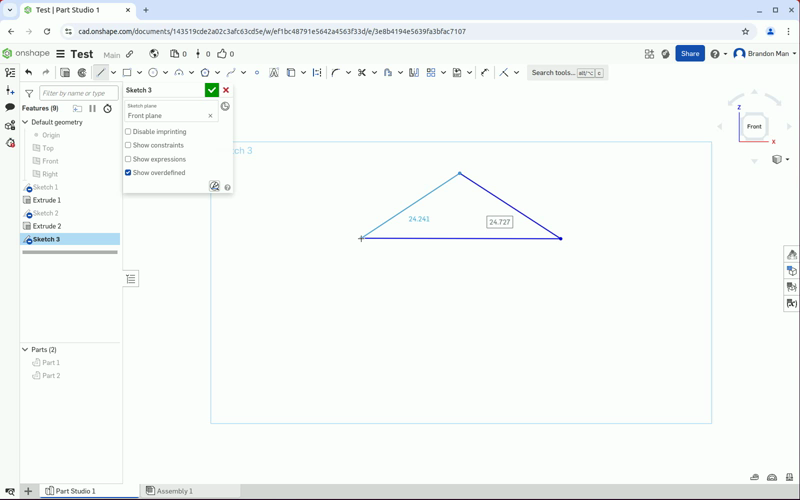
click(361, 238)
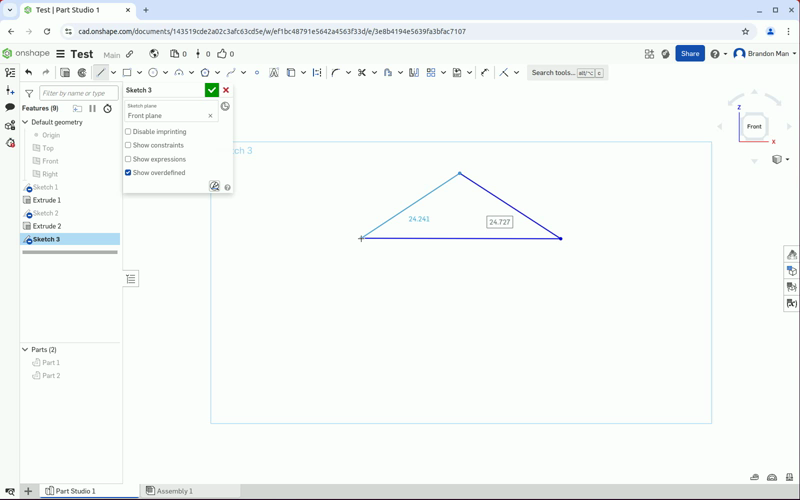
key(esc)
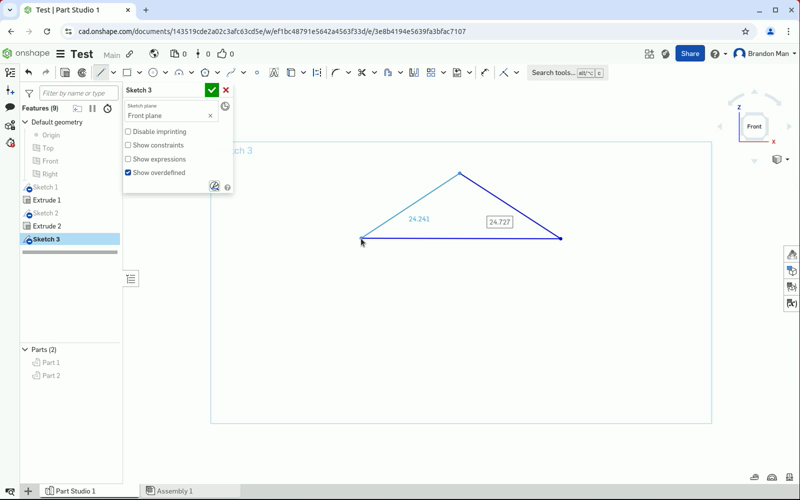
mouse_move(395, 221)
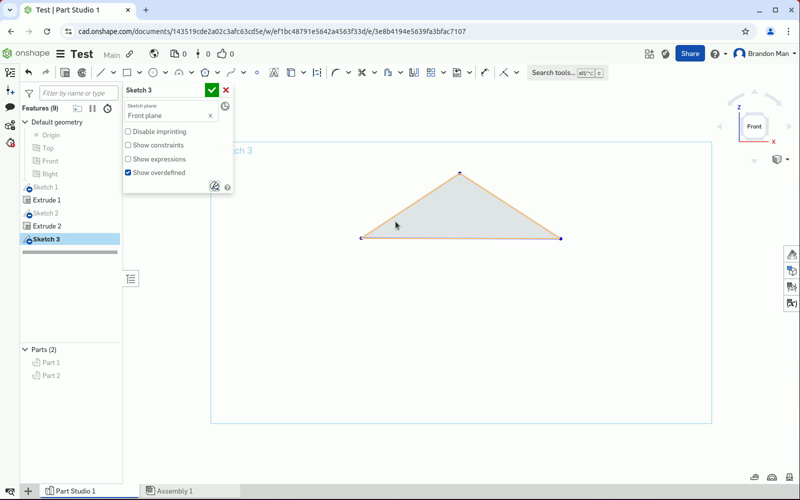
click(395, 221)
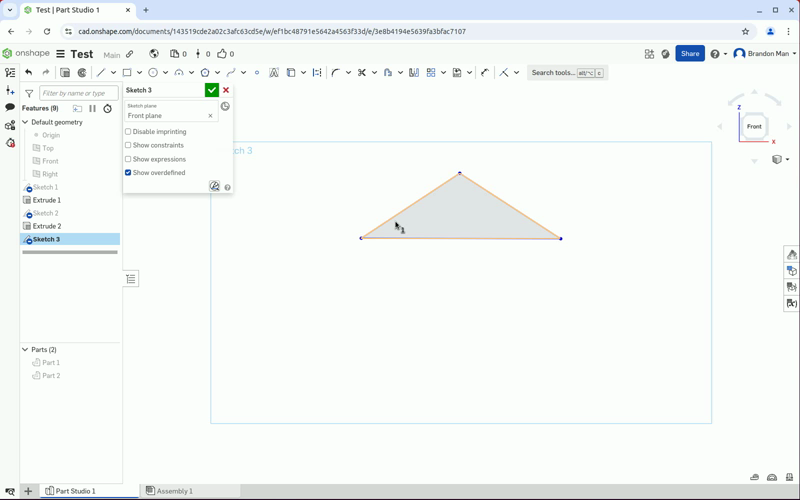
mouse_move(73, 352)
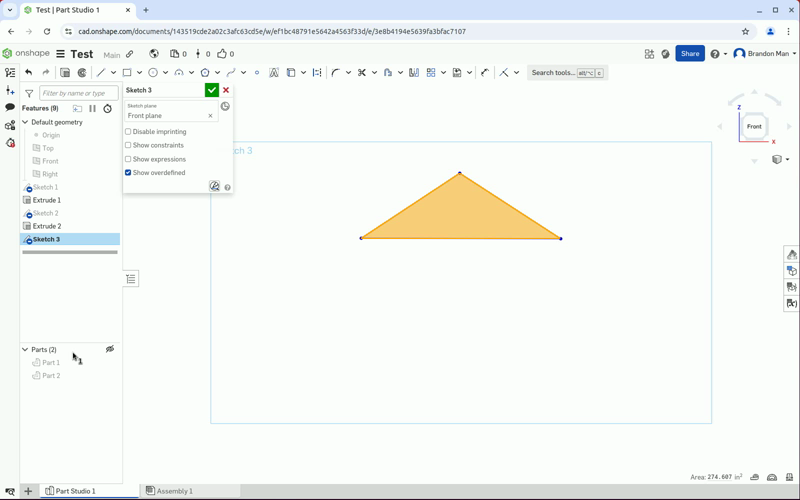
key(shift+y)
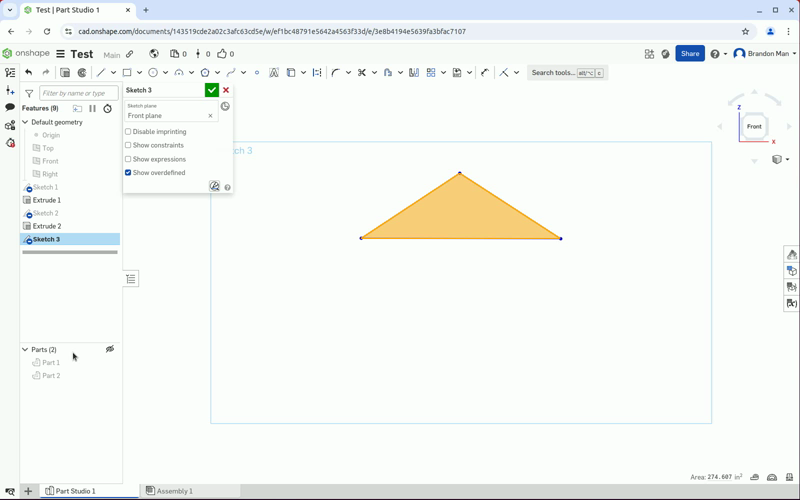
key(shift+e)
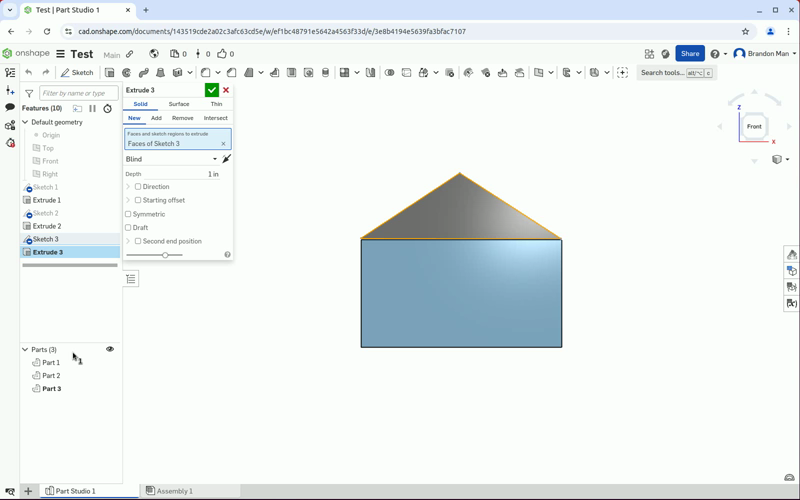
mouse_move(143, 106)
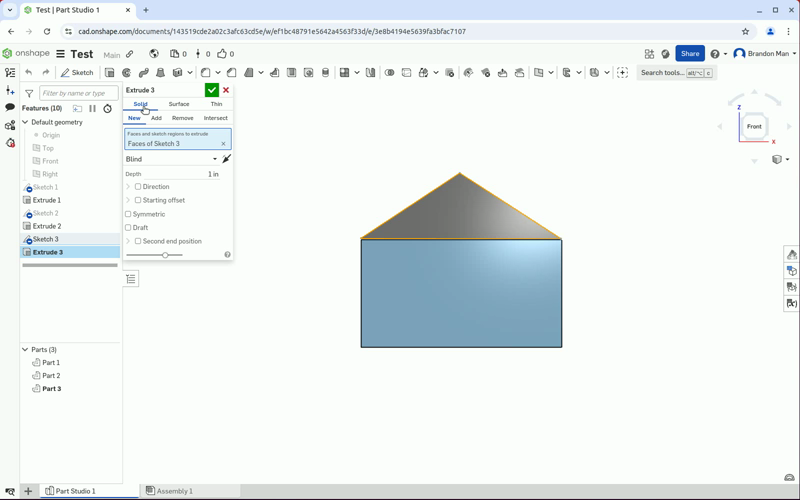
click(143, 106)
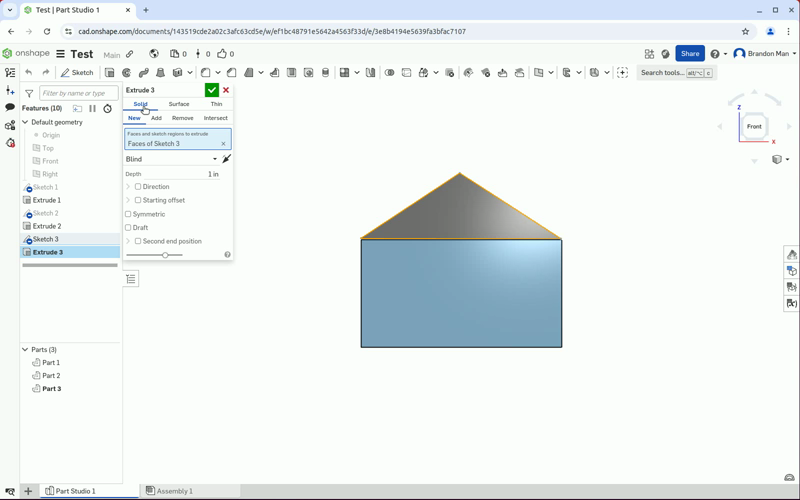
mouse_move(137, 120)
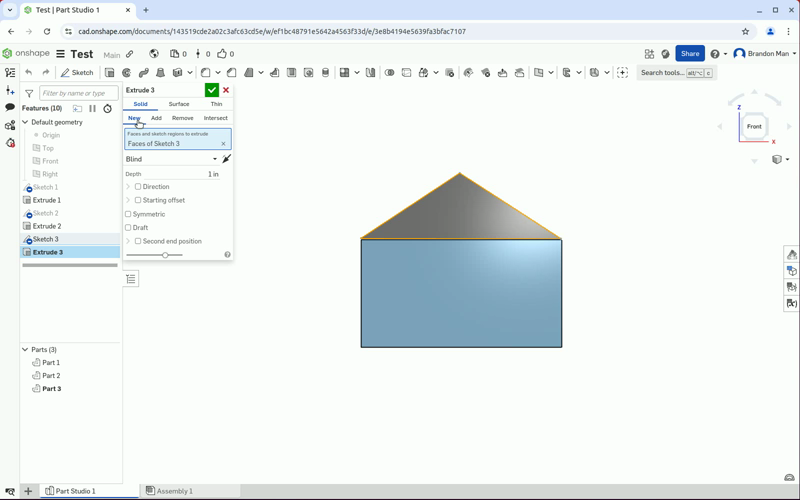
click(137, 120)
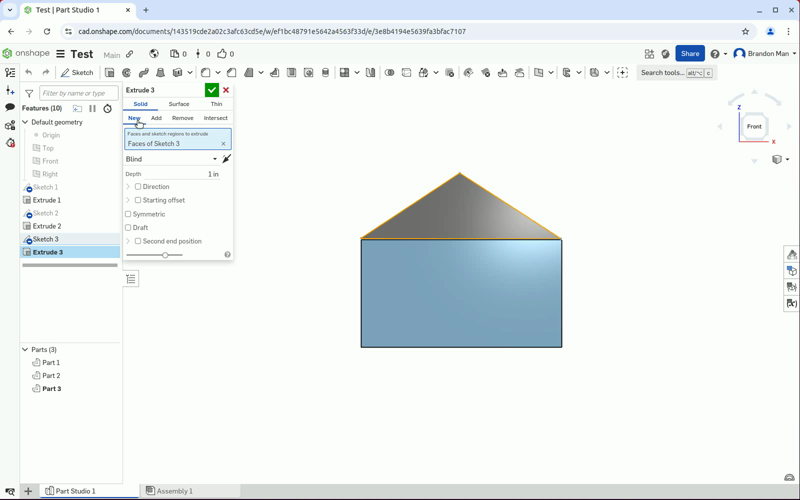
key(tab, 4)
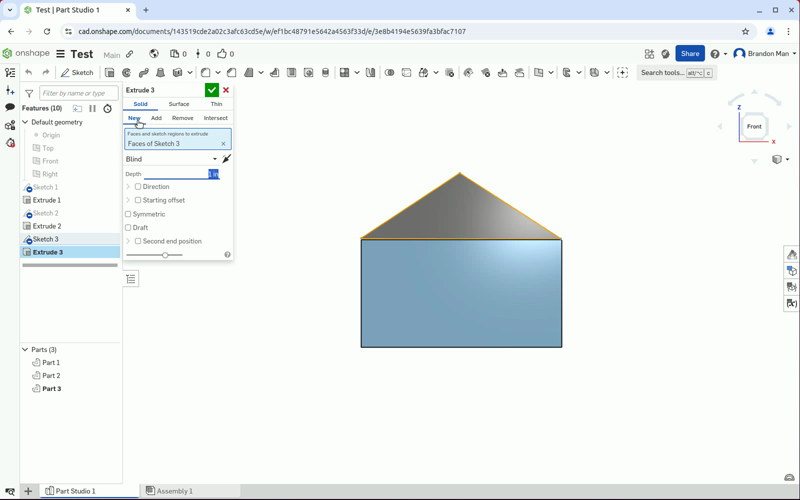
text(-23.108)
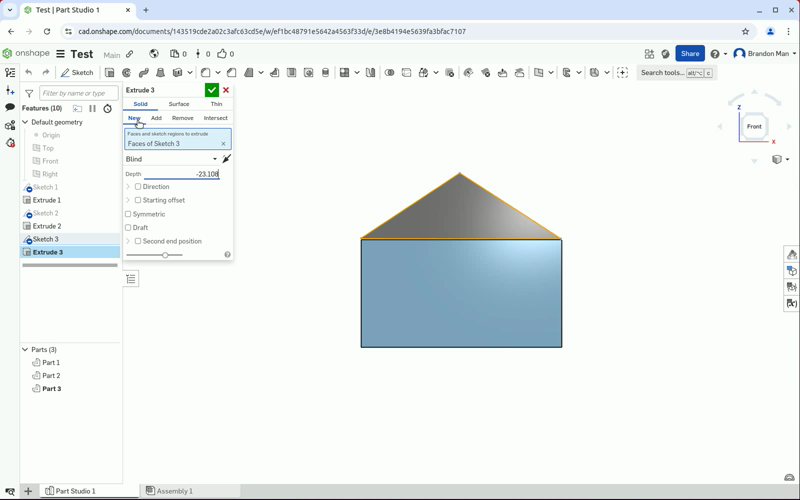
key(enter)
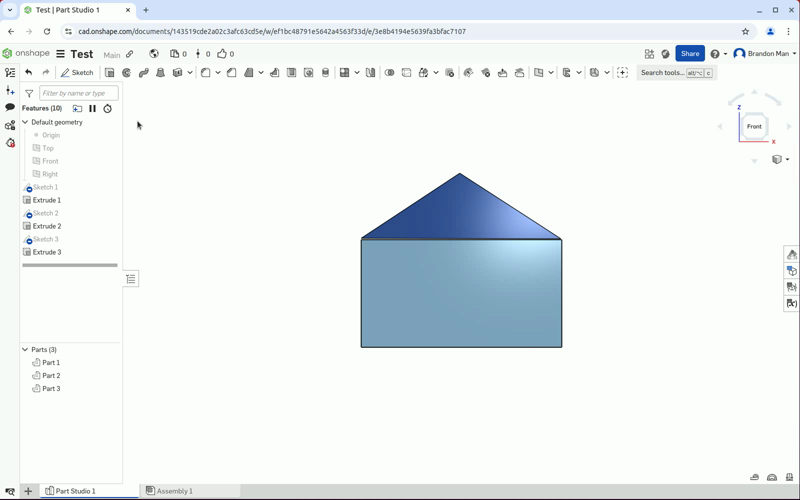
key(shift+h)
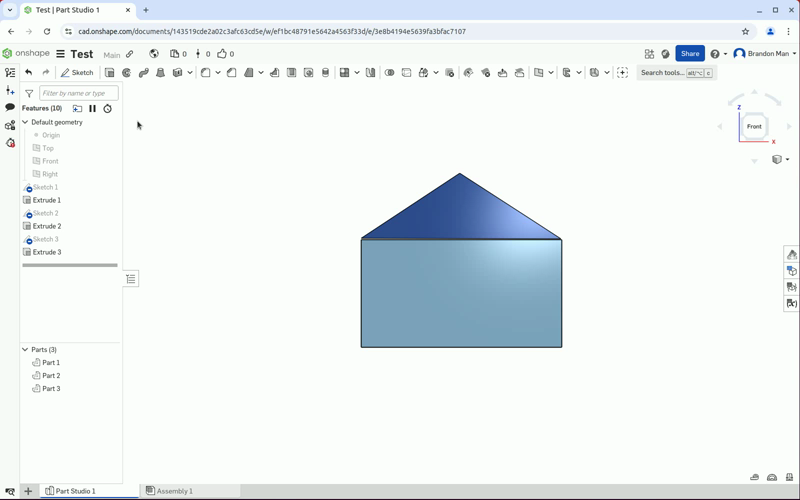
key(shift+h)
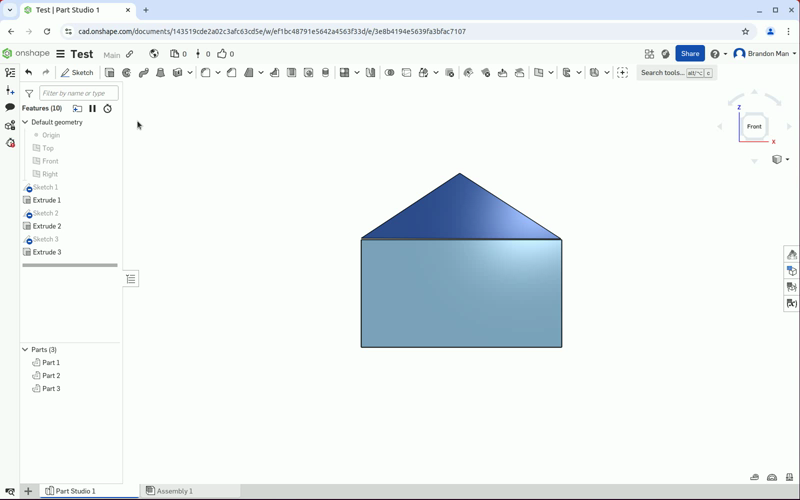
mouse_move(73, 189)
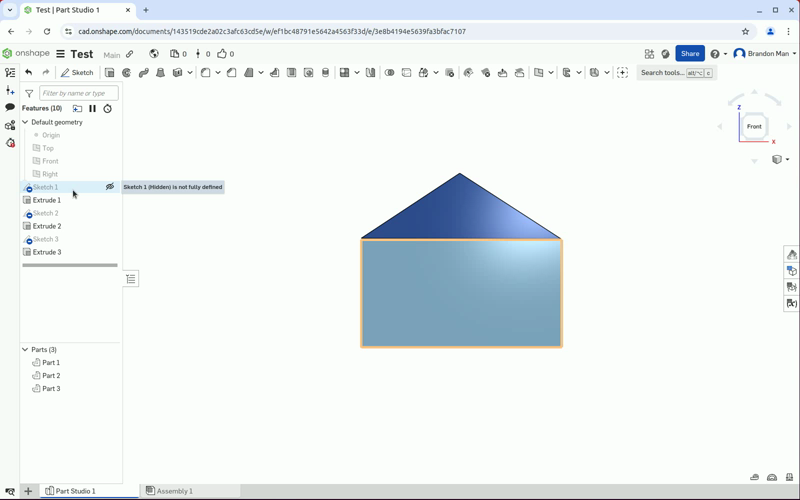
click(73, 189)
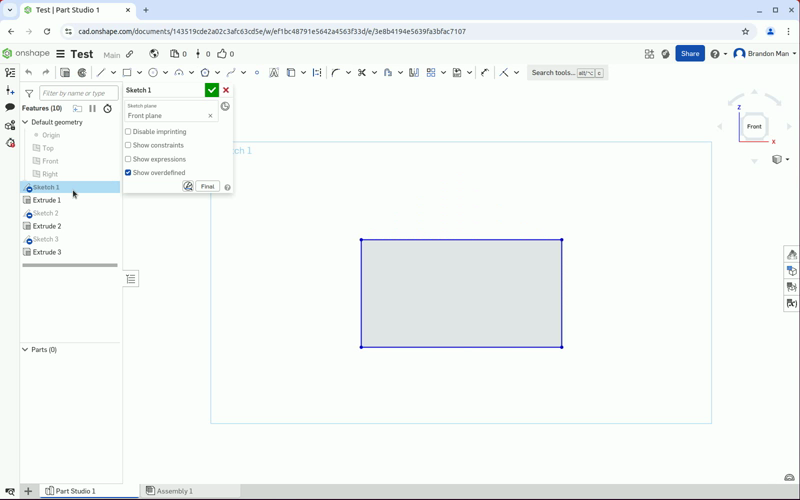
mouse_move(229, 92)
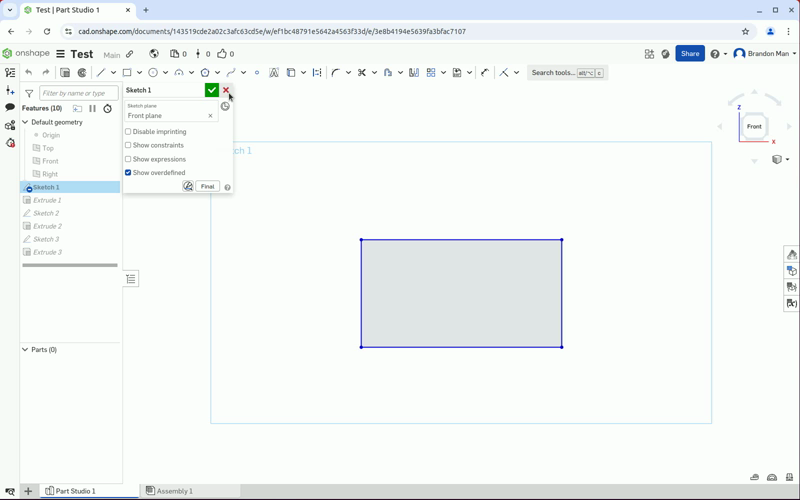
click(229, 92)
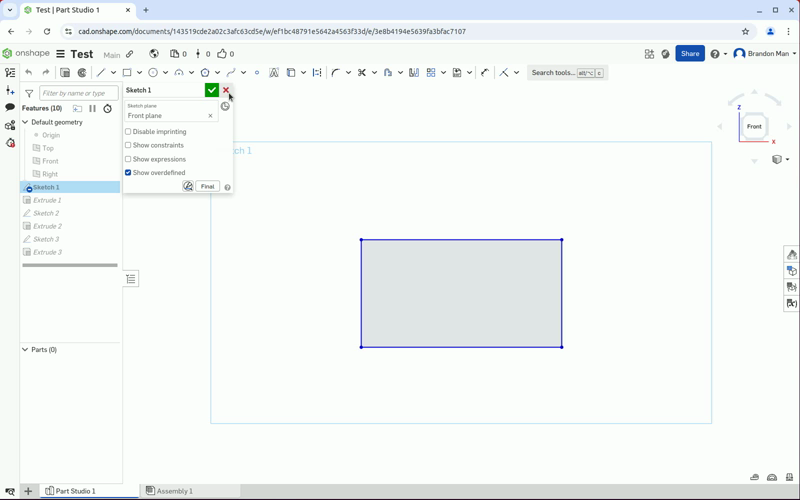
key(shift+s)
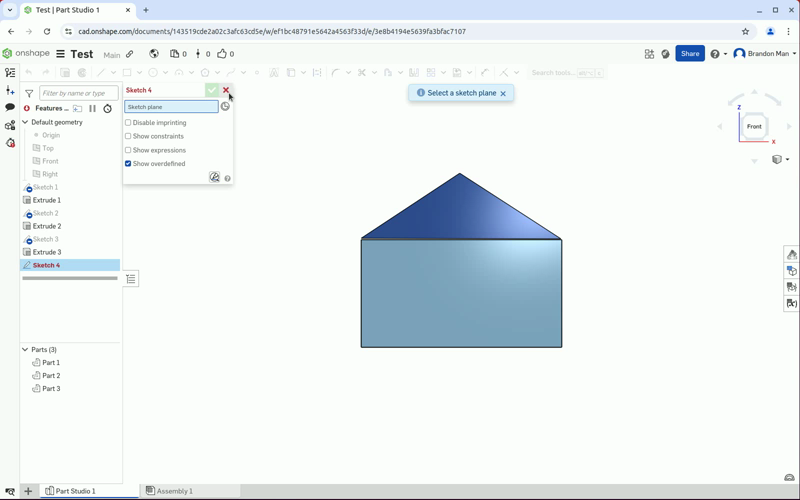
mouse_move(73, 163)
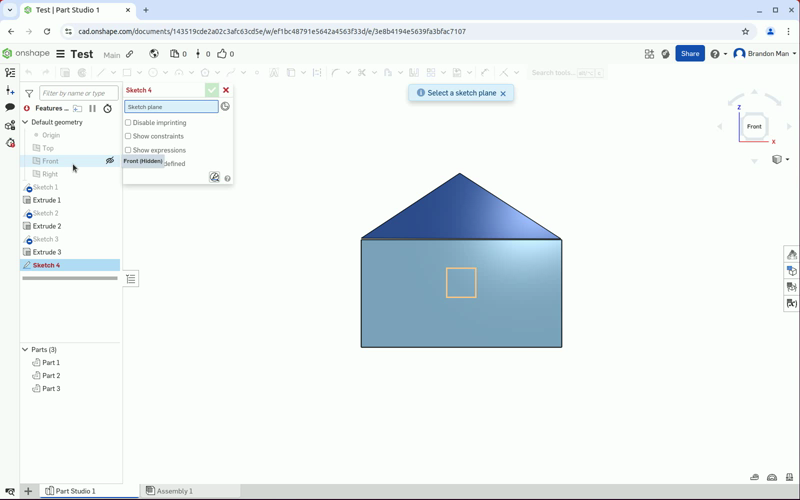
click(73, 163)
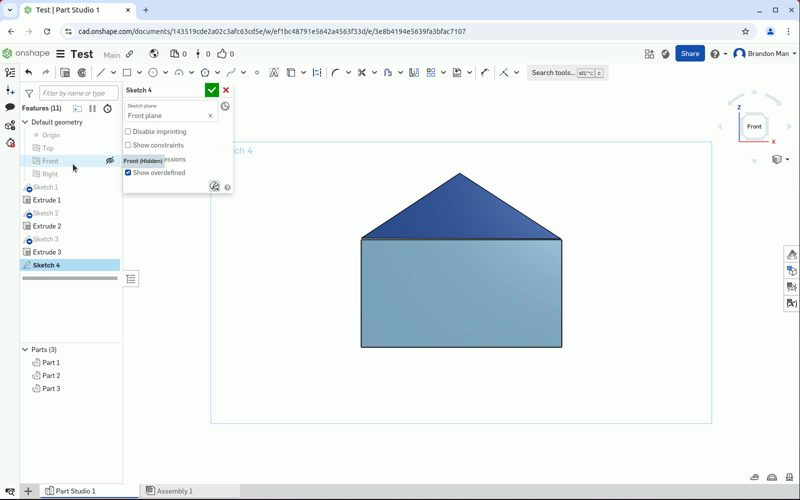
mouse_move(73, 352)
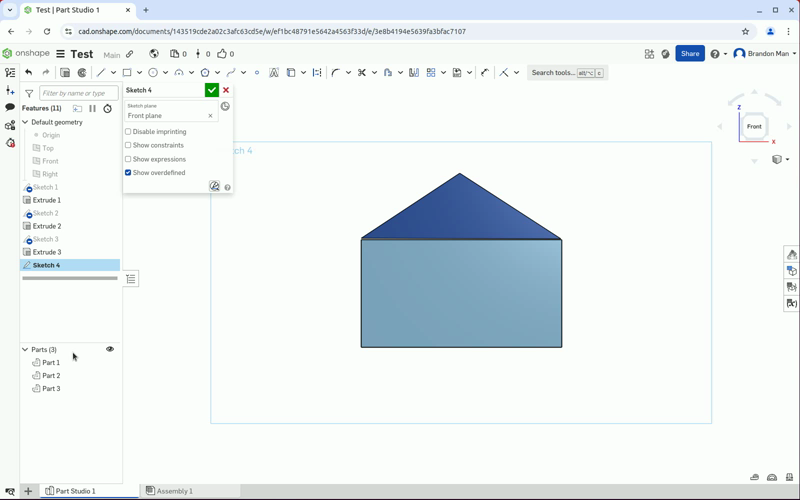
key(y)
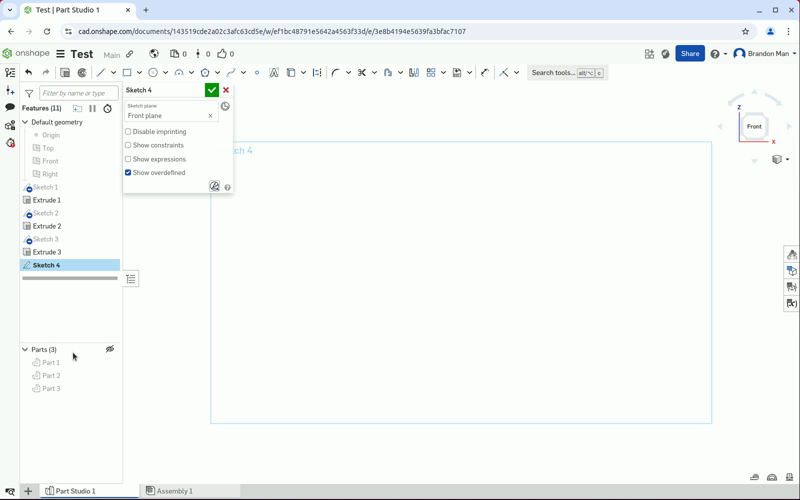
key(l)
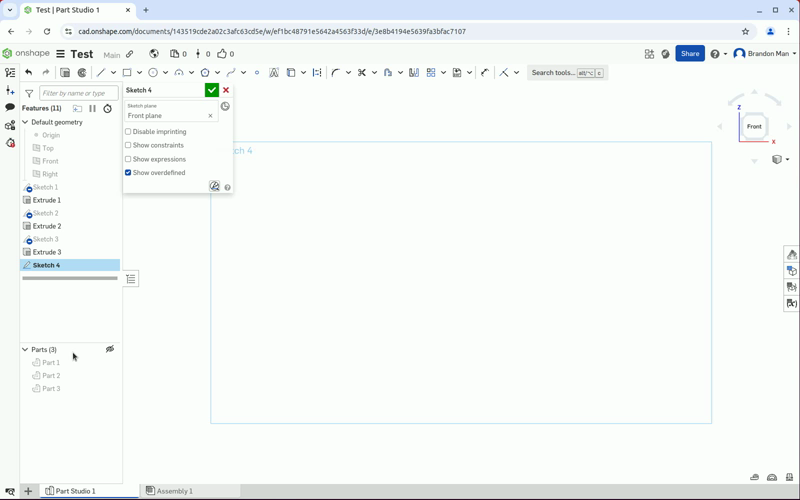
key_down(shift)
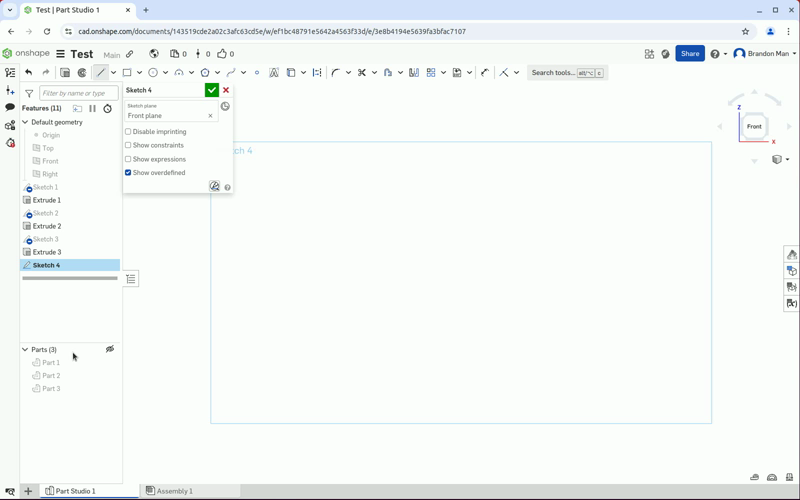
mouse_move(422, 347)
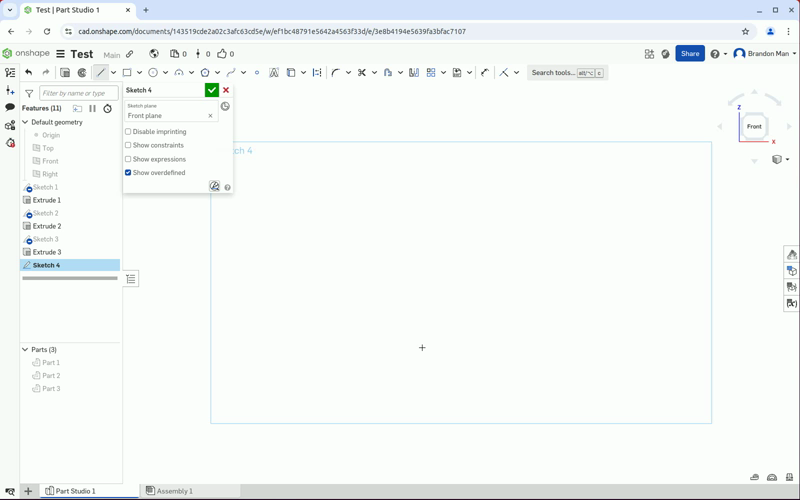
click(422, 347)
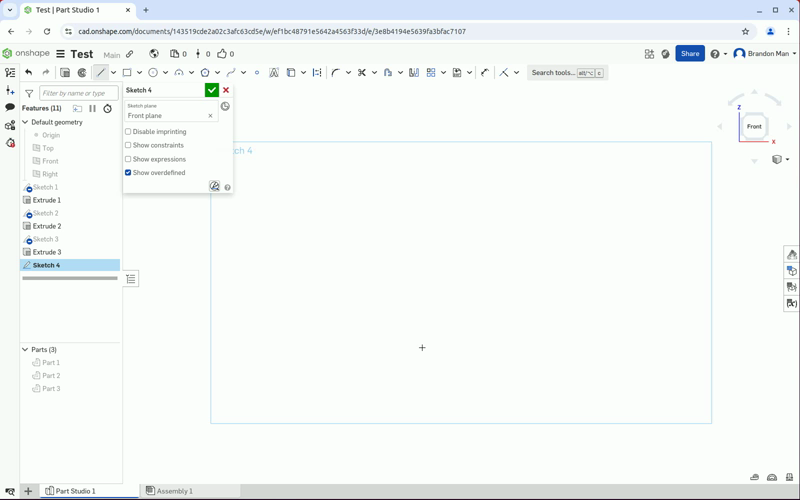
key_up(shift)
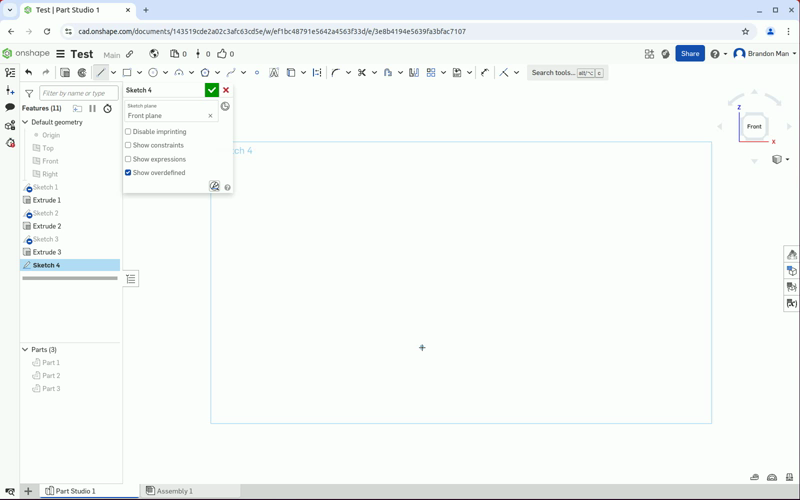
key_down(shift)
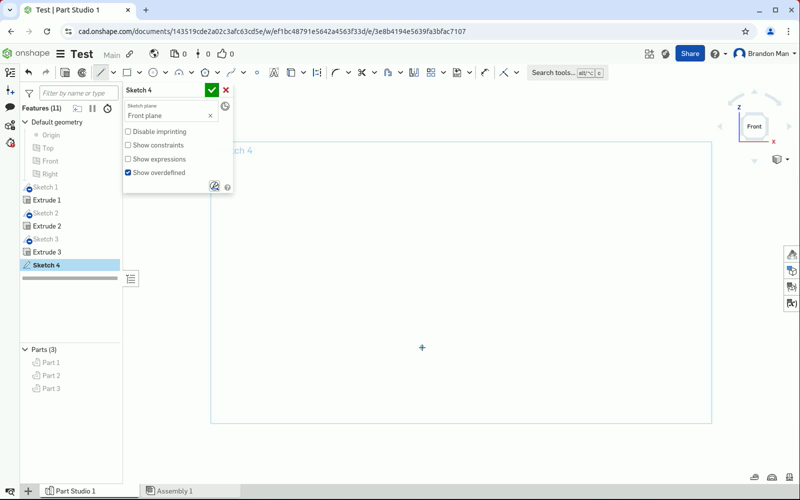
mouse_move(502, 347)
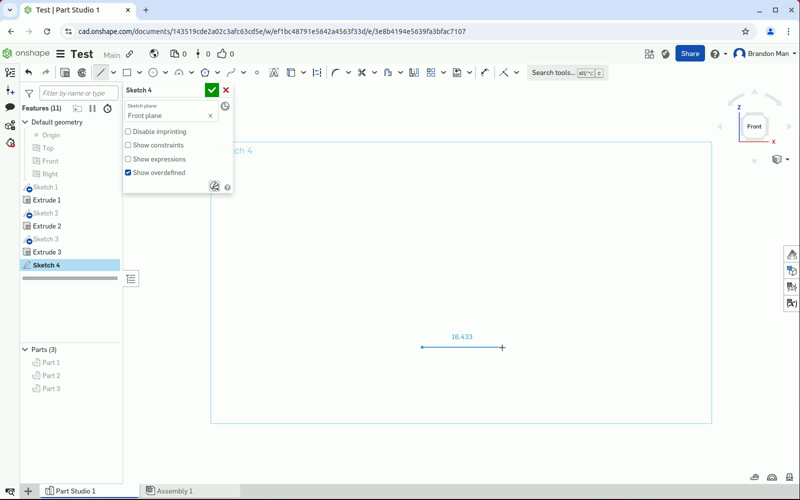
click(502, 347)
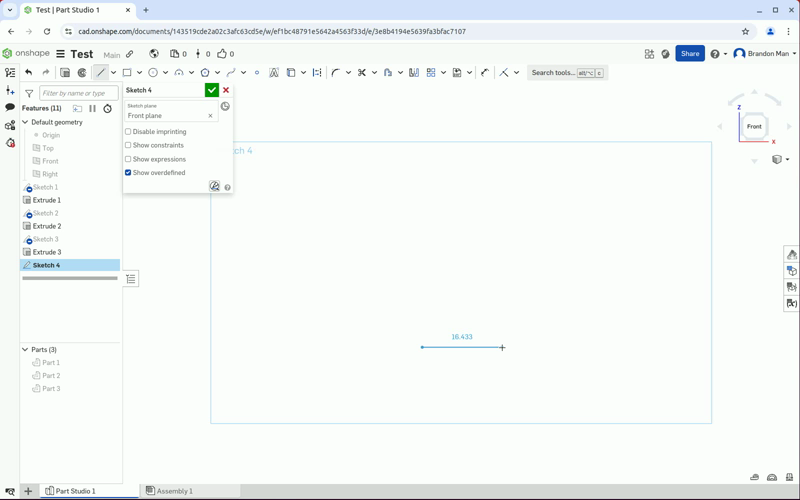
key_up(shift)
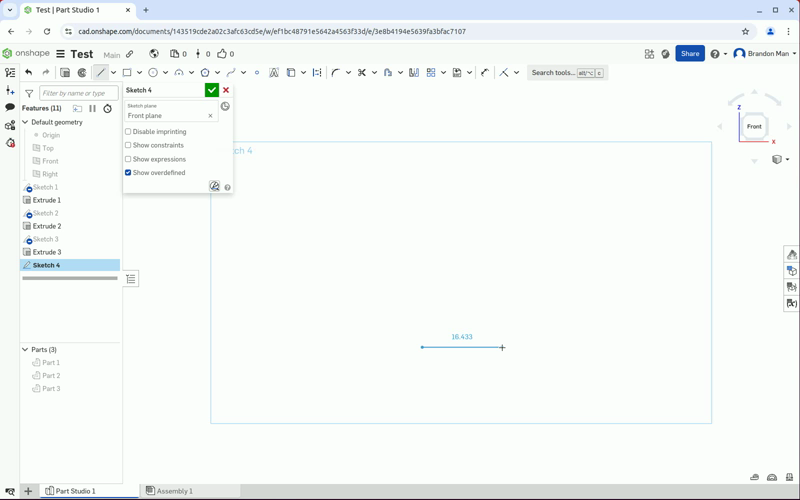
key_down(shift)
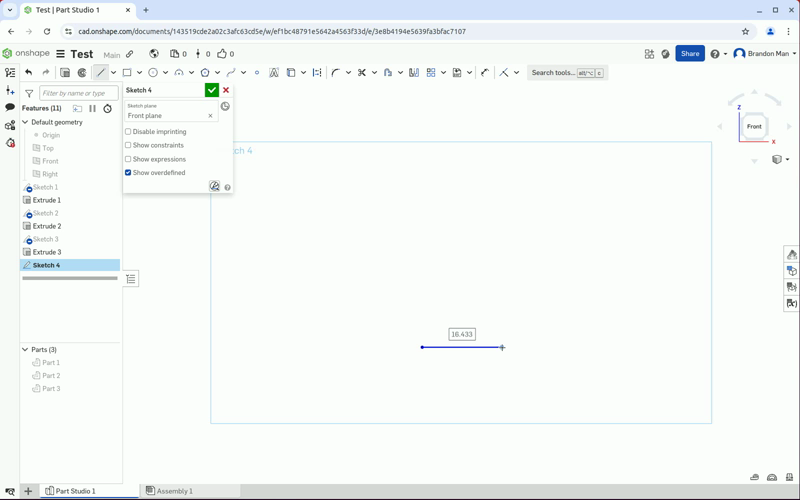
mouse_move(532, 347)
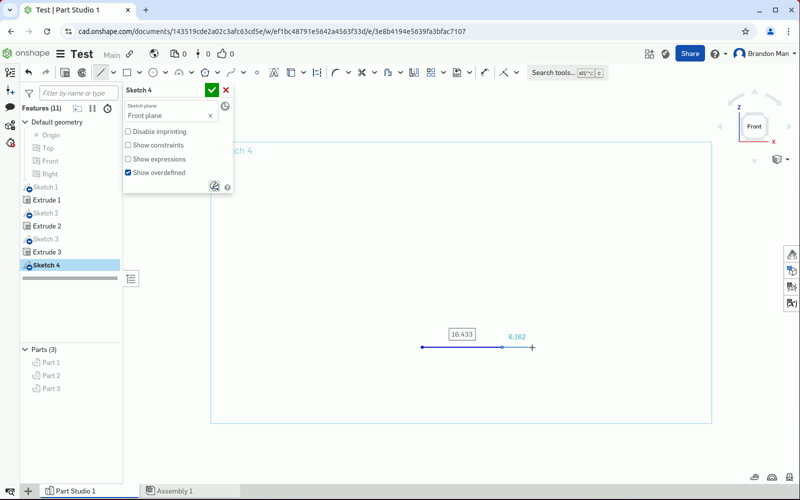
mouse_move(502, 337)
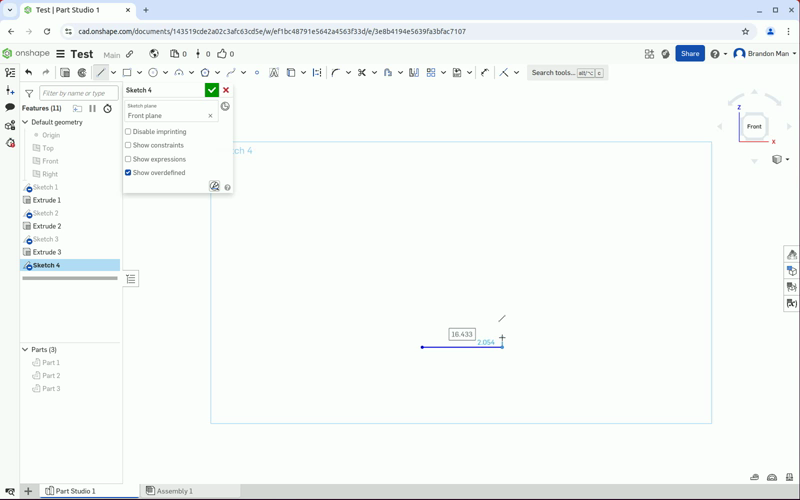
click(502, 337)
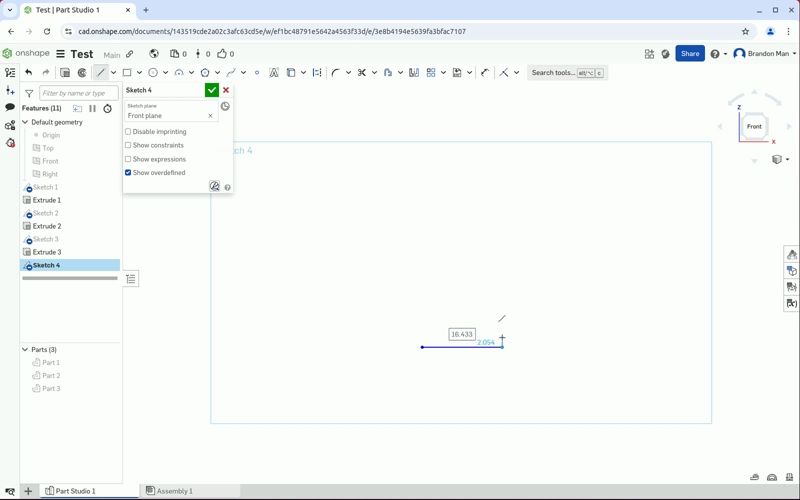
key_up(shift)
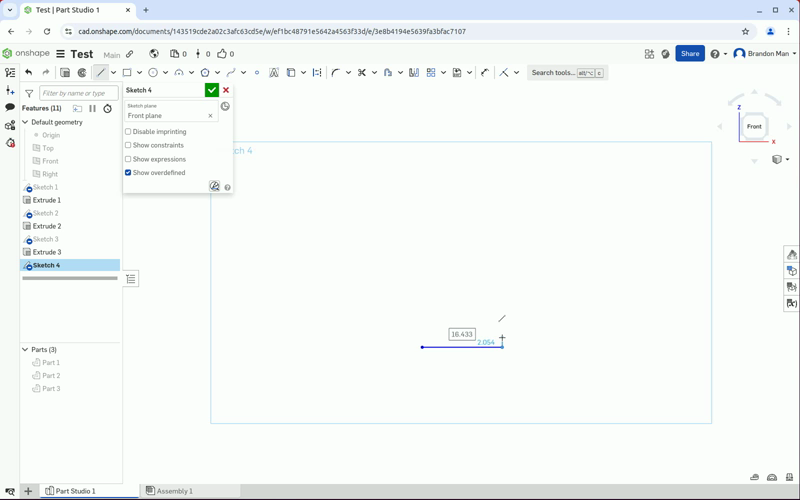
key_down(shift)
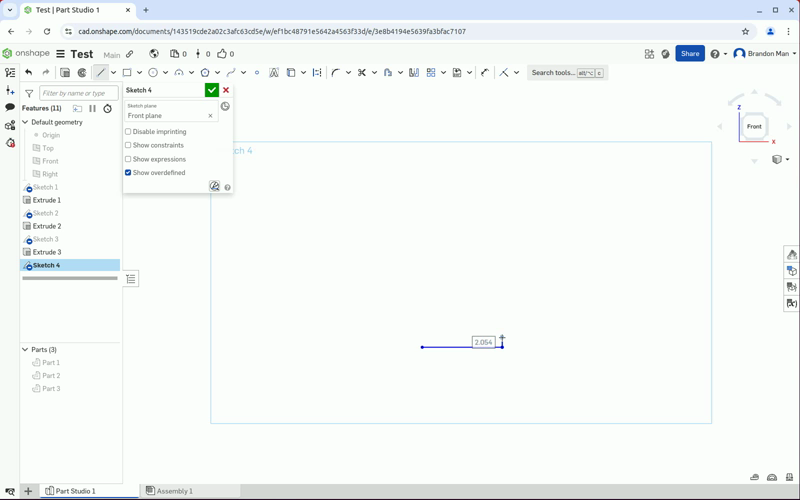
mouse_move(422, 337)
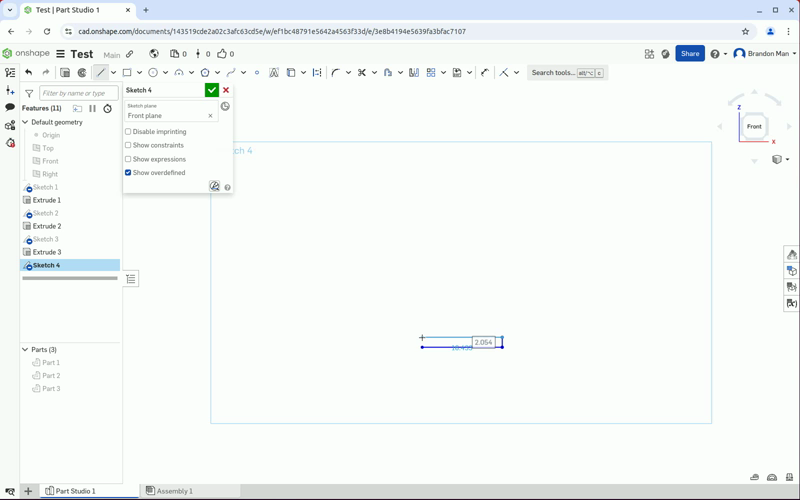
click(422, 337)
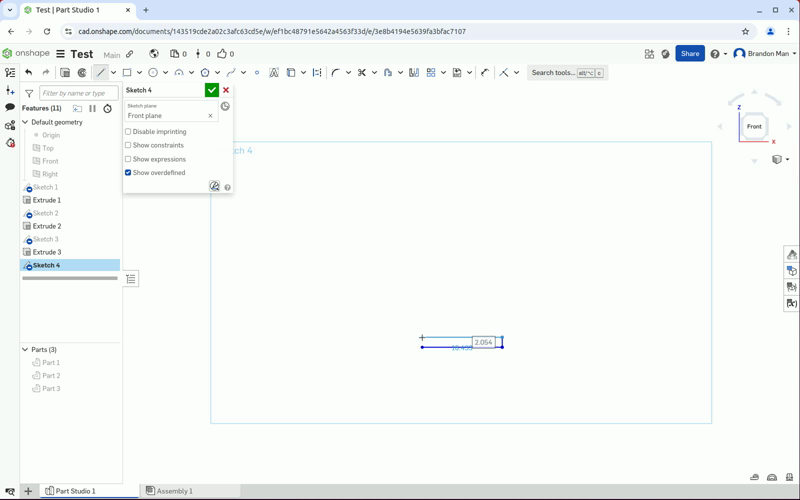
key_up(shift)
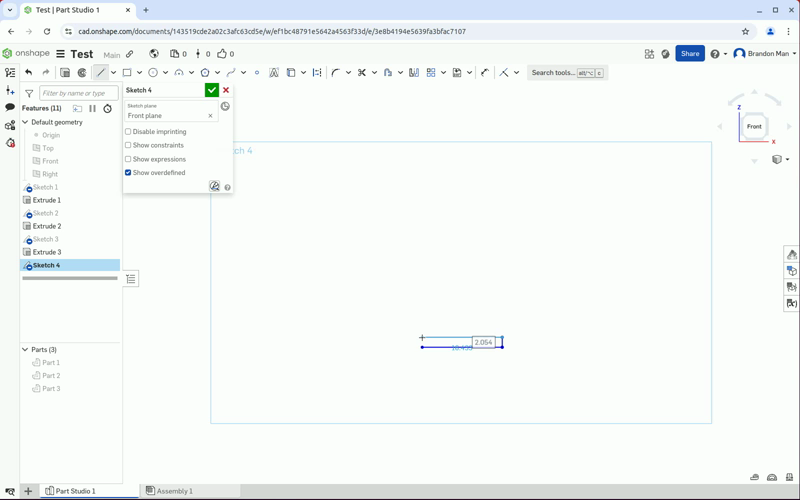
mouse_move(452, 337)
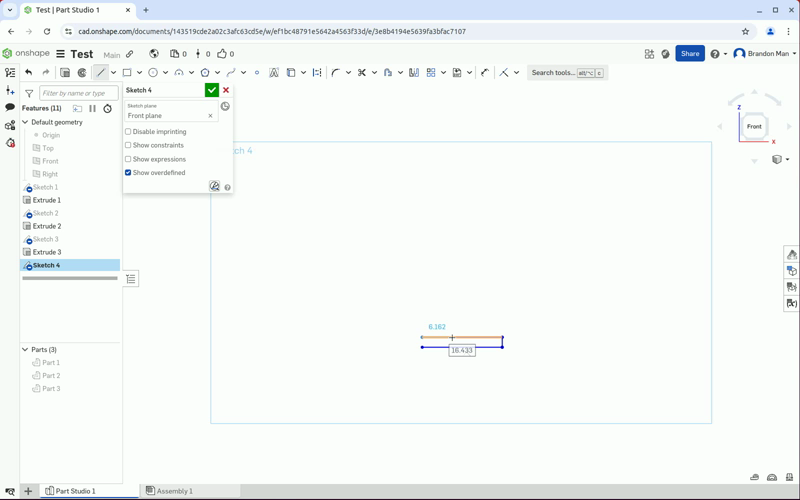
key_down(shift)
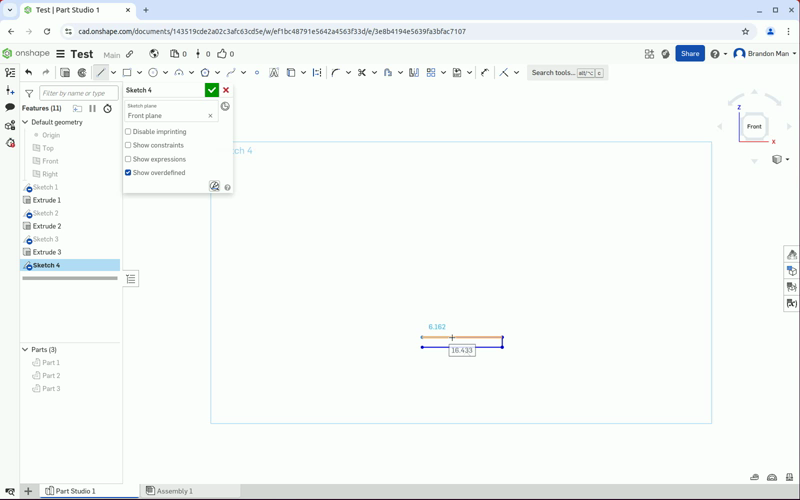
mouse_move(422, 347)
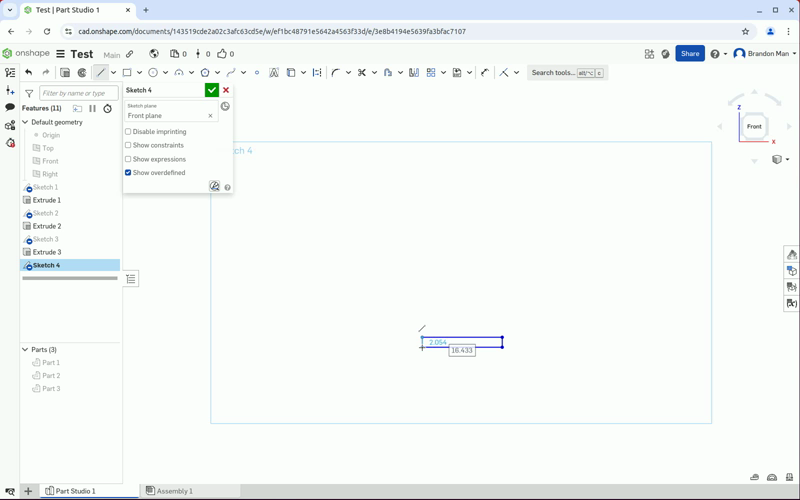
key_up(shift)
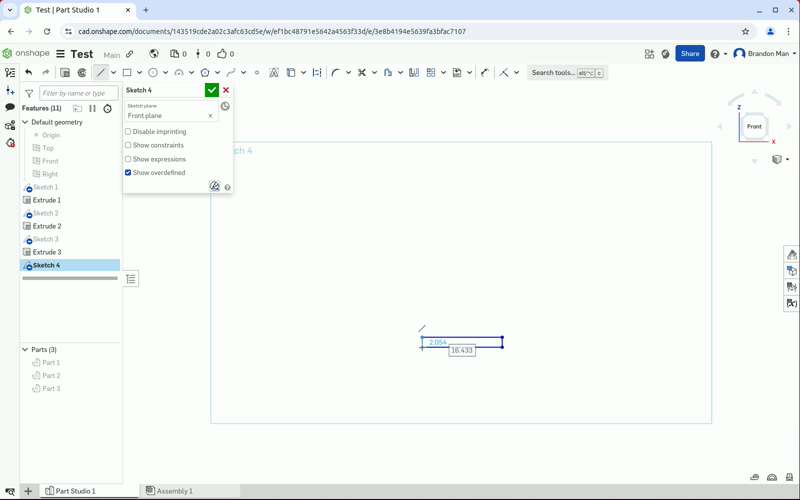
click(422, 347)
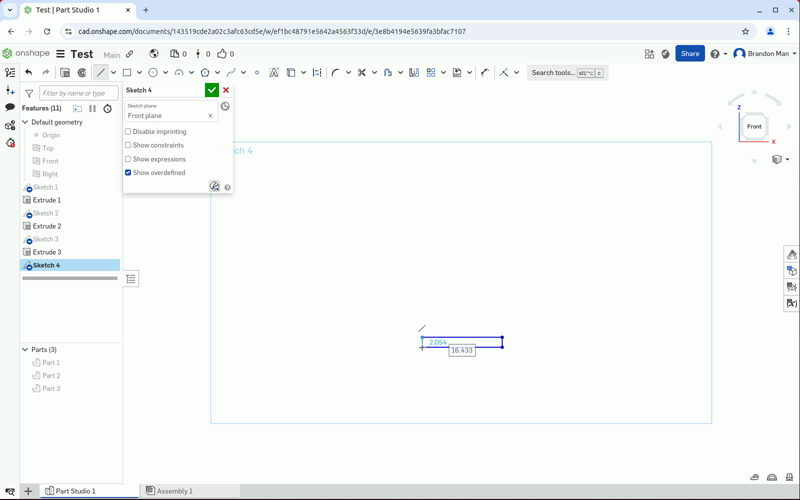
key(esc)
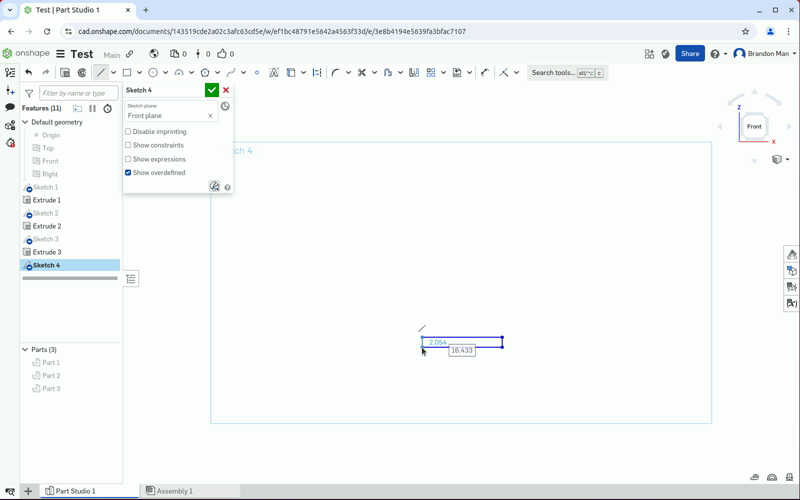
mouse_move(484, 339)
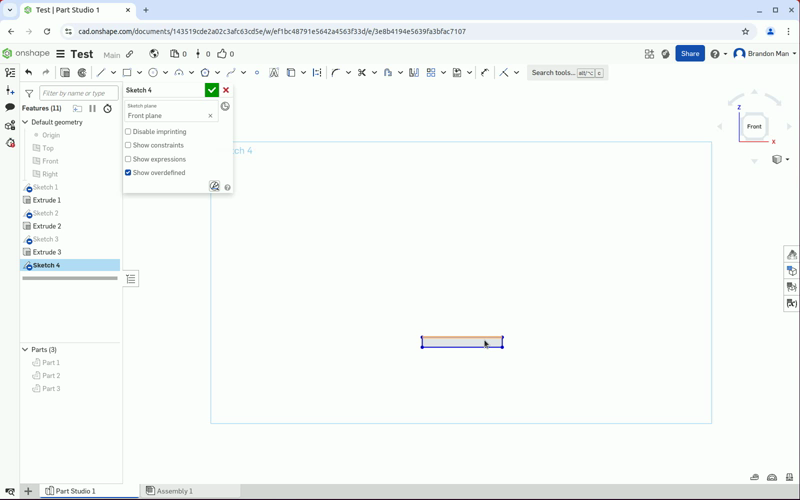
scroll(6)
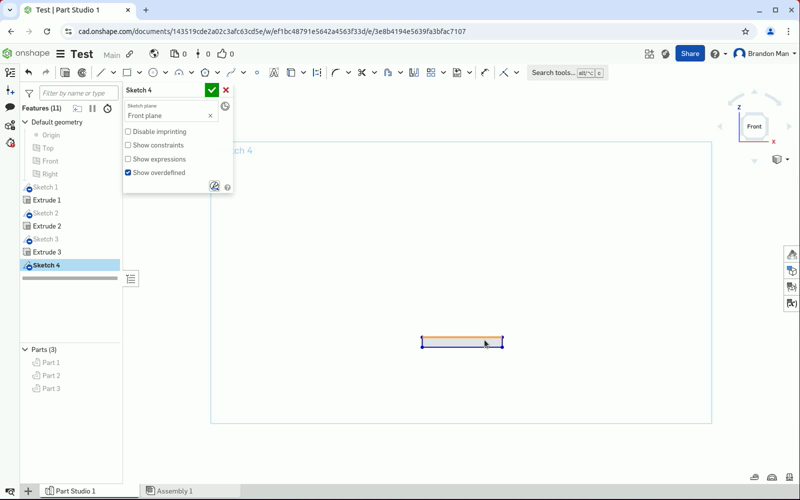
scroll(6)
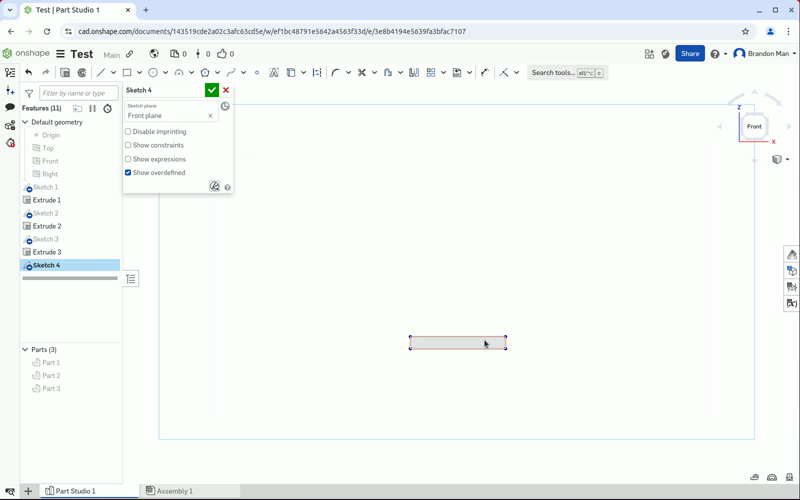
scroll(6)
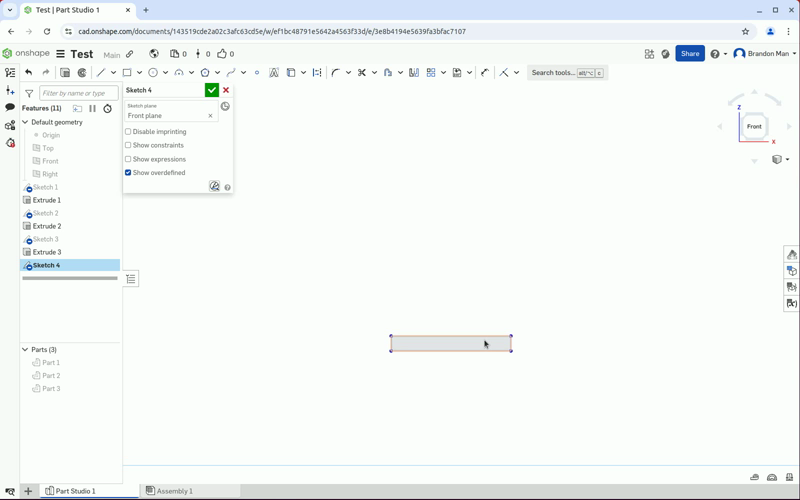
scroll(6)
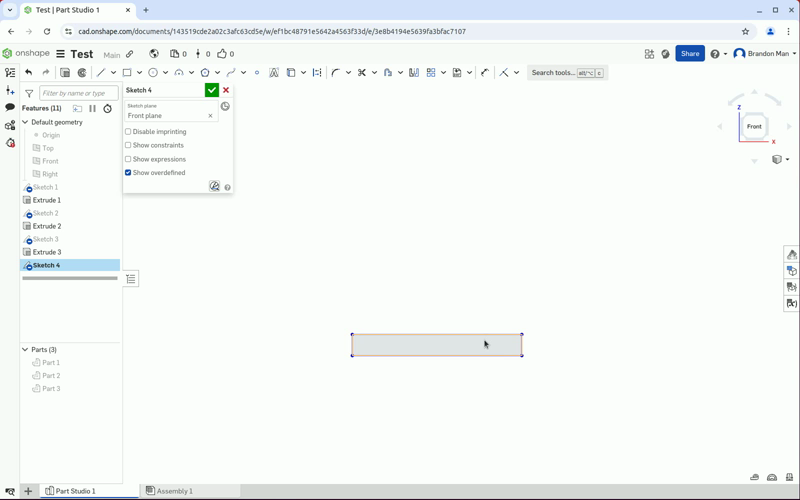
scroll(6)
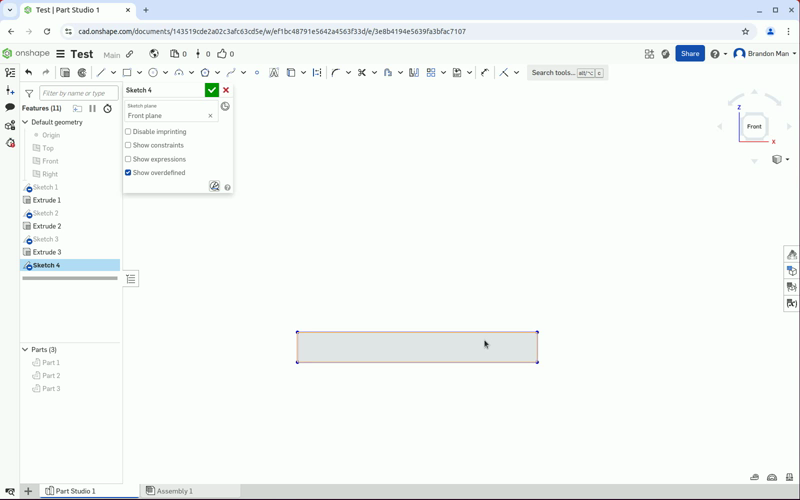
scroll(6)
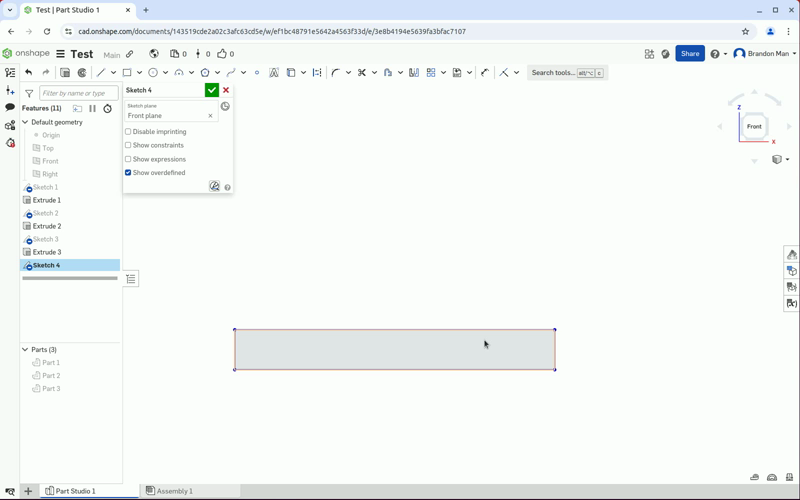
scroll(6)
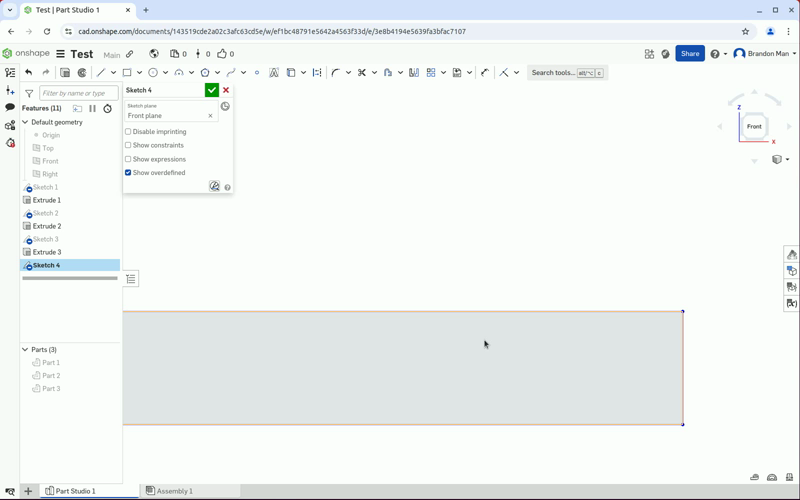
click(484, 339)
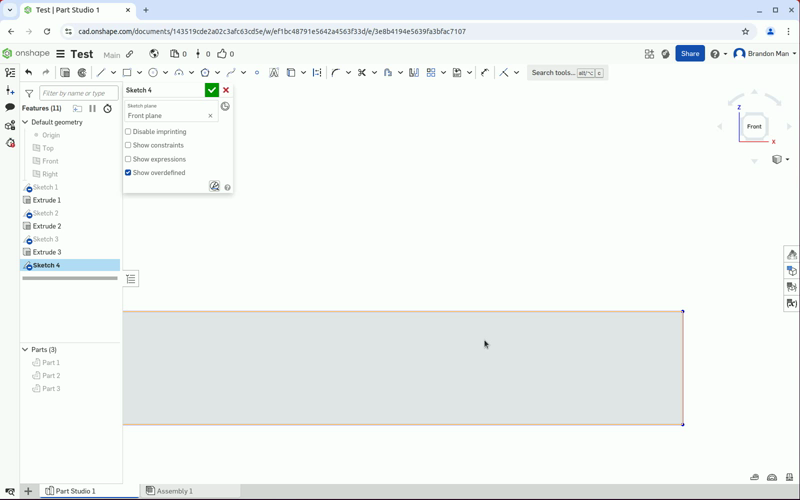
scroll(-6)
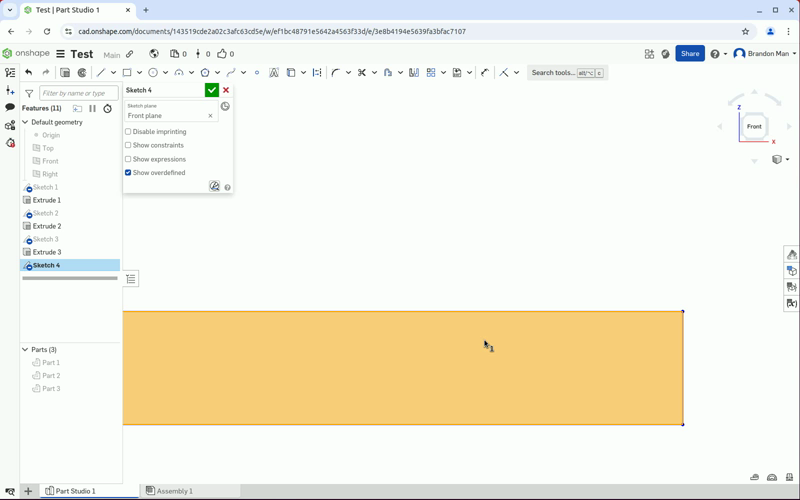
scroll(-6)
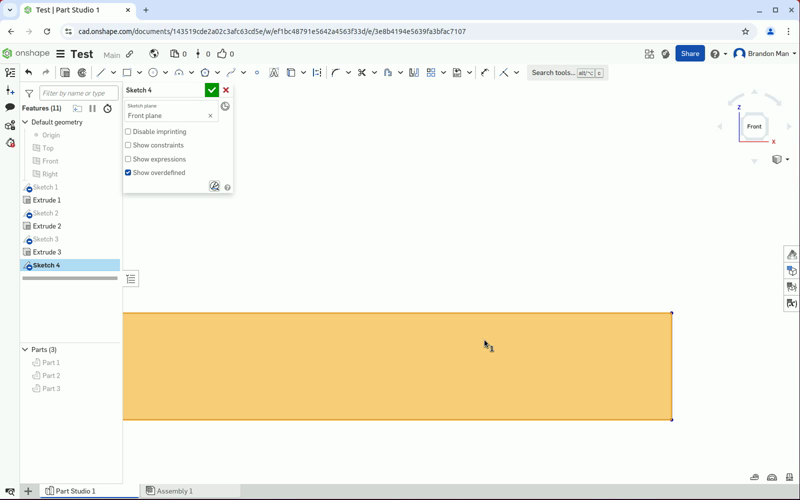
scroll(-6)
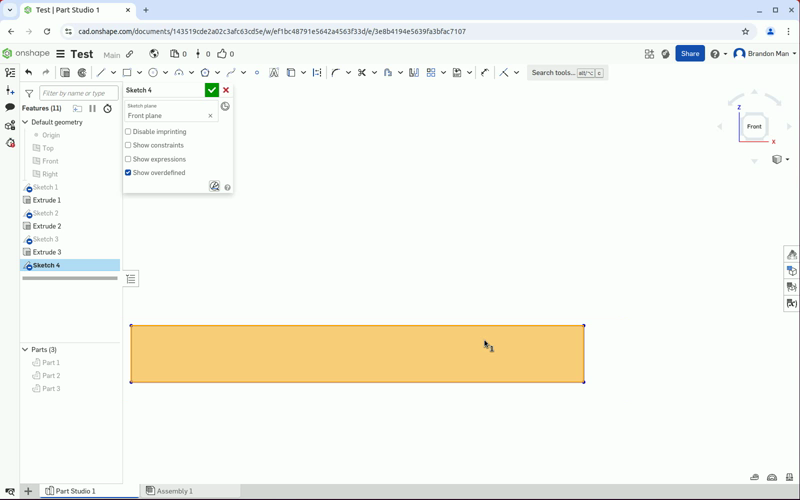
scroll(-6)
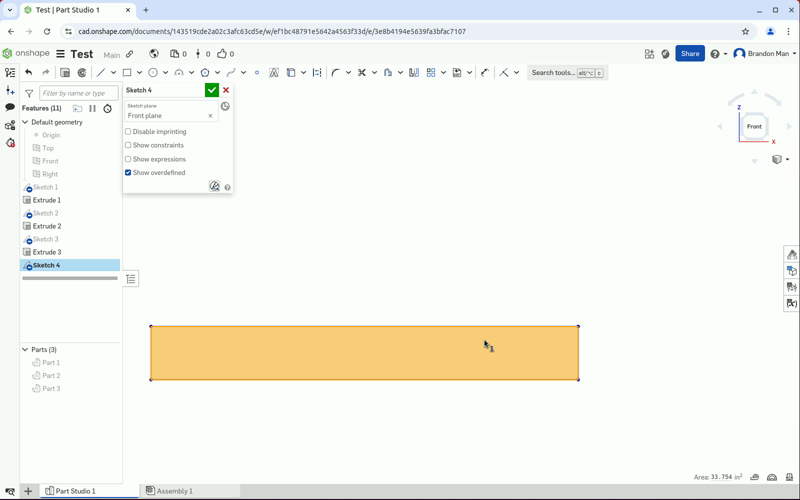
scroll(-6)
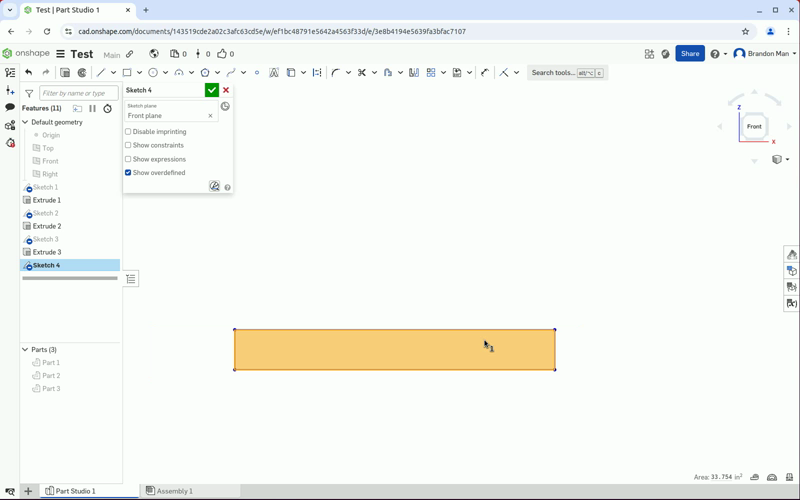
scroll(-6)
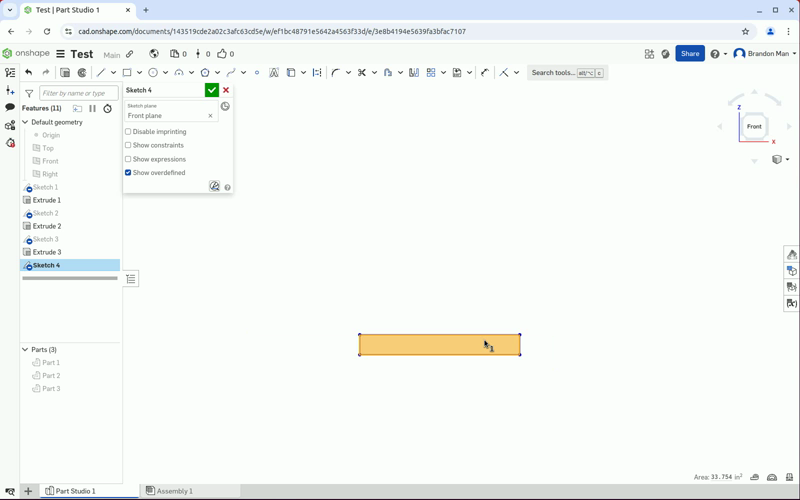
scroll(-6)
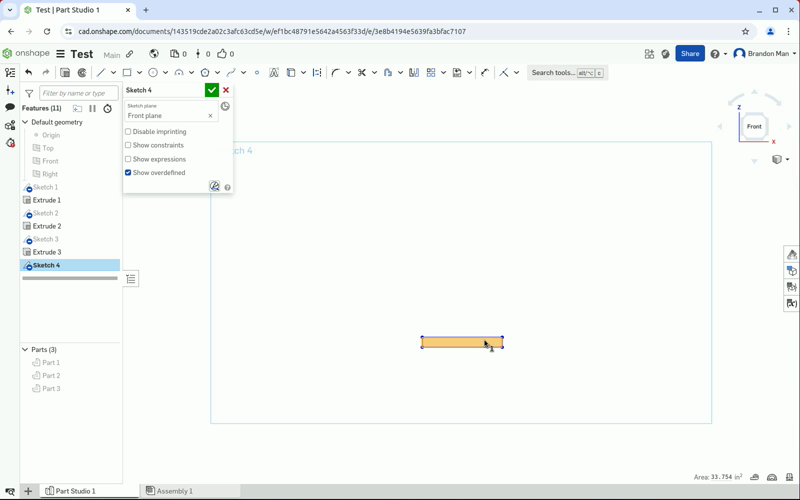
mouse_move(73, 352)
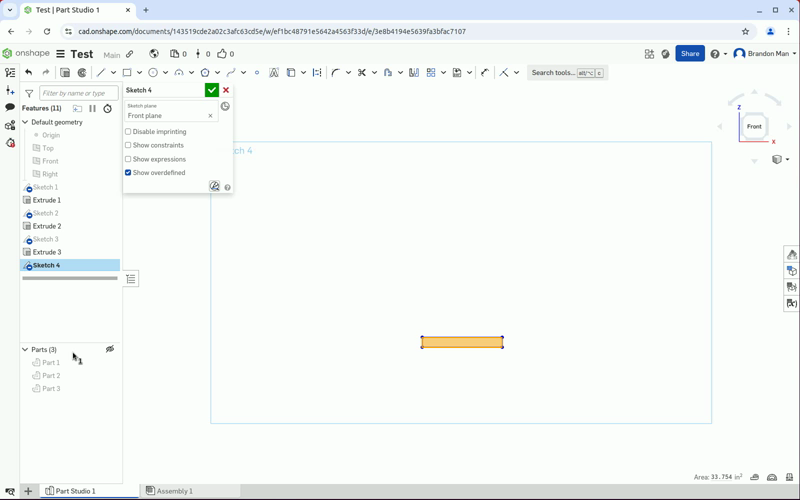
key(shift+y)
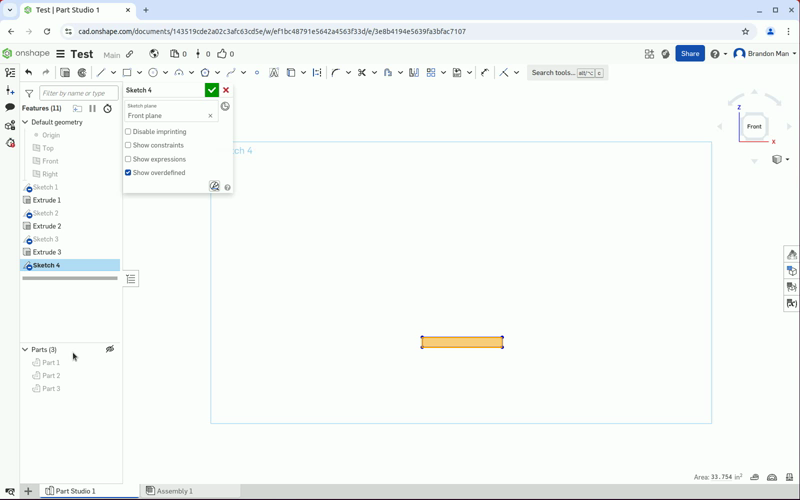
key(shift+e)
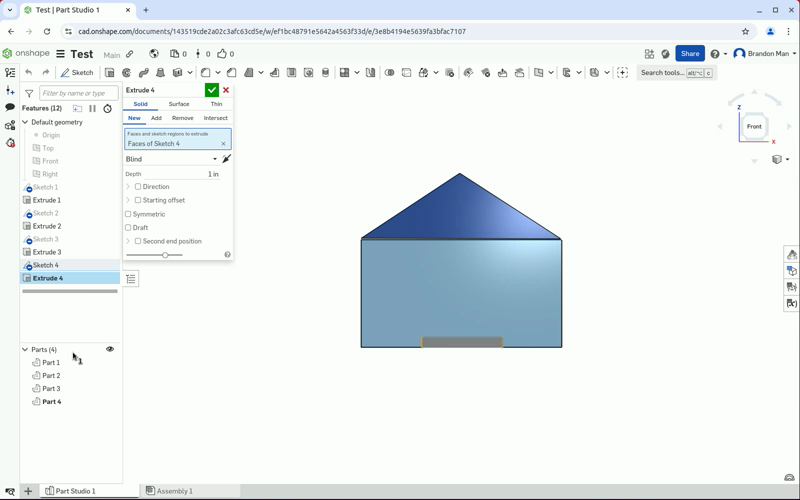
mouse_move(143, 106)
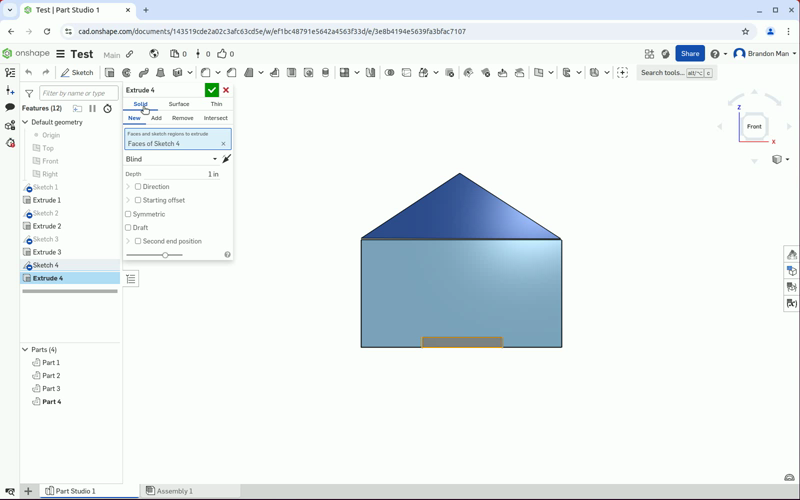
click(143, 106)
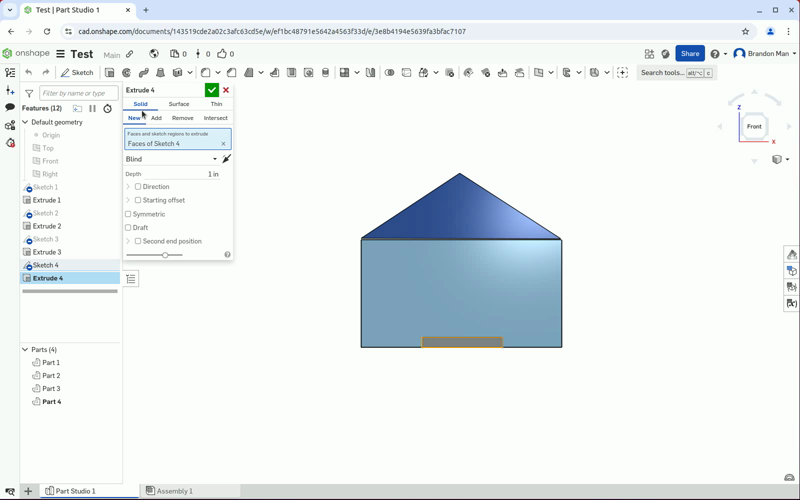
mouse_move(137, 120)
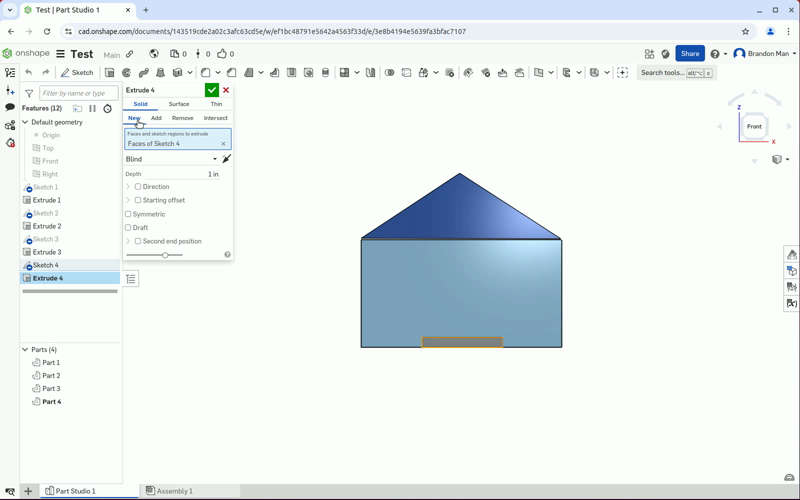
click(137, 120)
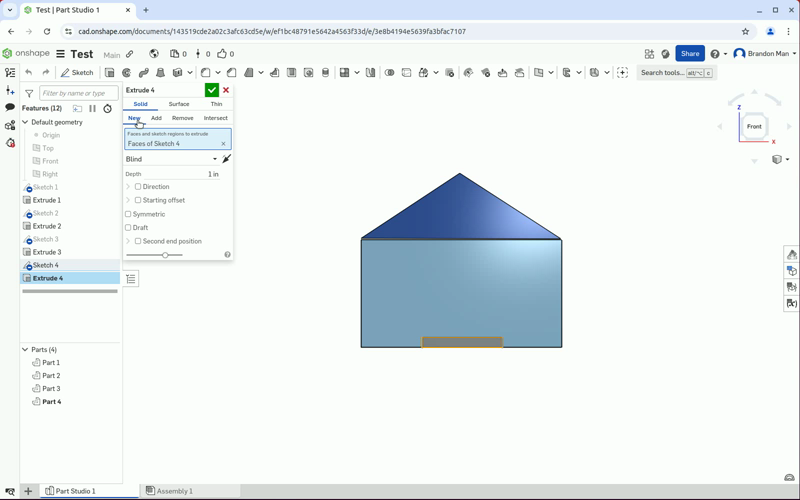
key(tab, 4)
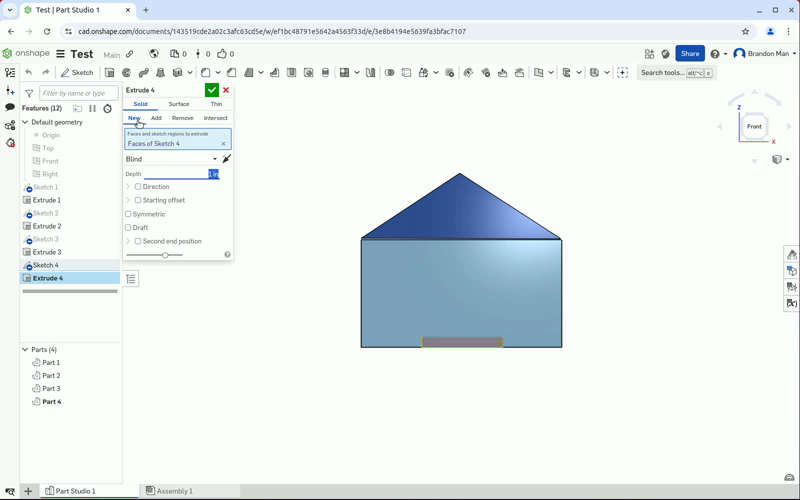
text(7.462)
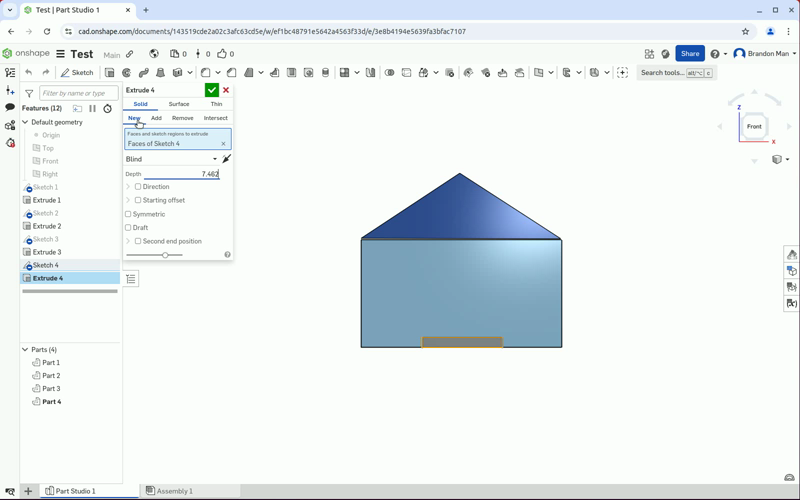
key(enter)
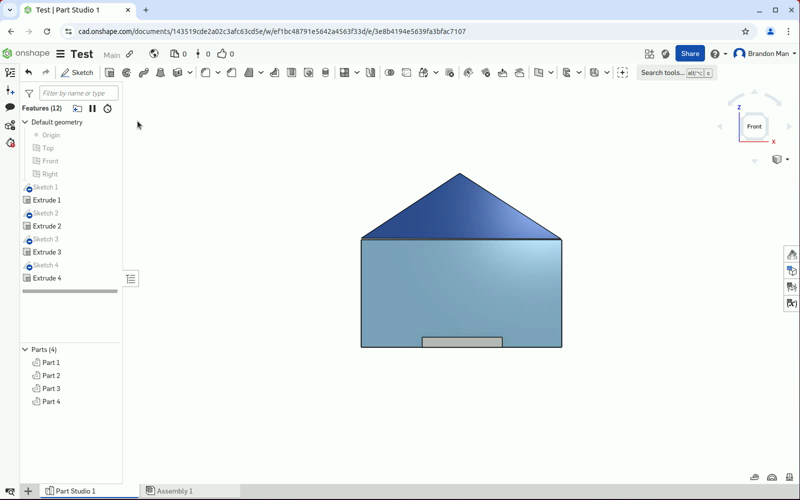
key(shift+h)
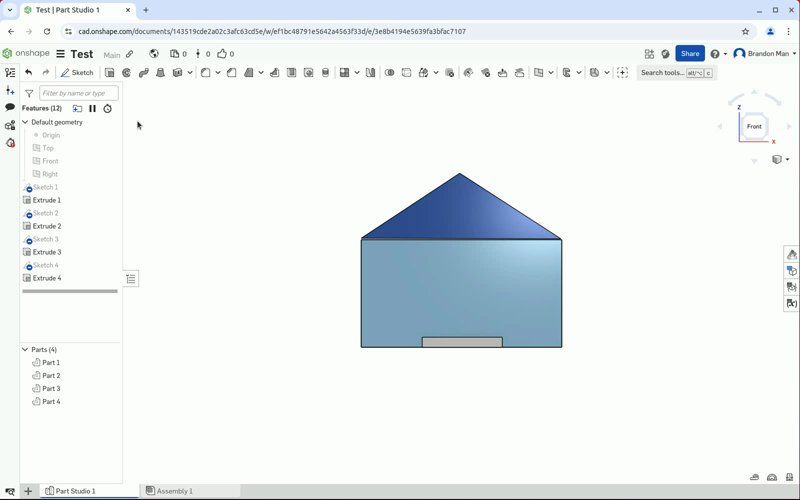
key(shift+h)
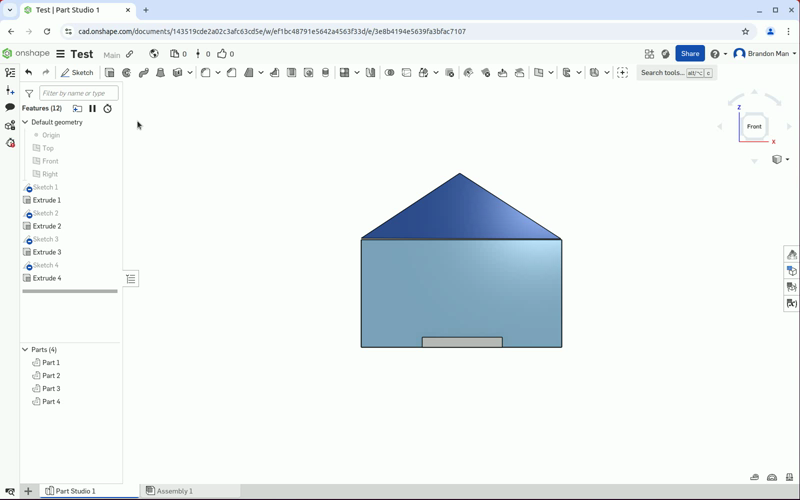
mouse_move(73, 189)
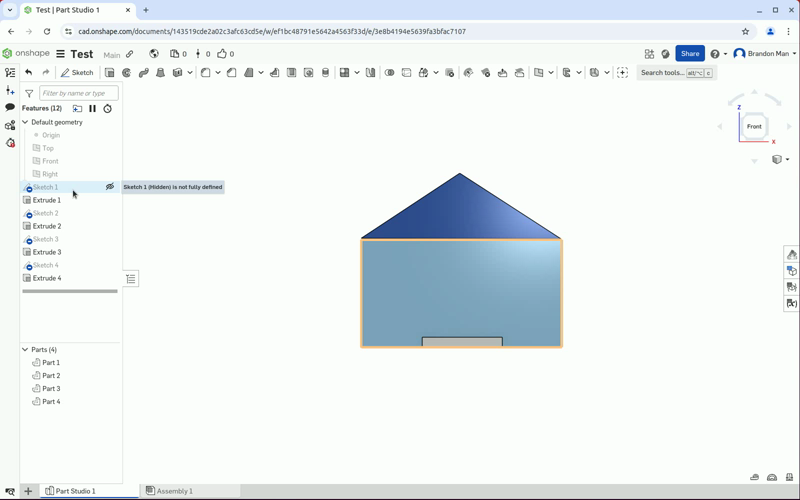
click(73, 189)
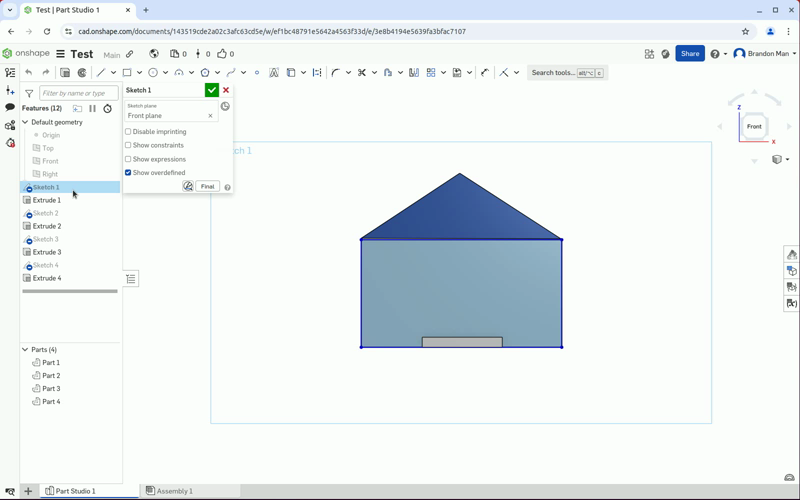
mouse_move(229, 92)
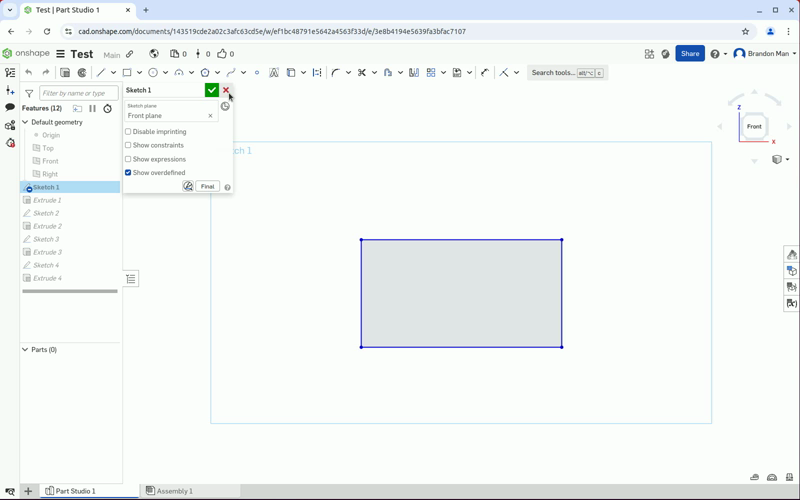
click(229, 92)
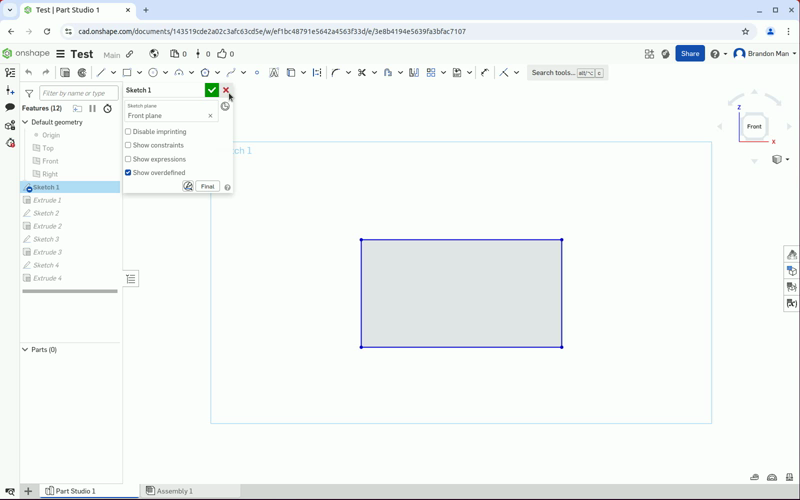
key(shift+s)
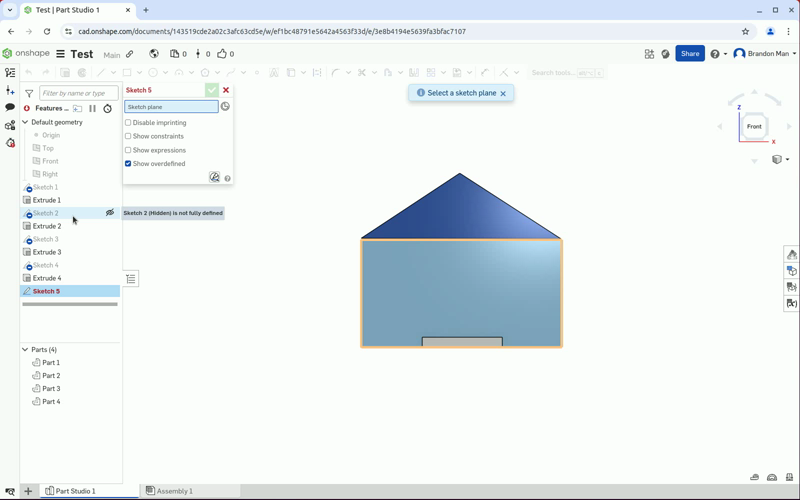
scroll(3)
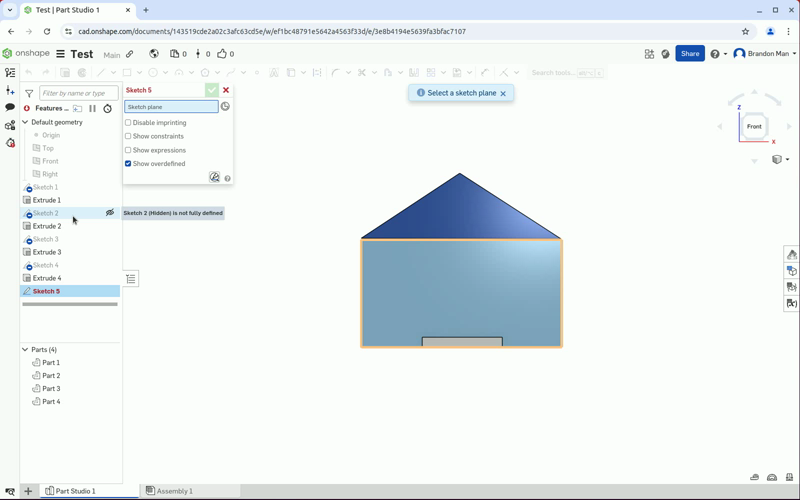
mouse_move(73, 163)
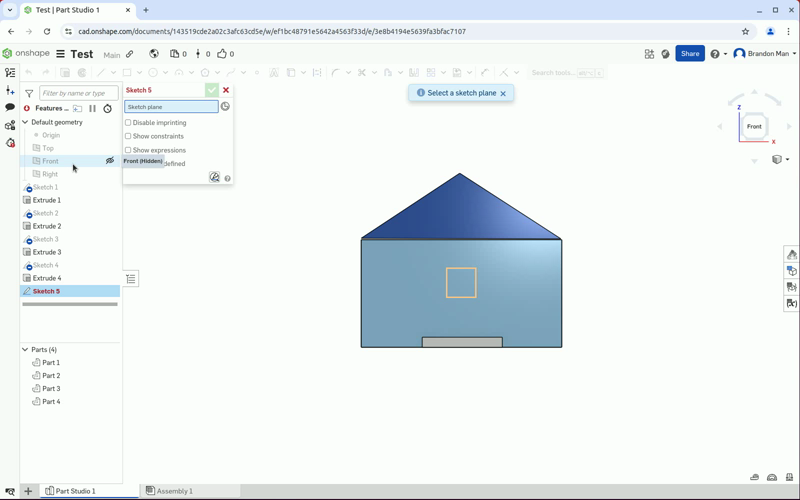
click(73, 163)
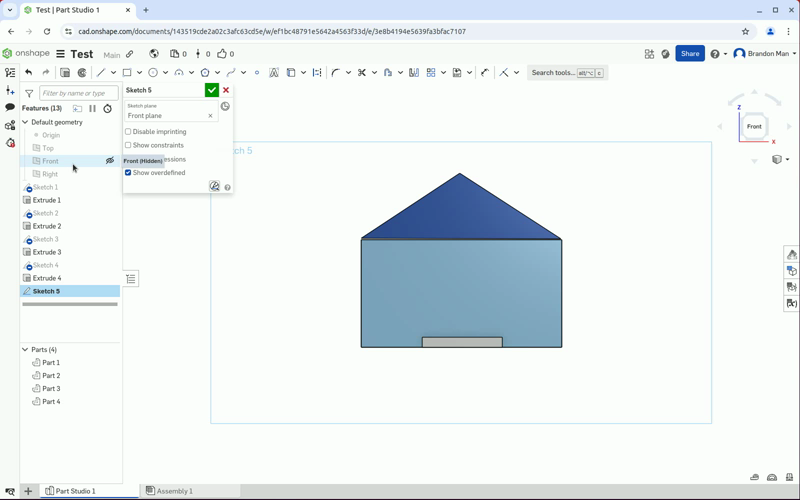
mouse_move(73, 352)
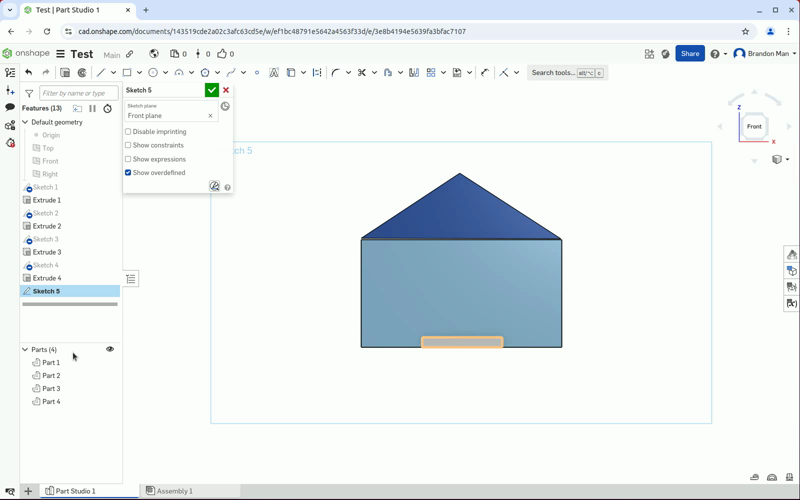
key(y)
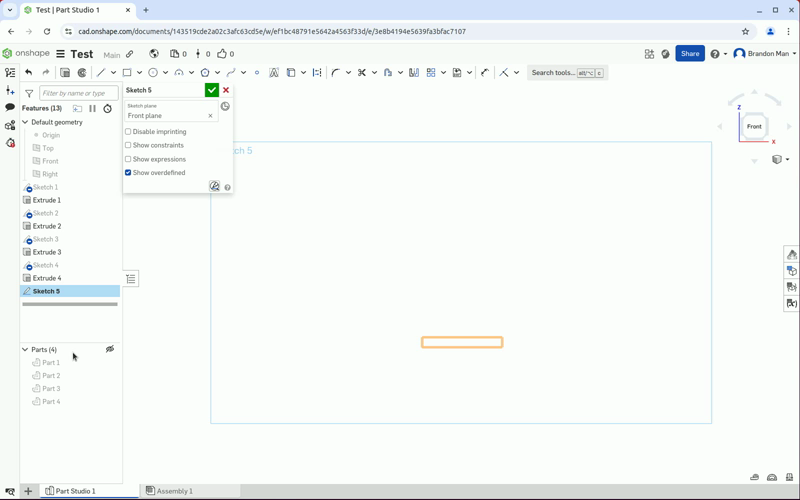
key(l)
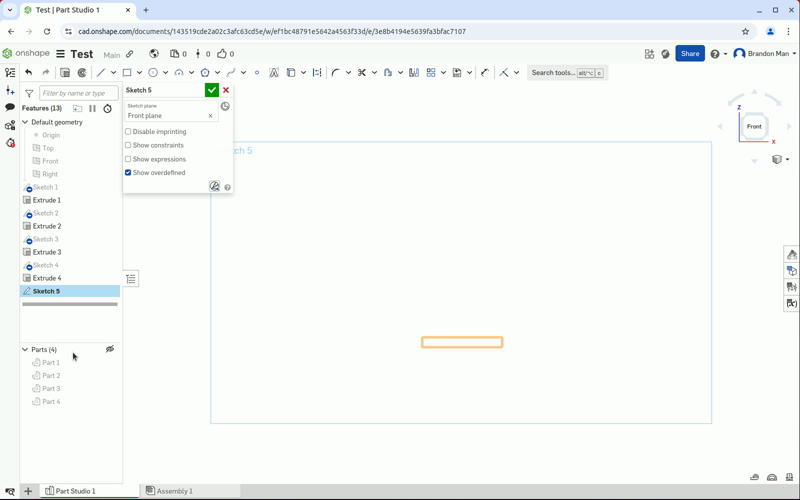
key_down(shift)
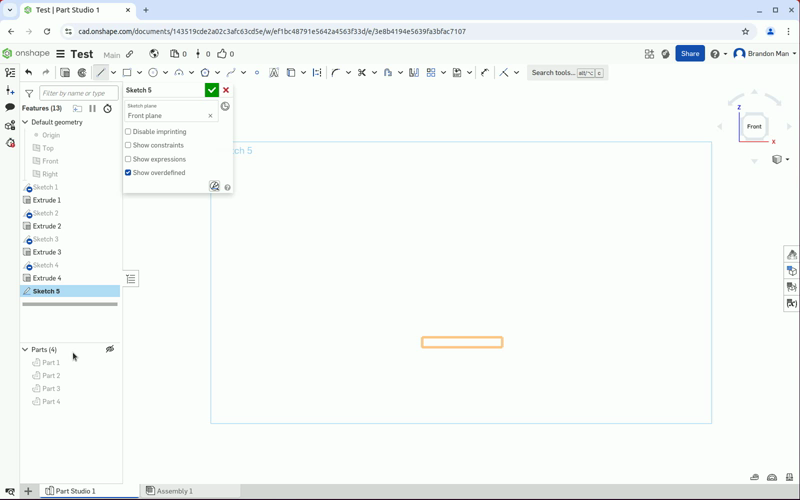
mouse_move(457, 337)
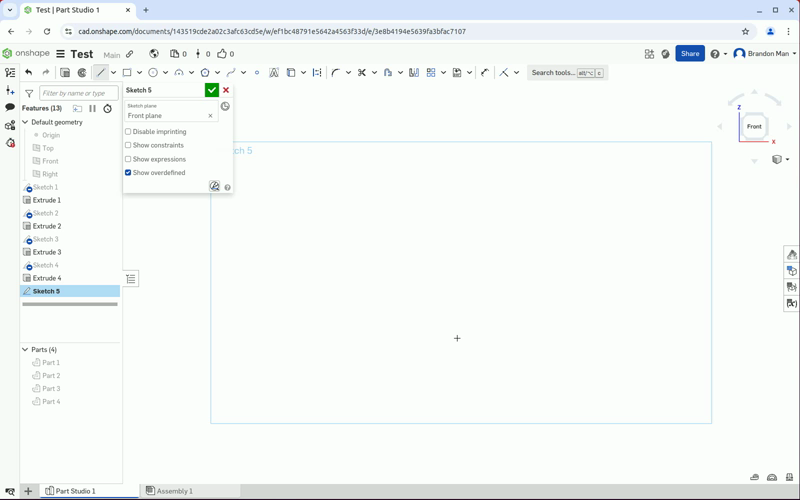
click(457, 337)
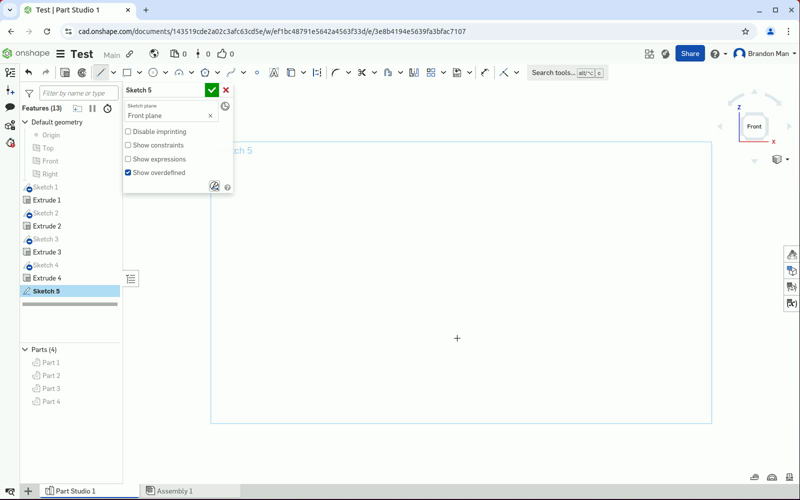
key_up(shift)
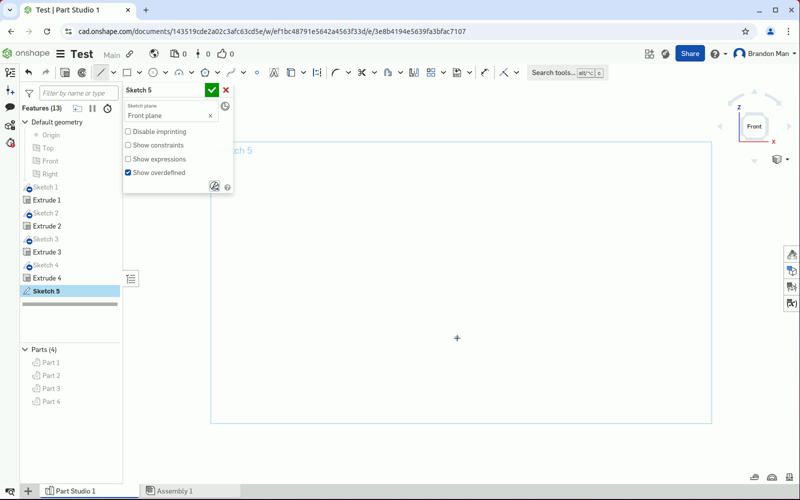
key_down(shift)
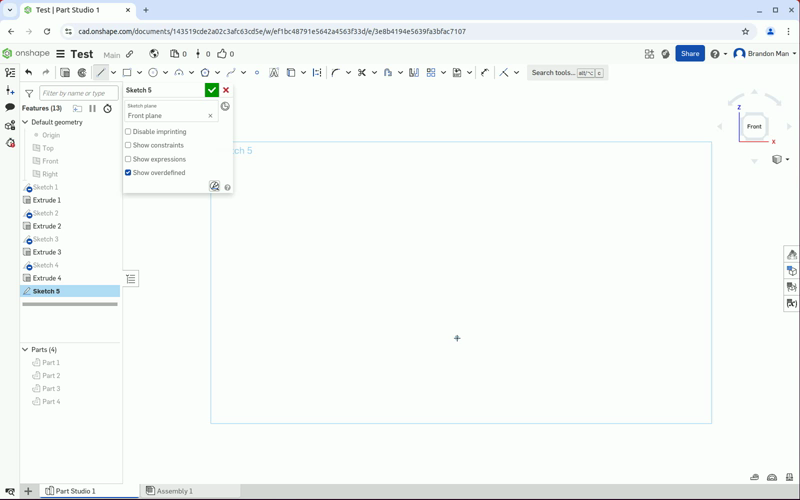
mouse_move(487, 337)
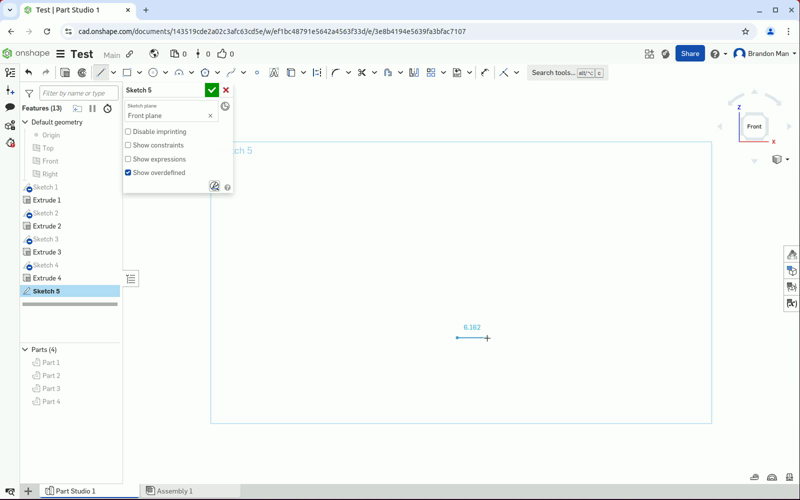
mouse_move(465, 337)
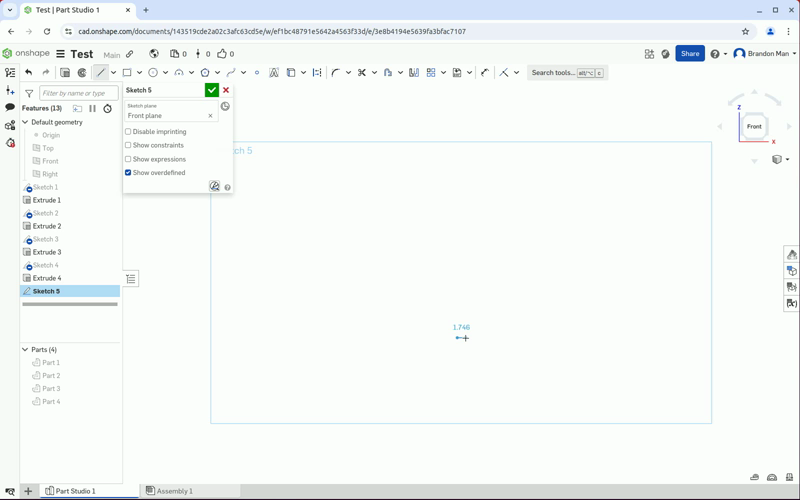
click(465, 337)
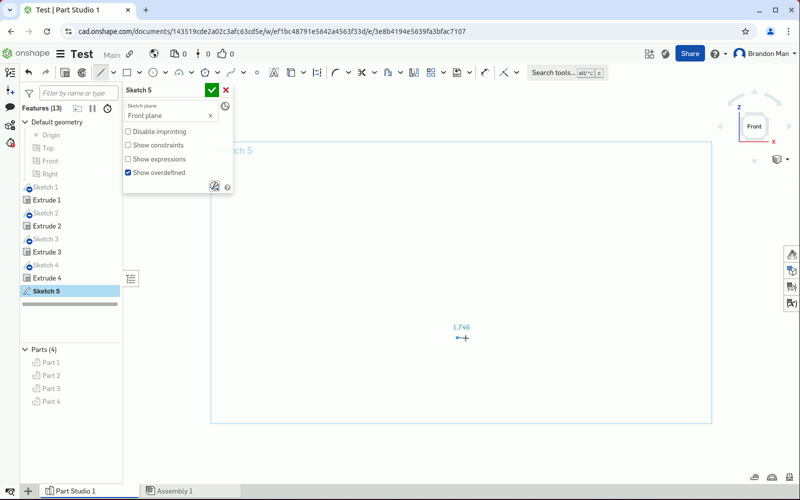
key_up(shift)
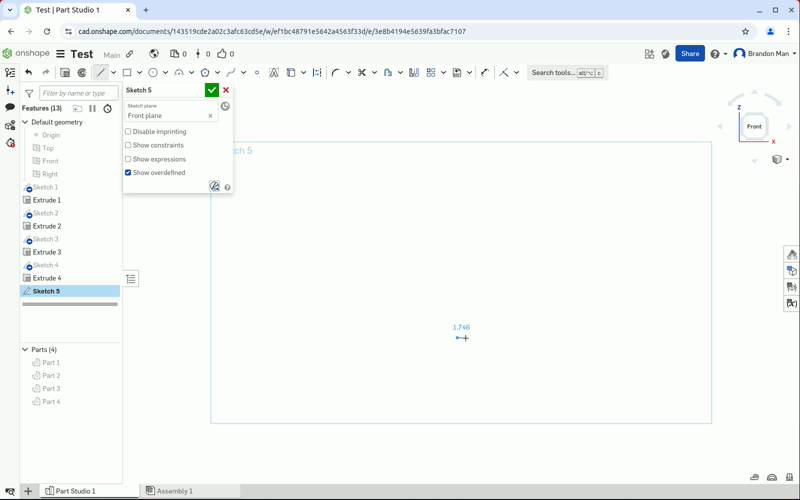
key_down(shift)
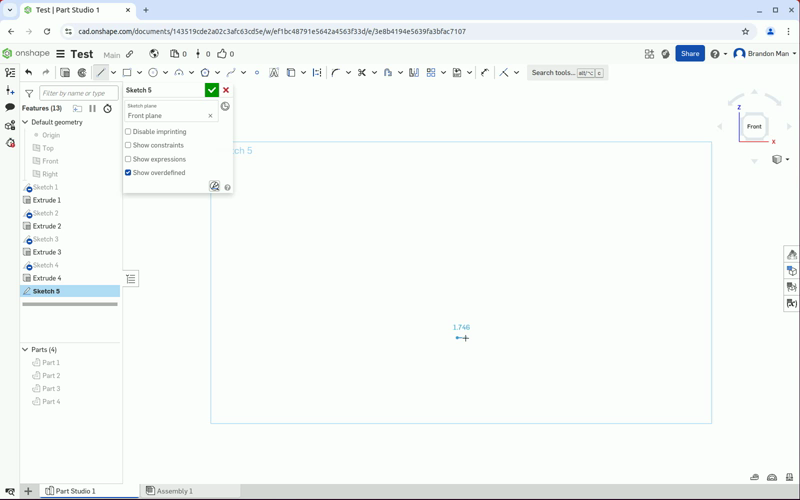
mouse_move(495, 337)
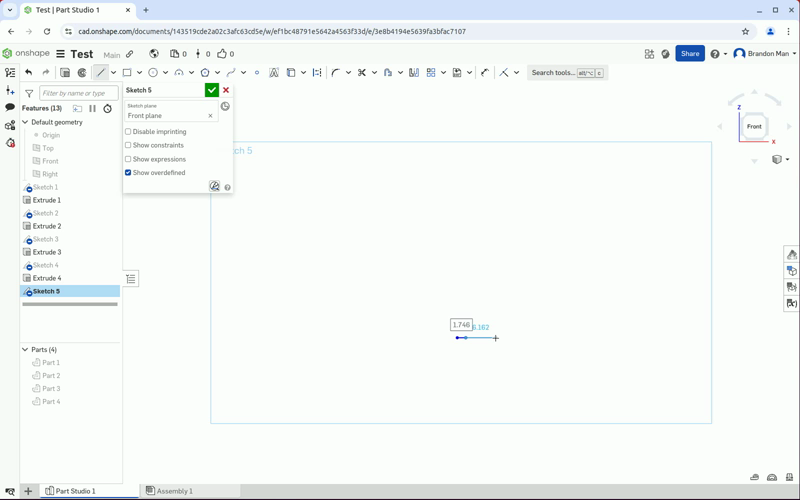
mouse_move(465, 318)
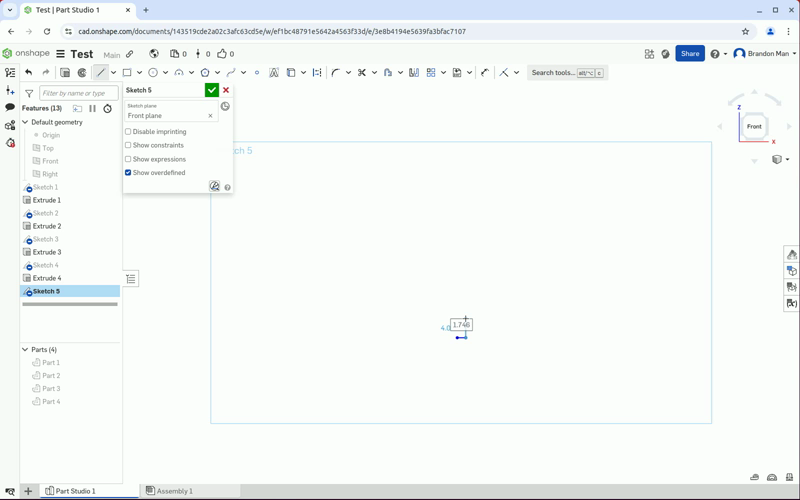
click(465, 318)
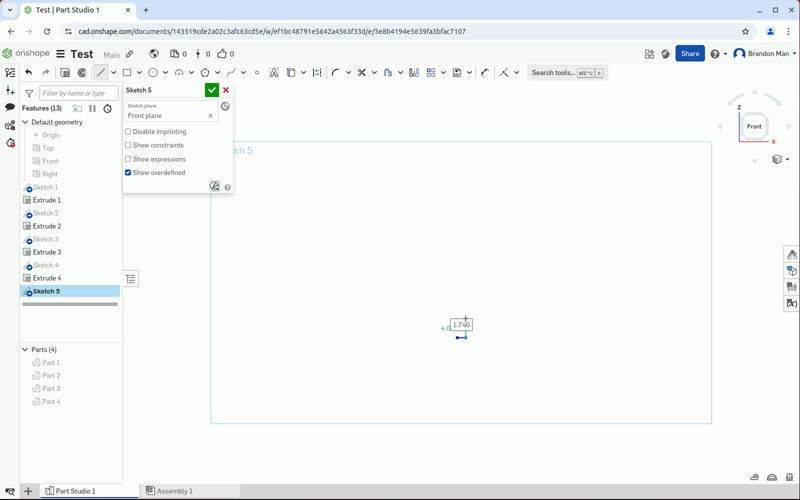
key_up(shift)
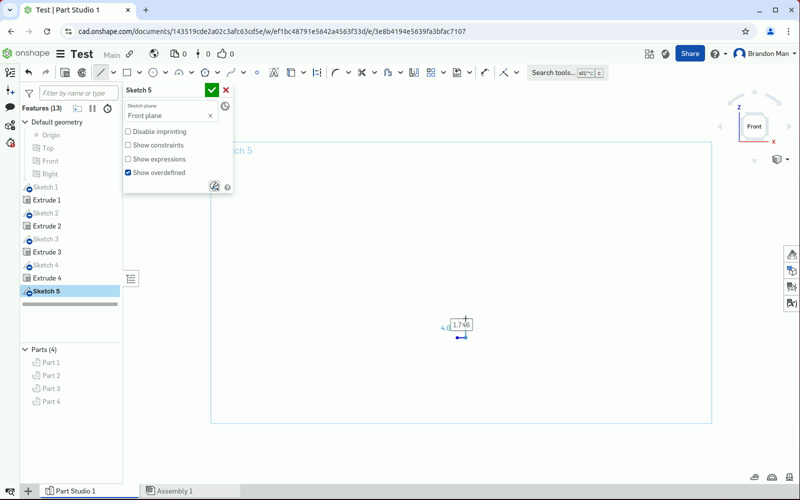
key_down(shift)
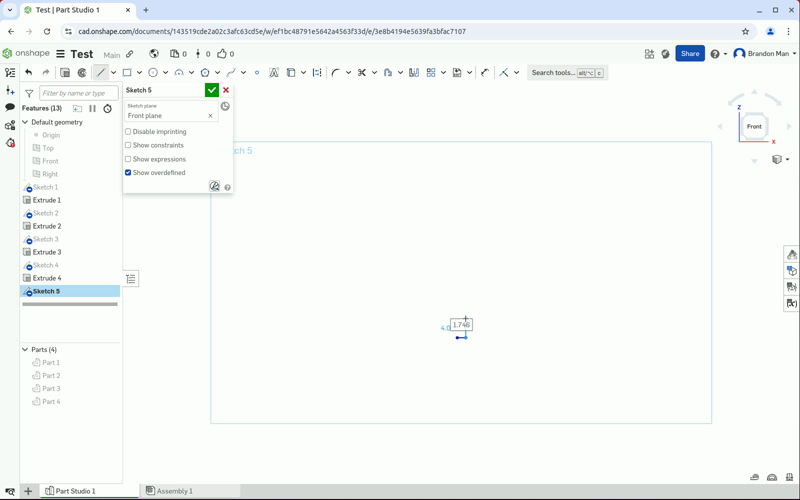
mouse_move(495, 318)
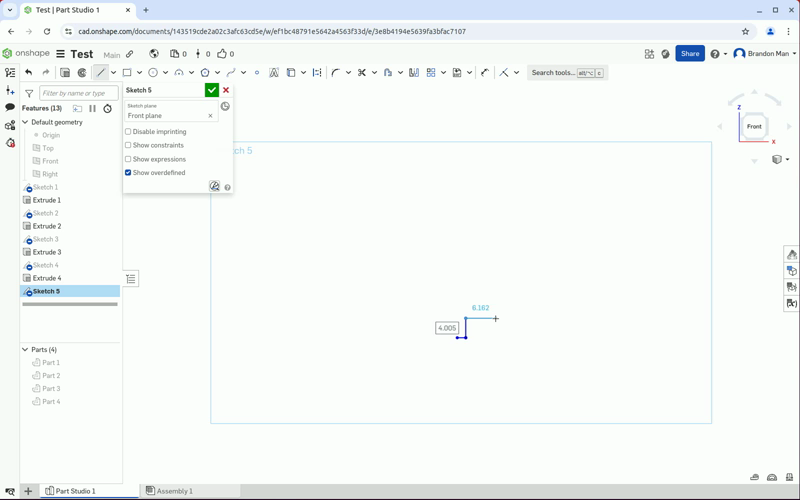
mouse_move(457, 318)
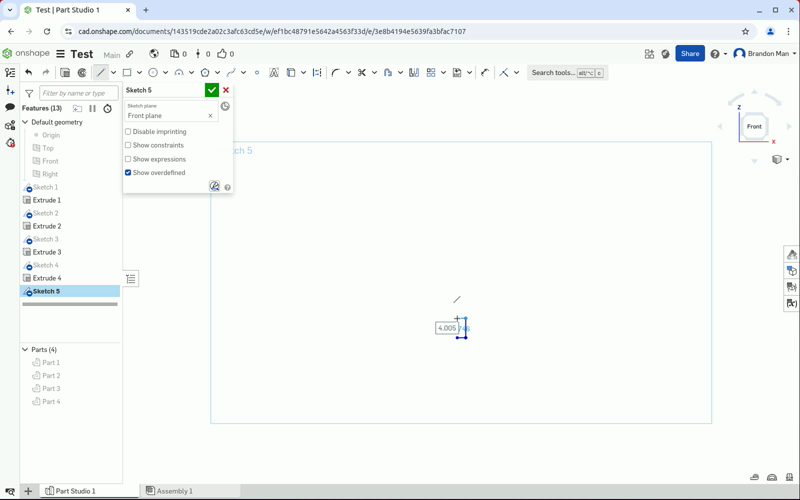
click(457, 318)
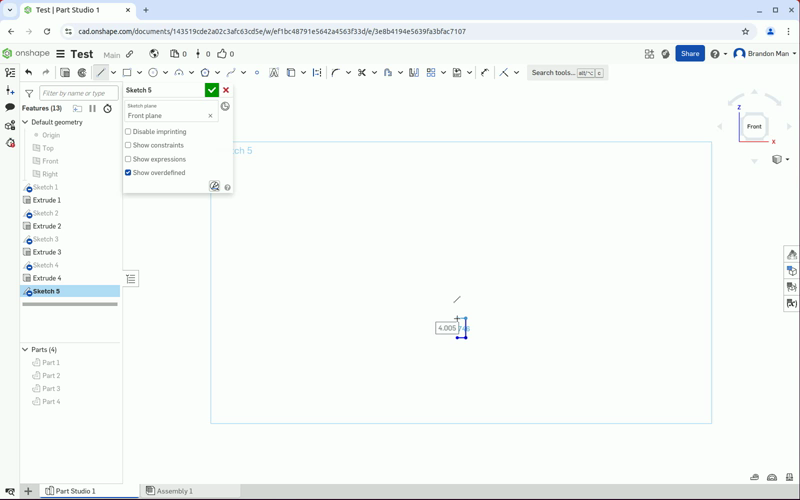
key_up(shift)
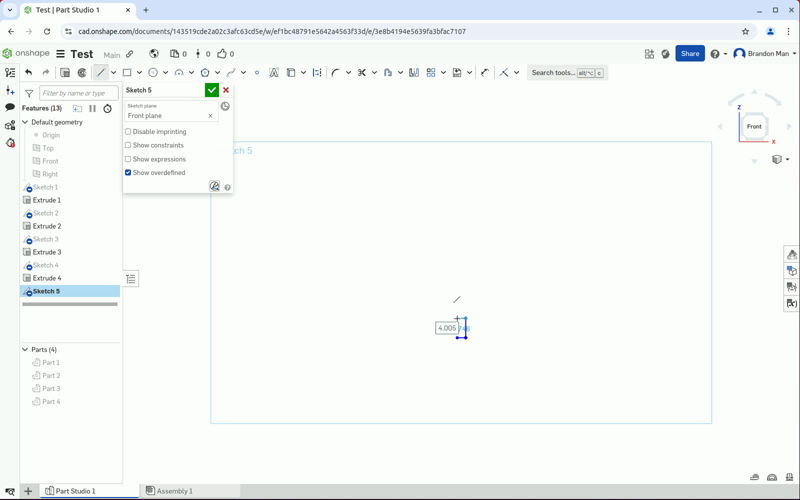
mouse_move(487, 318)
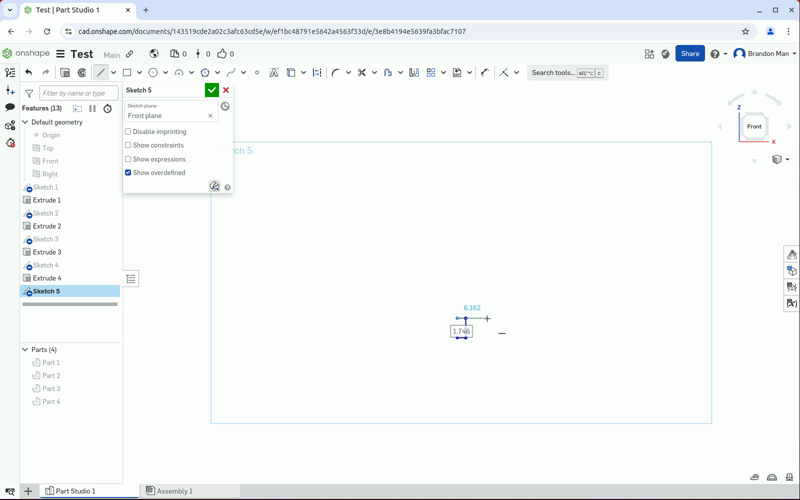
key_down(shift)
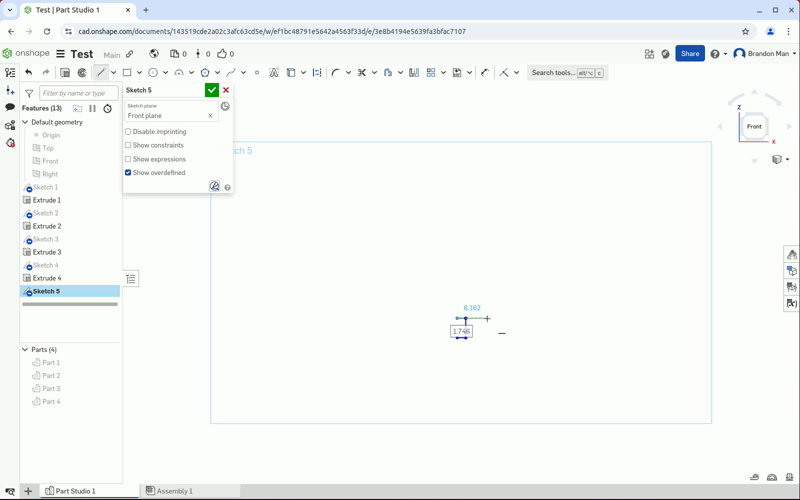
mouse_move(457, 337)
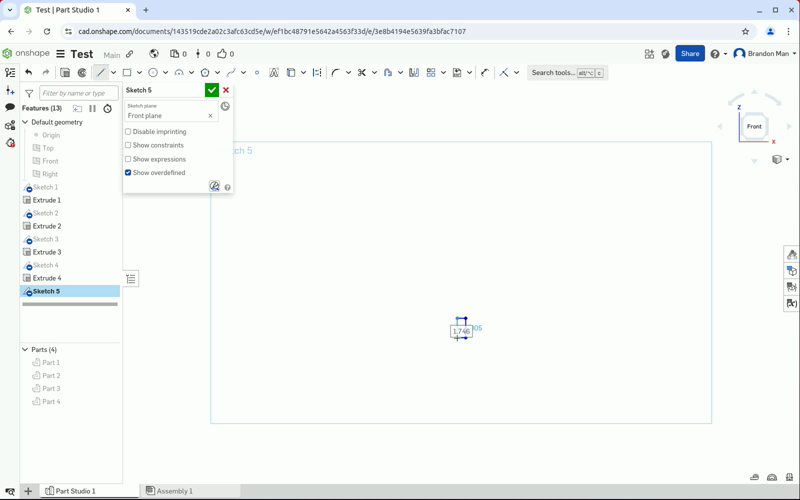
key_up(shift)
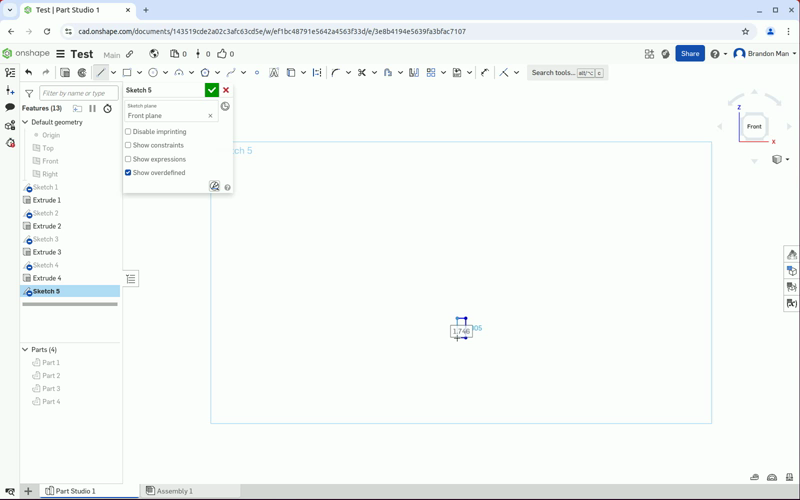
click(457, 337)
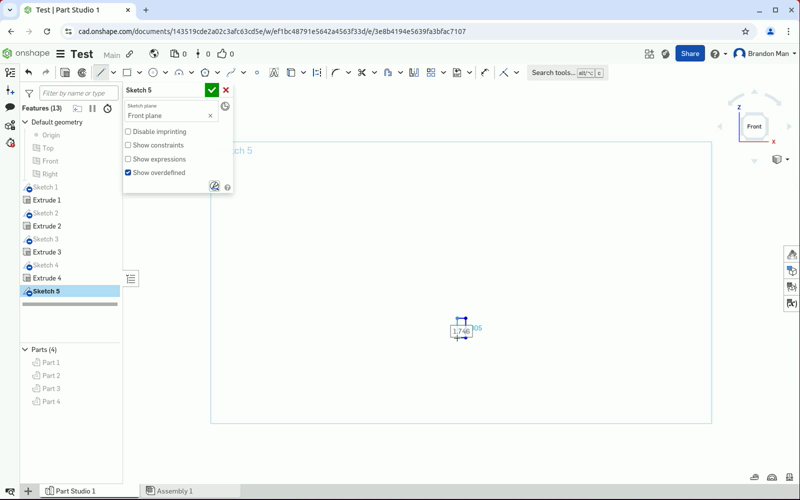
key(esc)
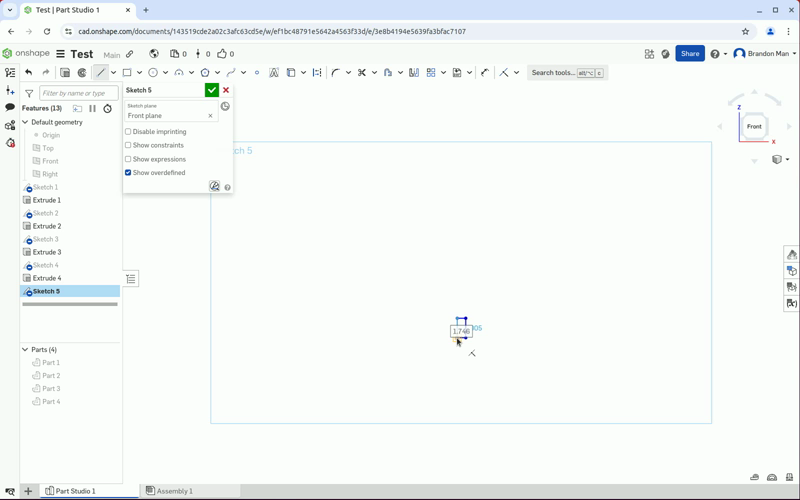
mouse_move(457, 330)
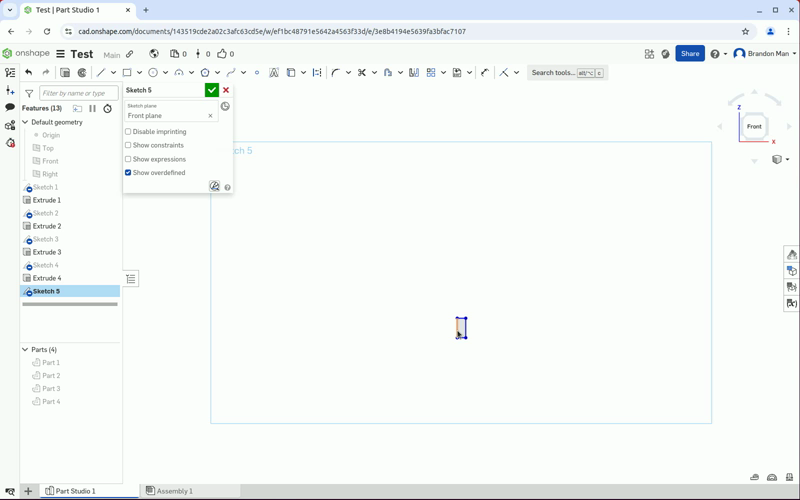
scroll(6)
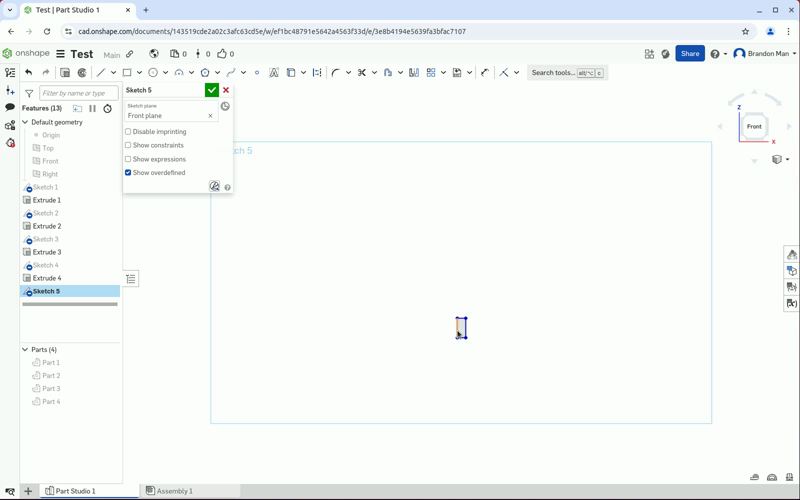
scroll(6)
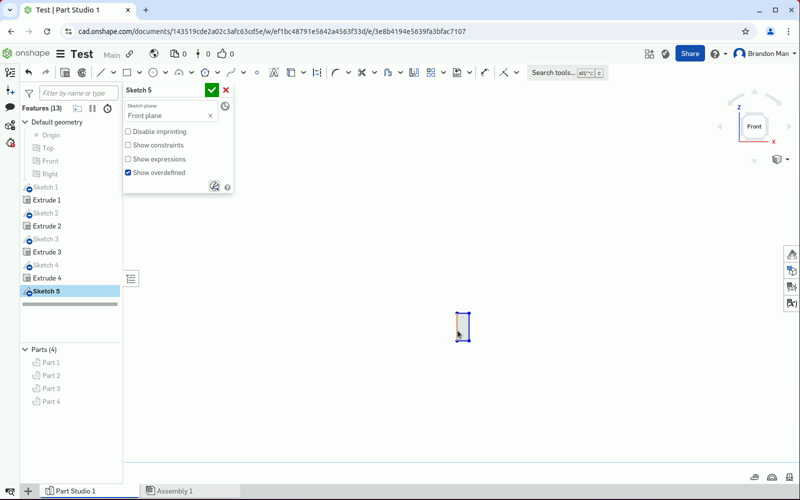
scroll(6)
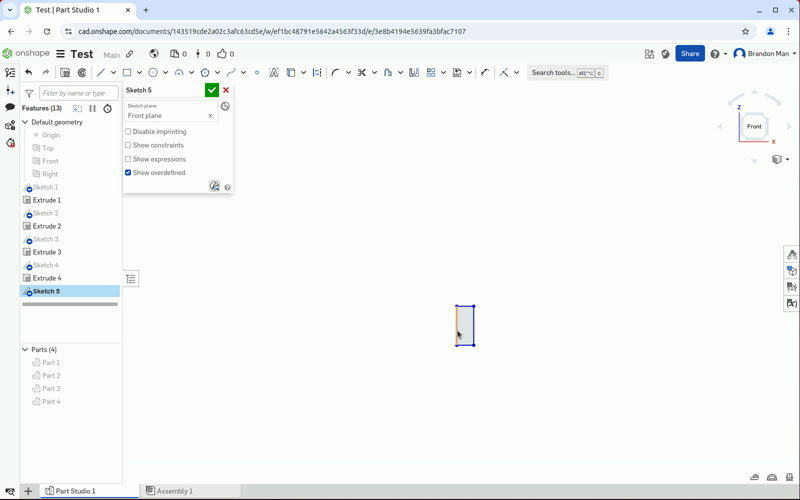
scroll(6)
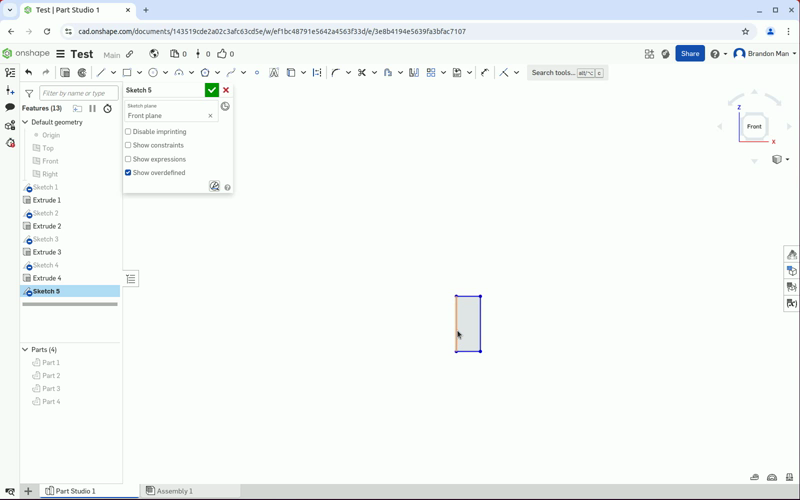
scroll(6)
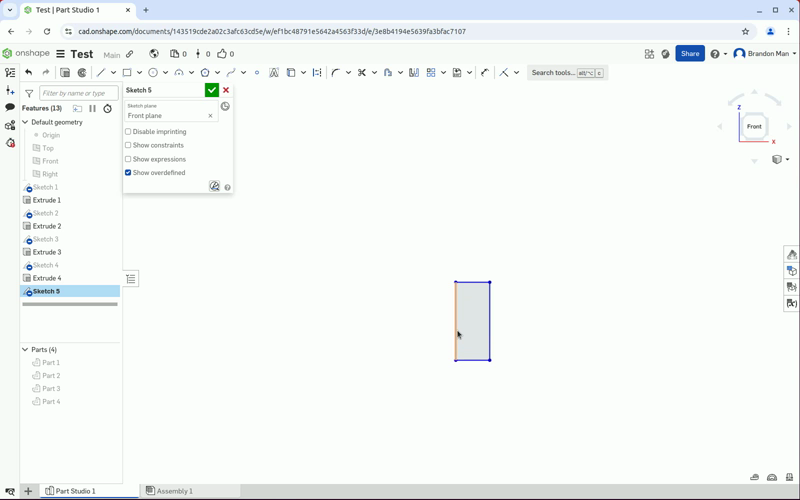
scroll(6)
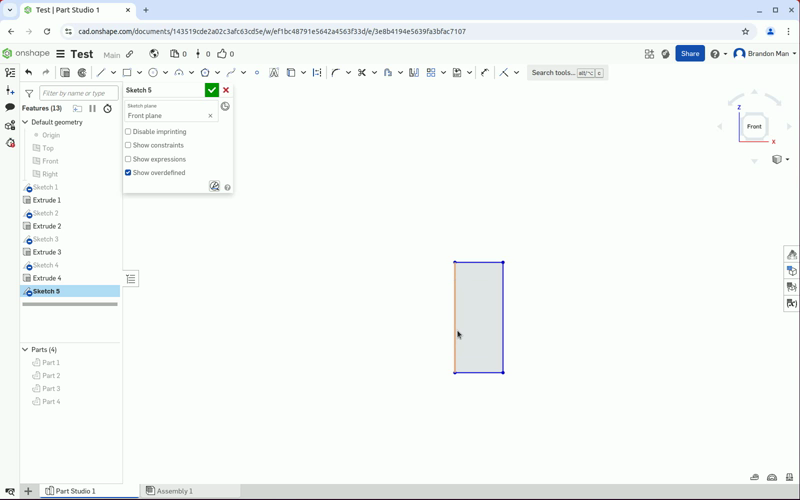
scroll(6)
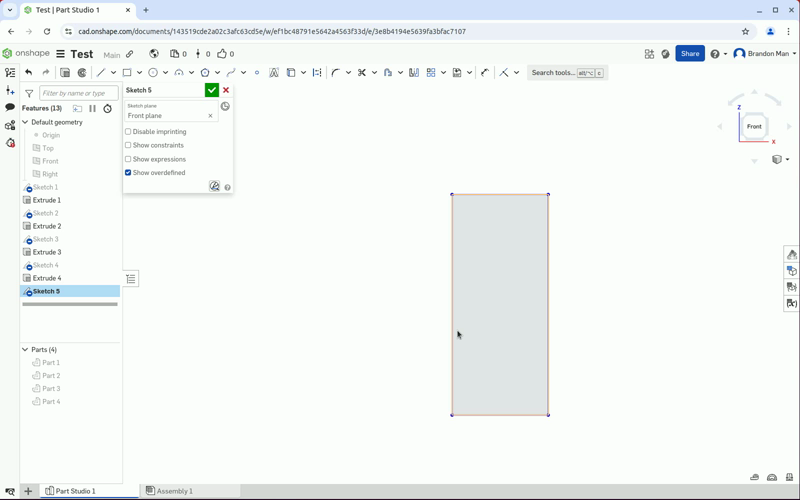
click(457, 330)
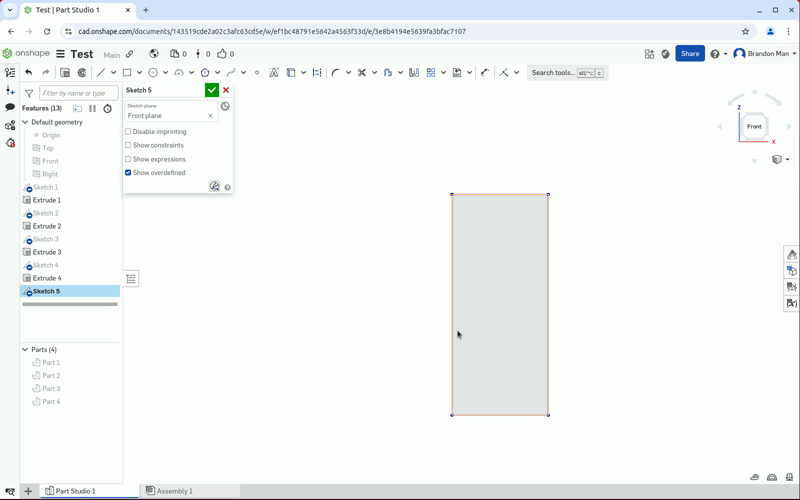
scroll(-6)
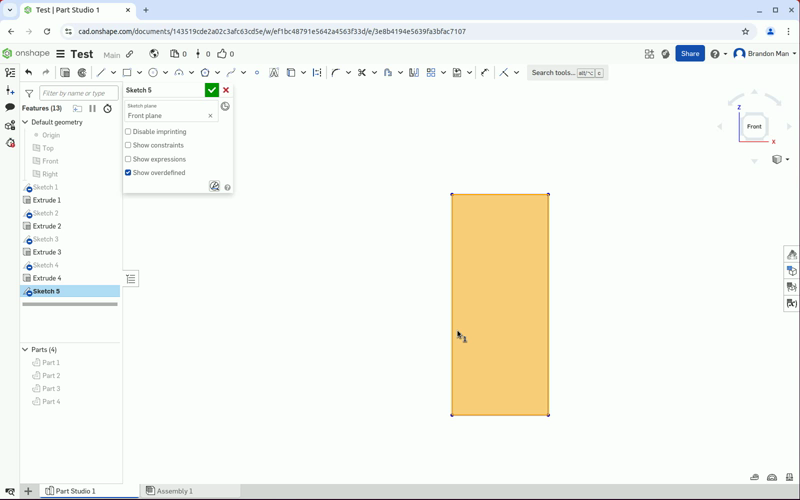
scroll(-6)
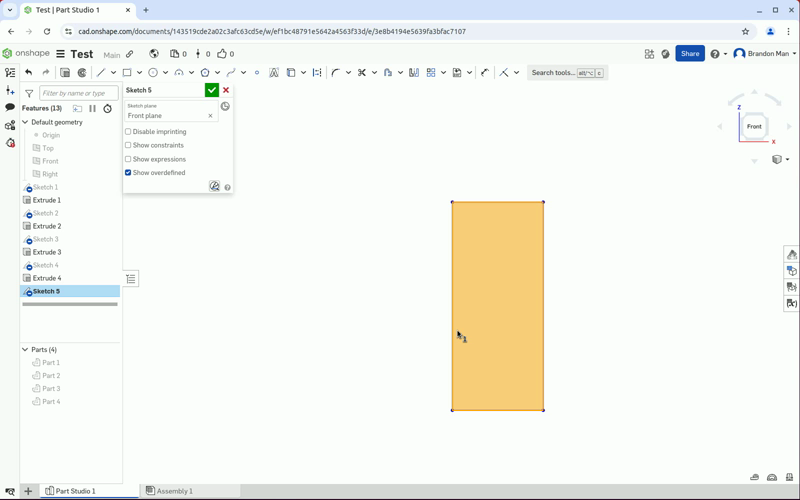
scroll(-6)
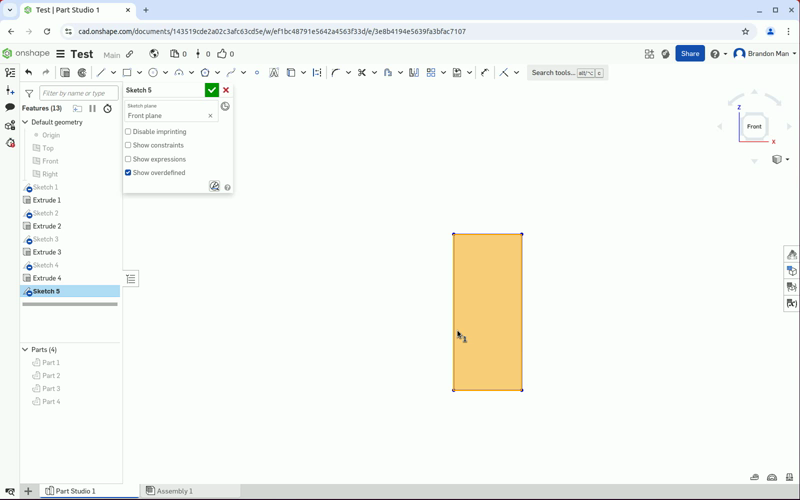
scroll(-6)
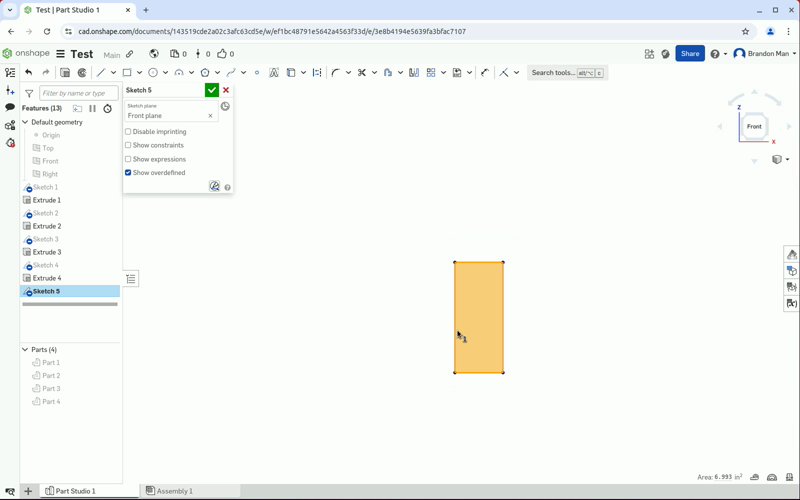
scroll(-6)
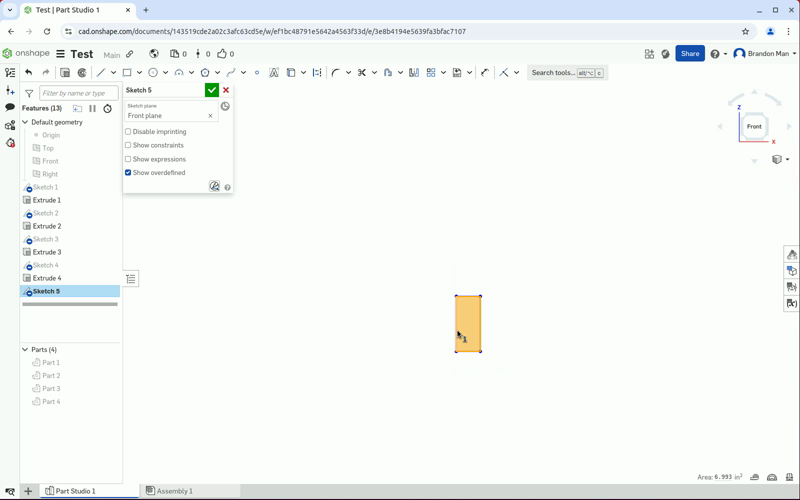
scroll(-6)
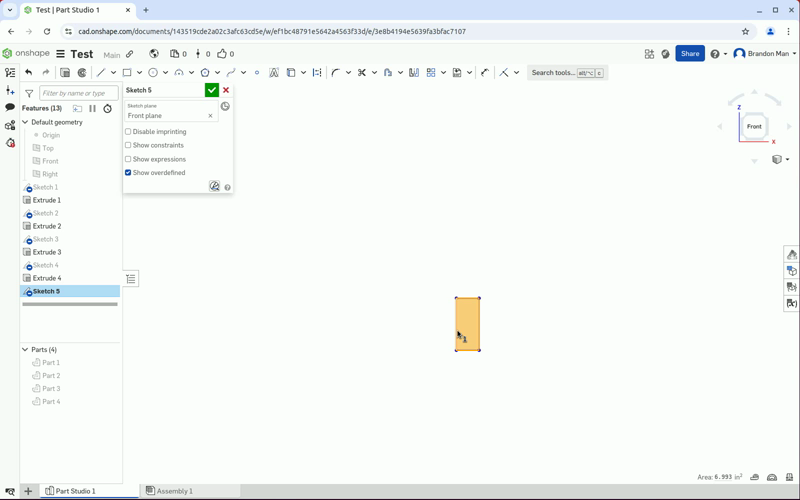
scroll(-6)
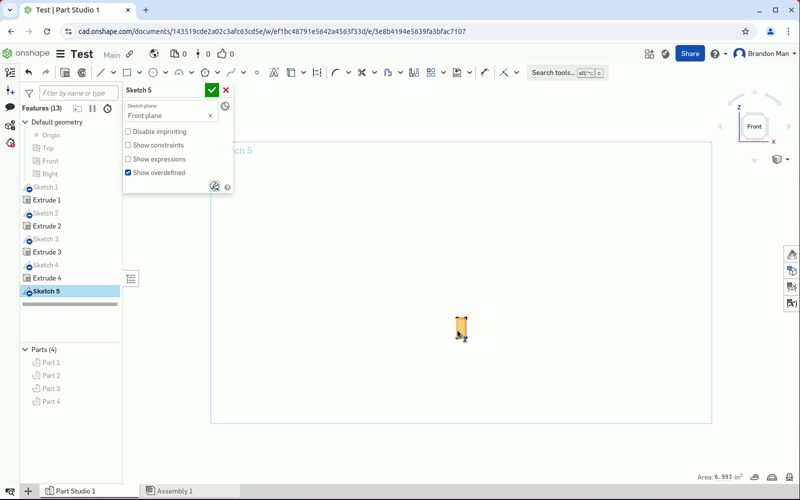
mouse_move(73, 352)
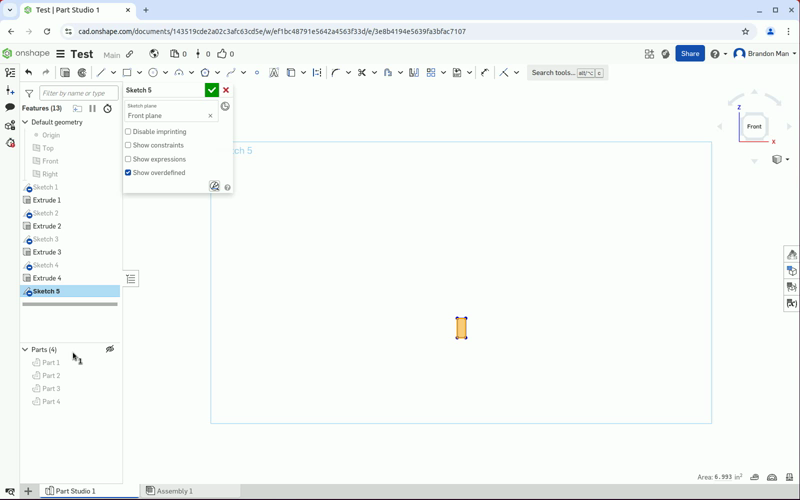
key(shift+y)
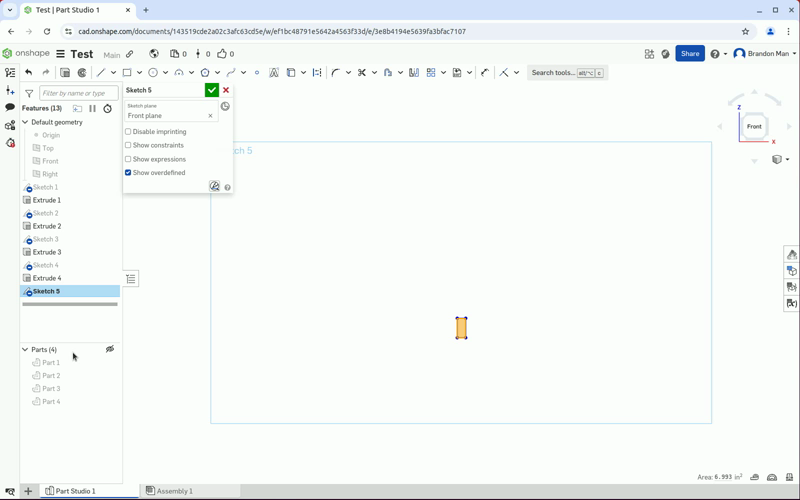
key(shift+e)
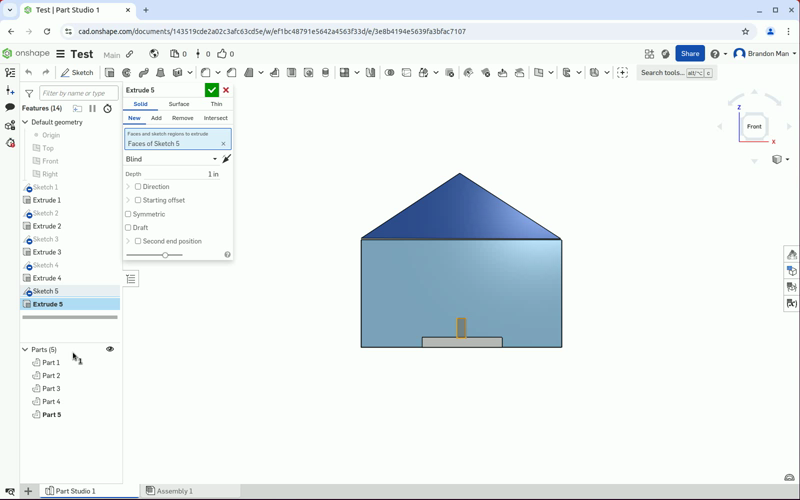
mouse_move(143, 106)
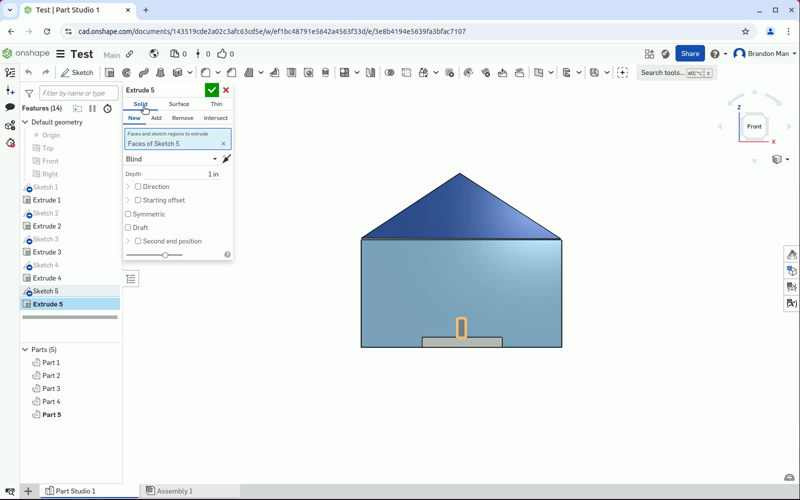
click(143, 106)
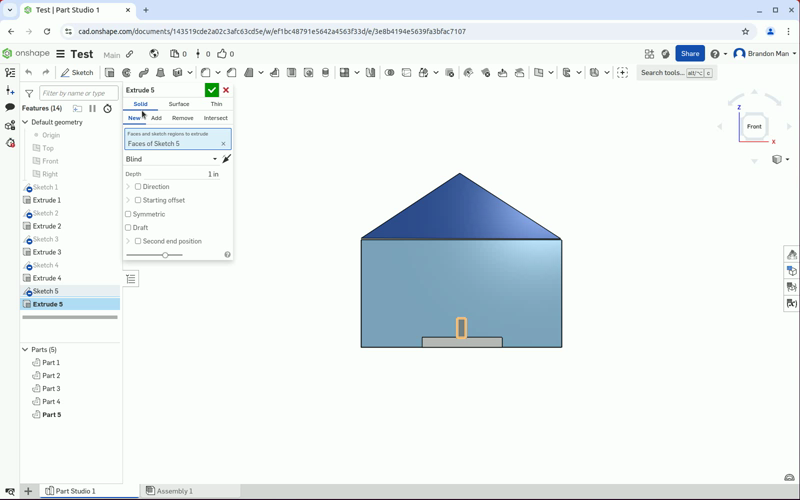
mouse_move(137, 120)
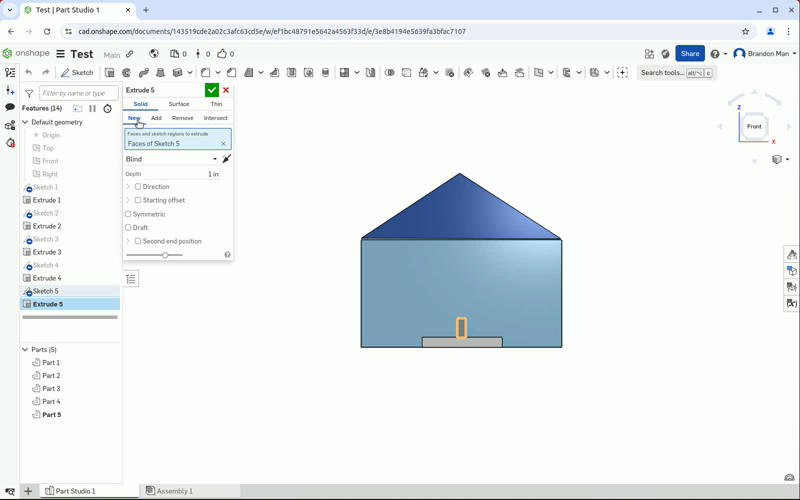
click(137, 120)
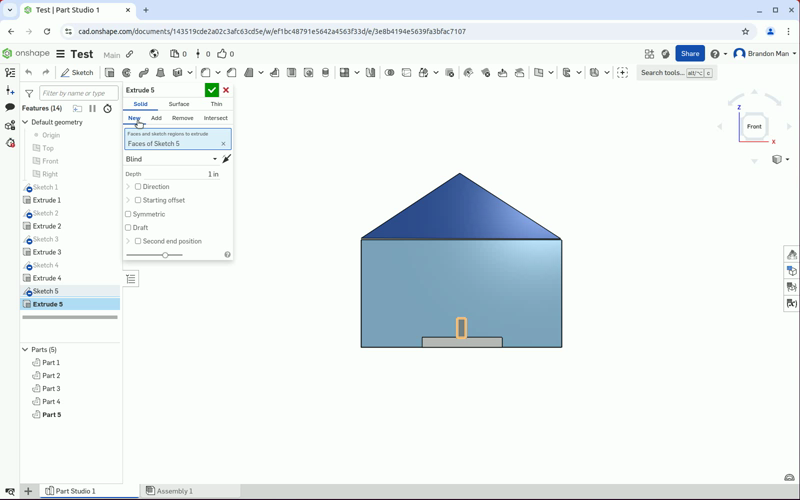
key(tab, 4)
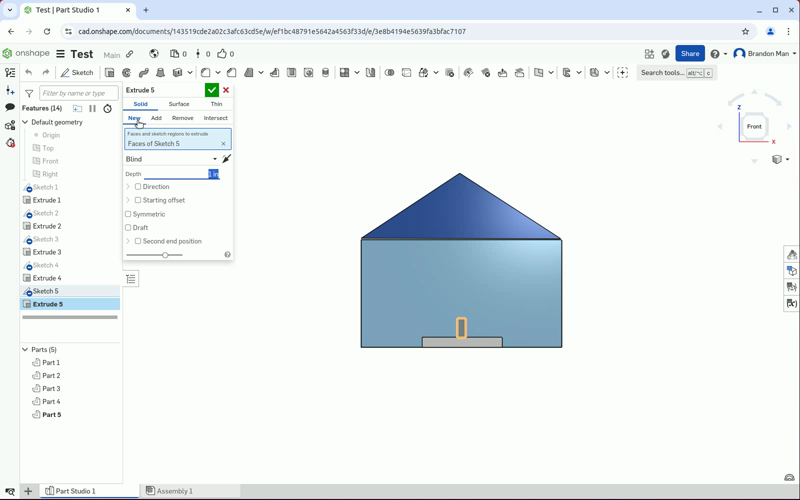
text(0.481)
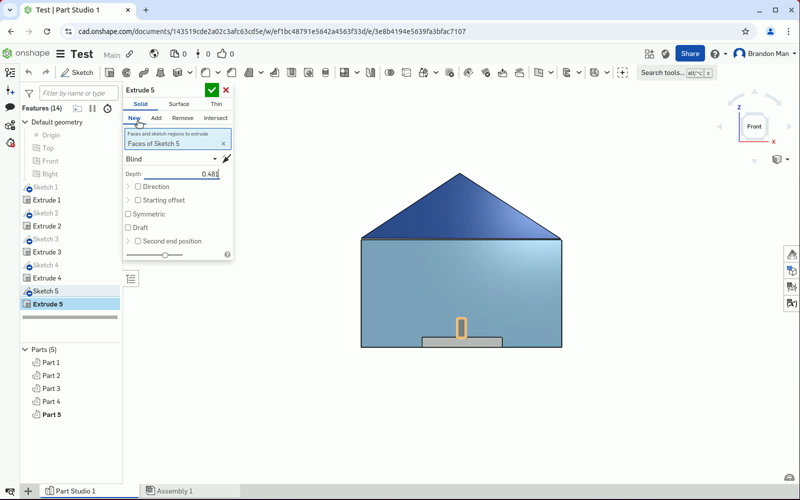
key(enter)
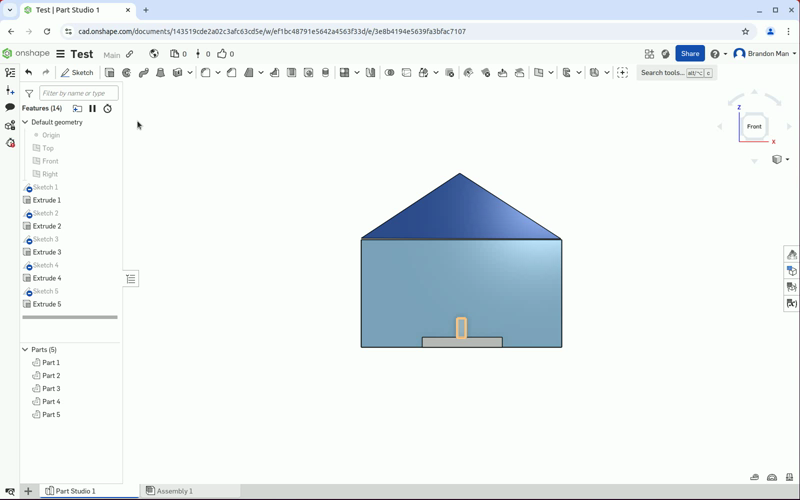
key(shift+h)
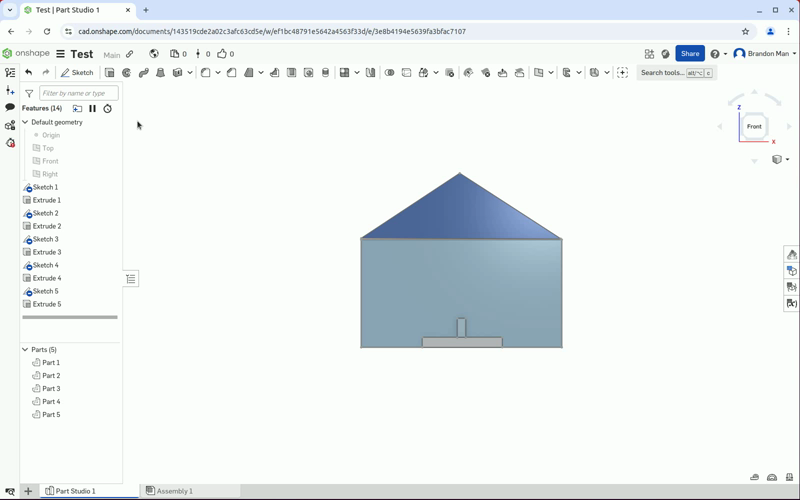
key(shift+h)
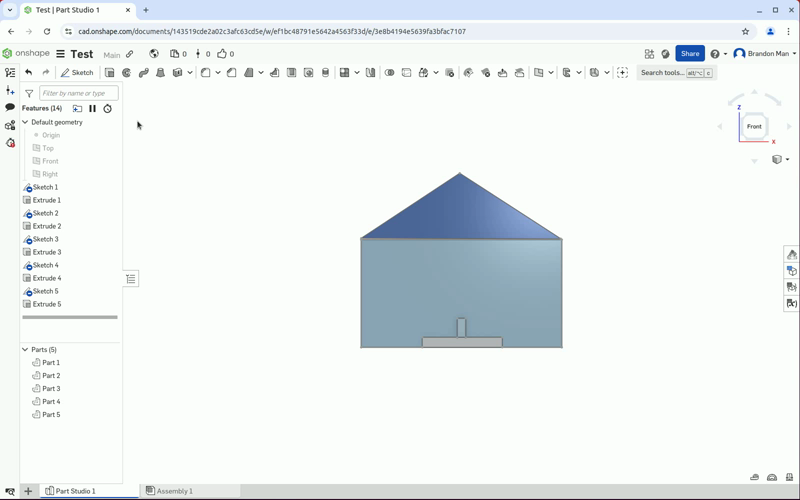
key(shift+7)
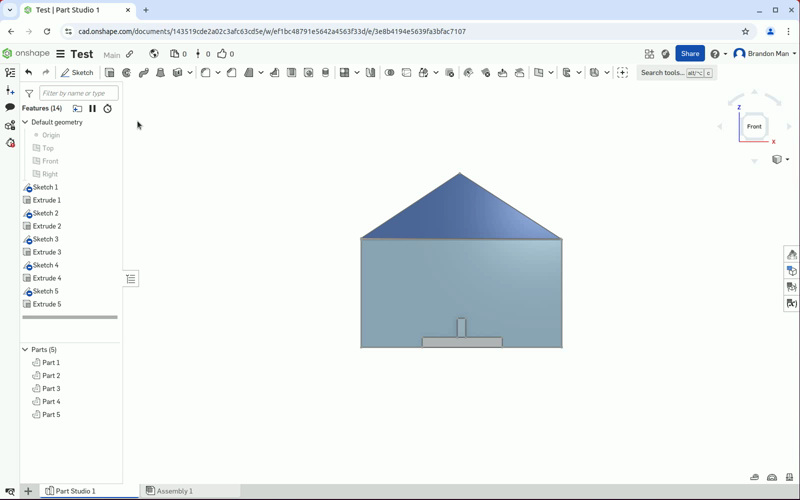
key(left, 2)
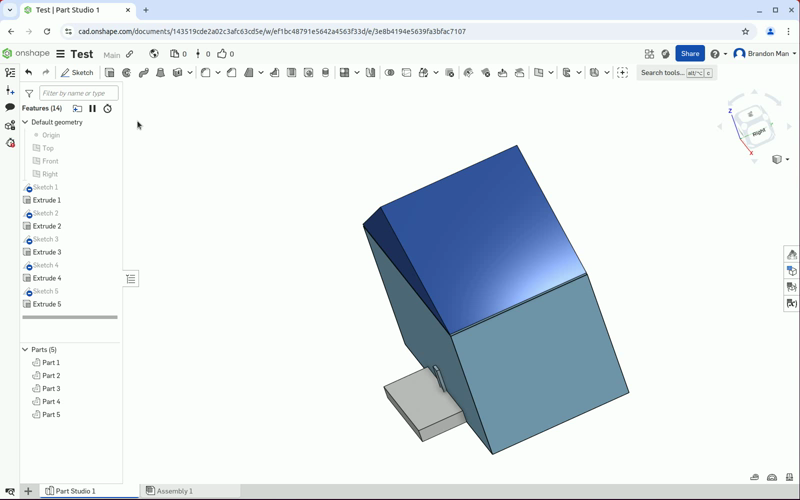
key(down, 2)
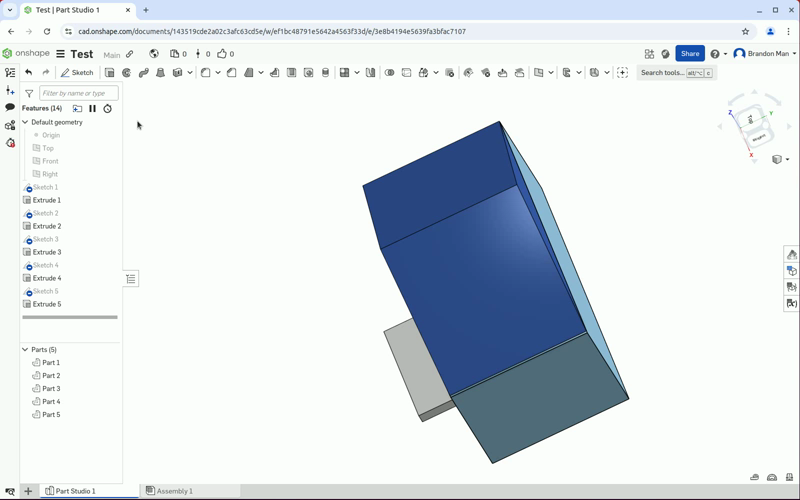
key(up, 2)
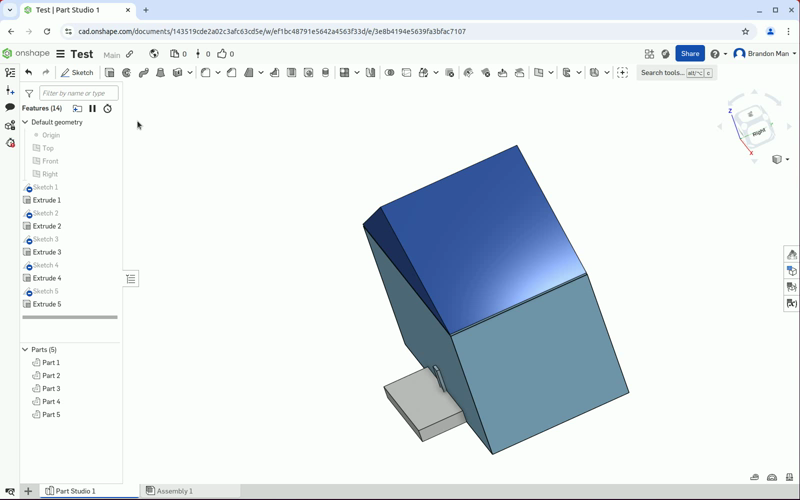
key(right, 2)
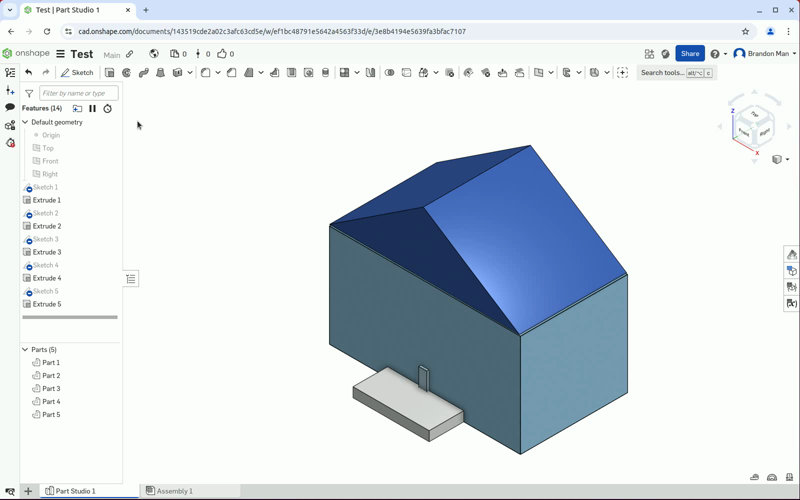
mouse_move(73, 189)
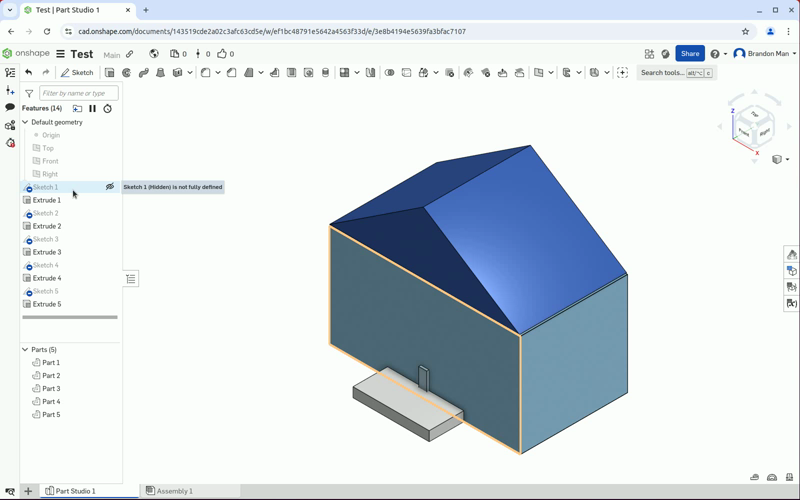
click(73, 189)